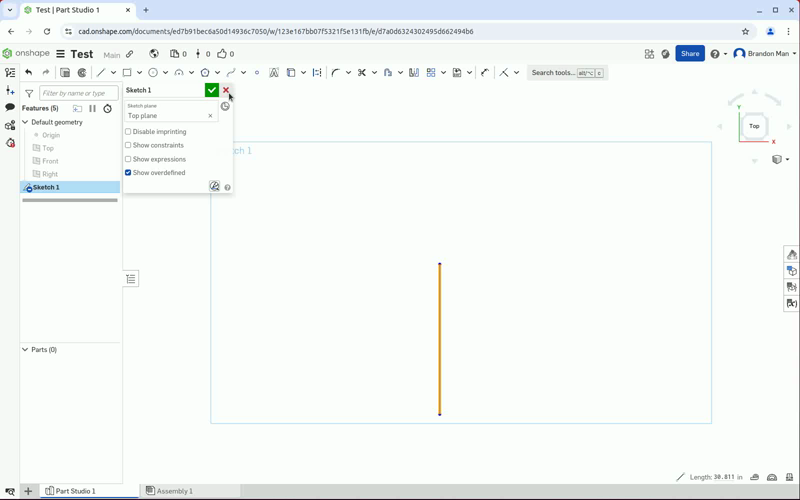
key(shift+h)
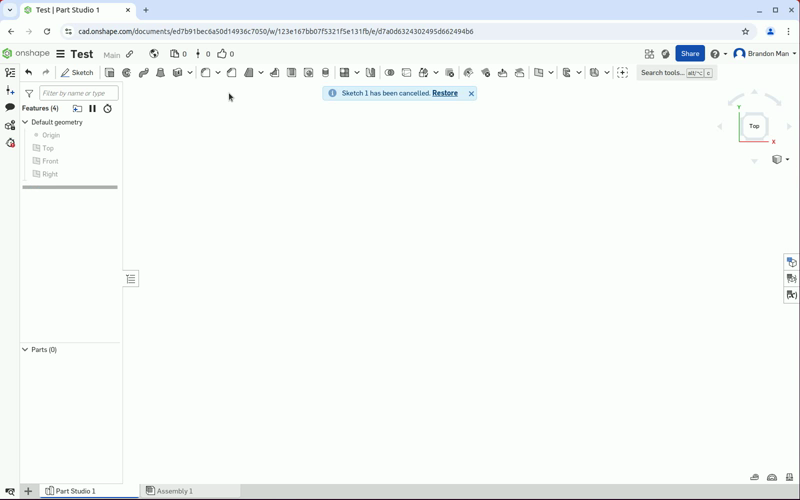
mouse_move(73, 352)
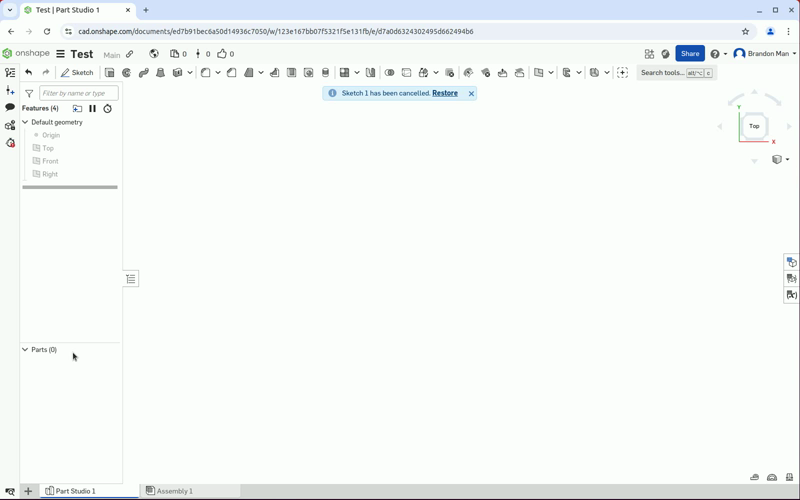
key(y)
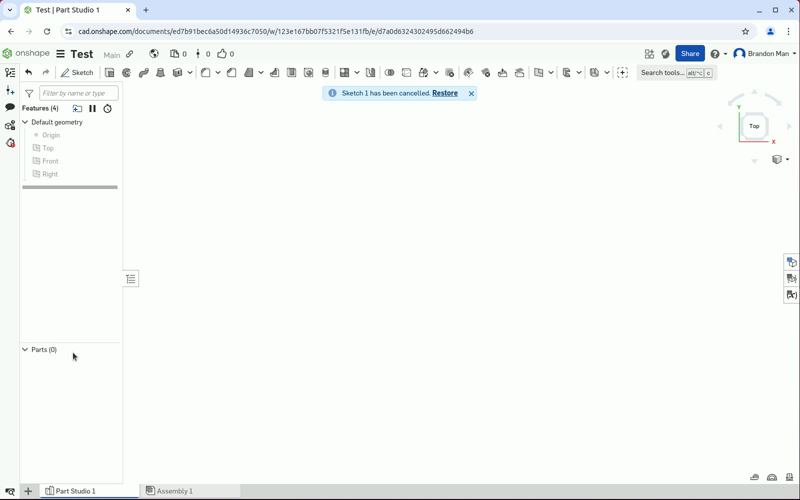
key(shift+p)
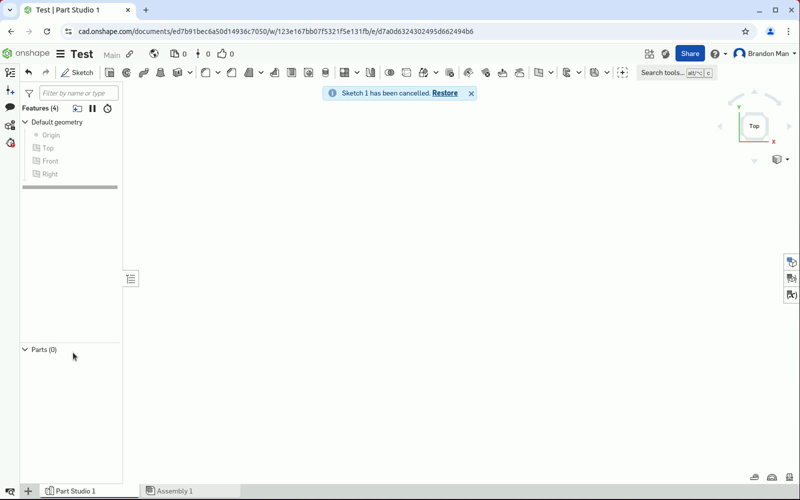
key(space)
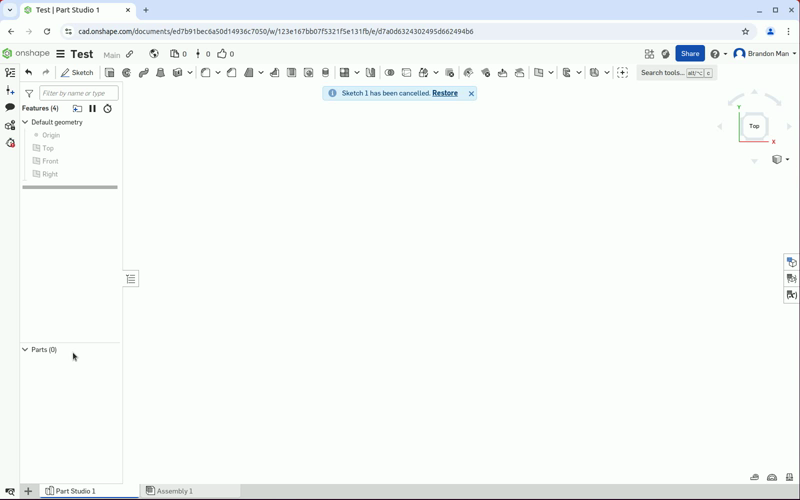
key_down(shift)
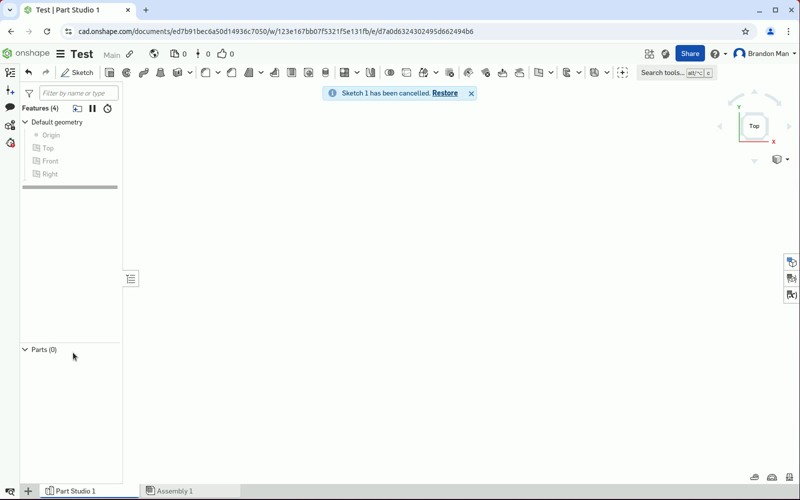
key(up)
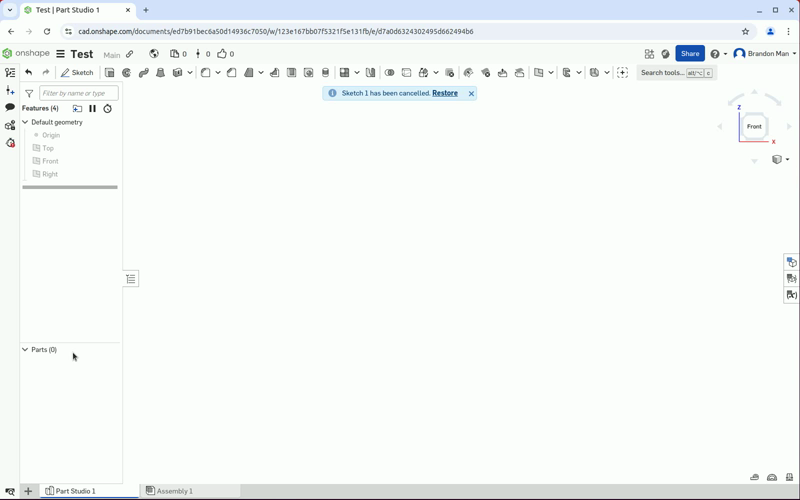
key_up(shift)
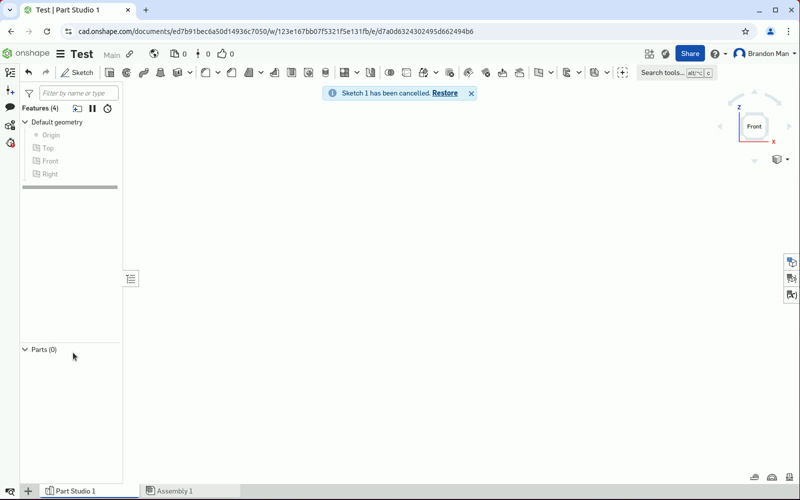
mouse_move(73, 352)
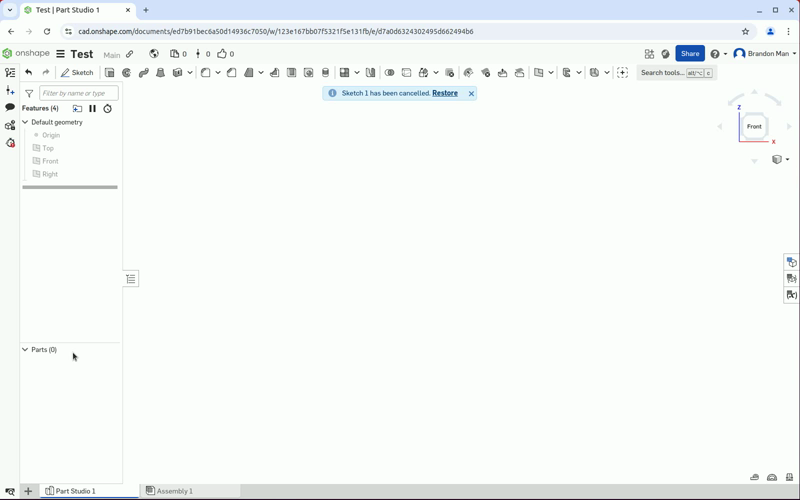
key(shift+y)
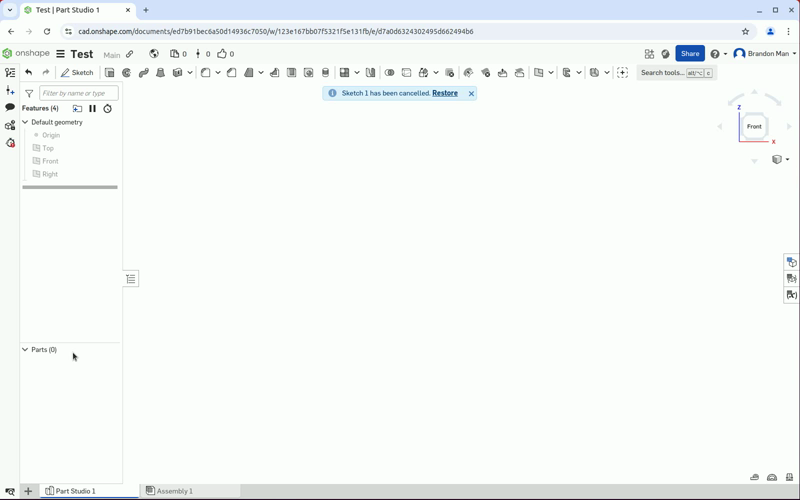
key(shift+s)
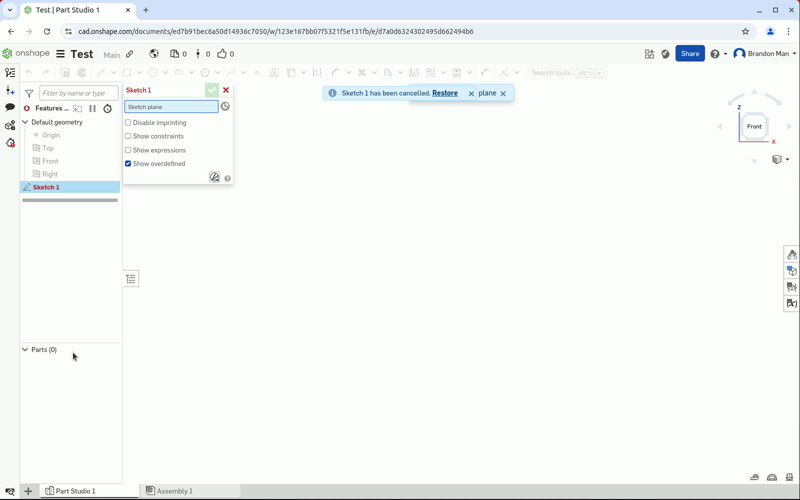
mouse_move(73, 163)
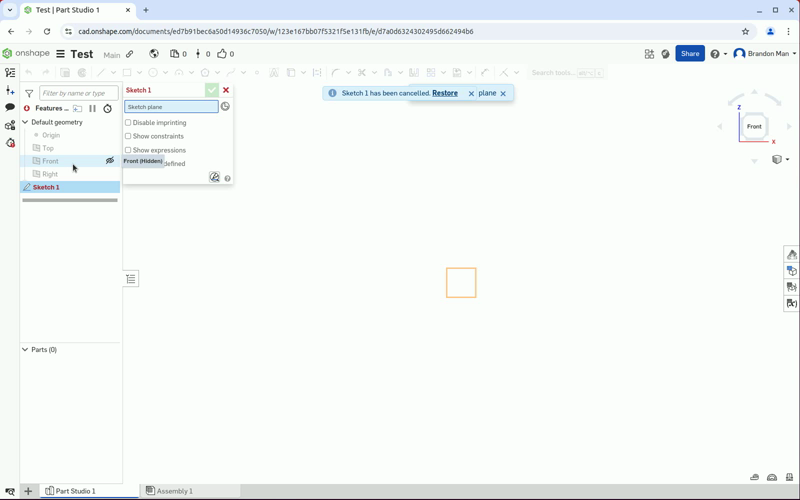
click(73, 163)
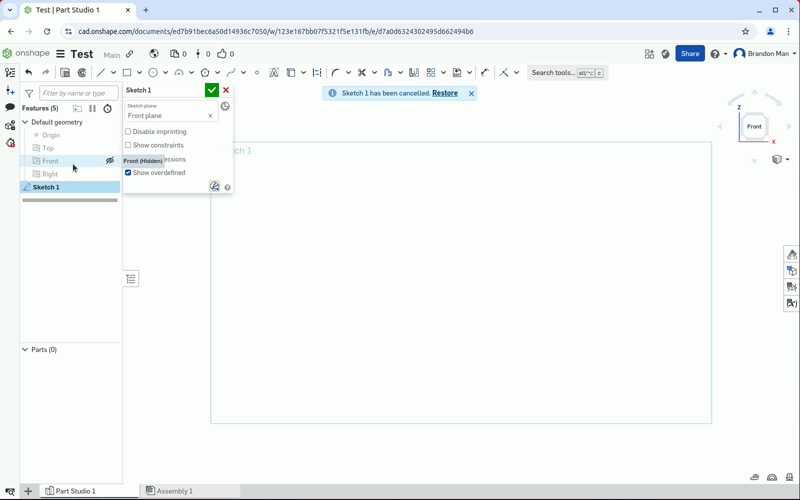
mouse_move(73, 352)
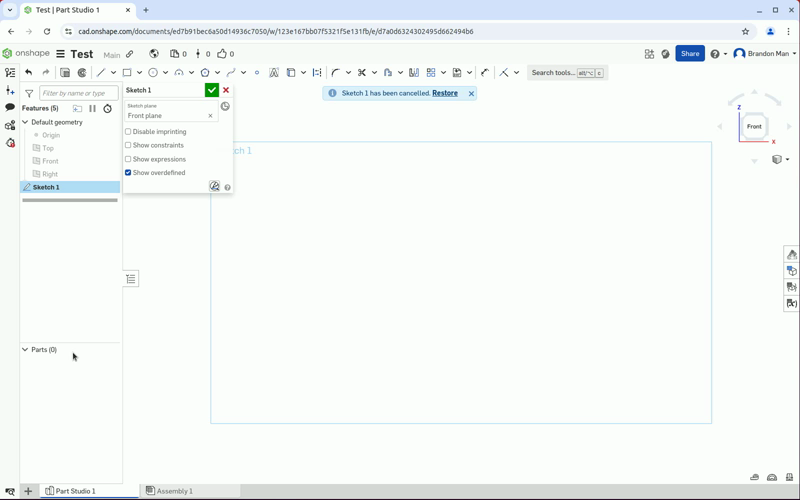
key(y)
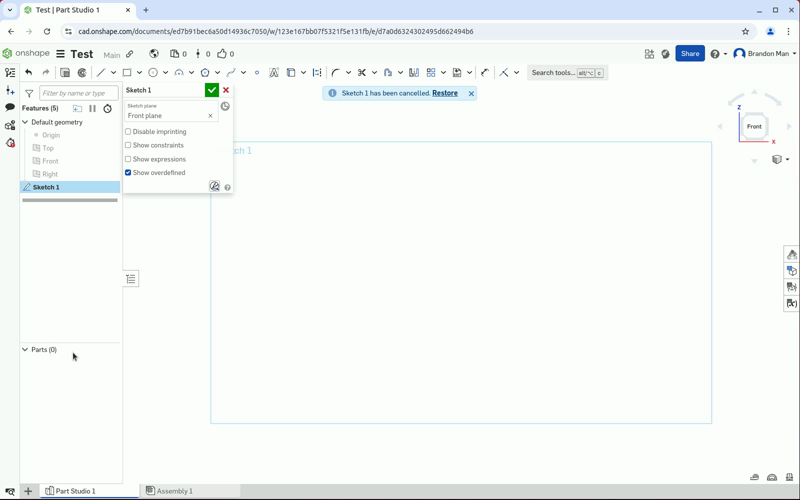
key(l)
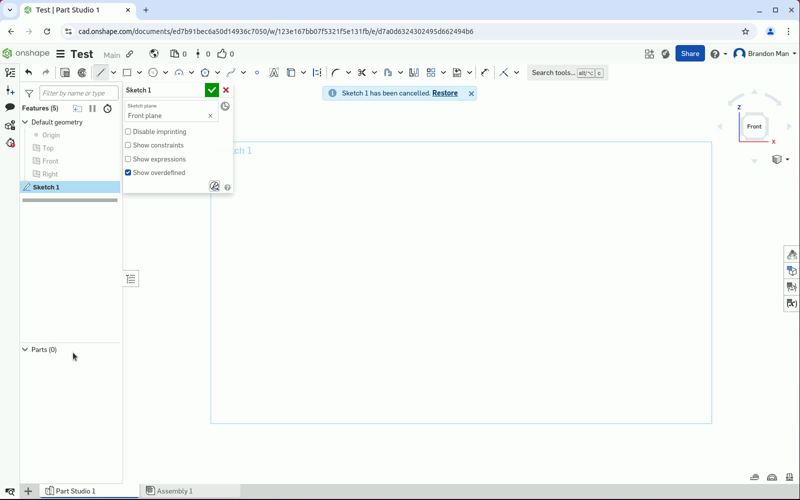
key_down(shift)
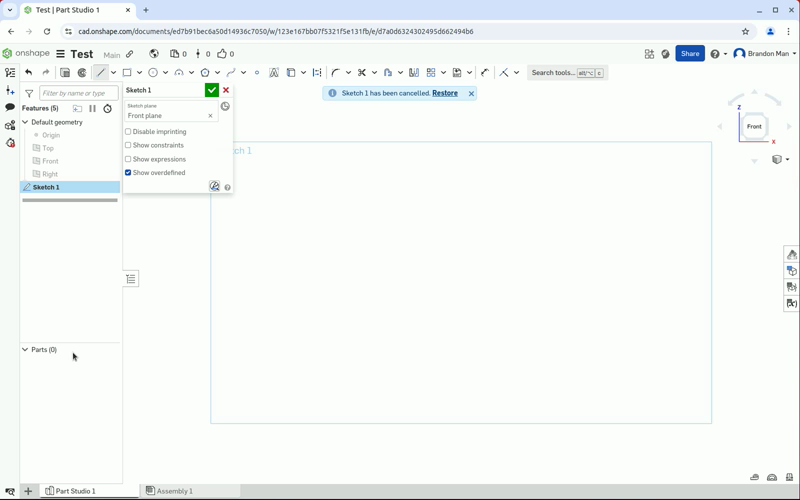
mouse_move(460, 282)
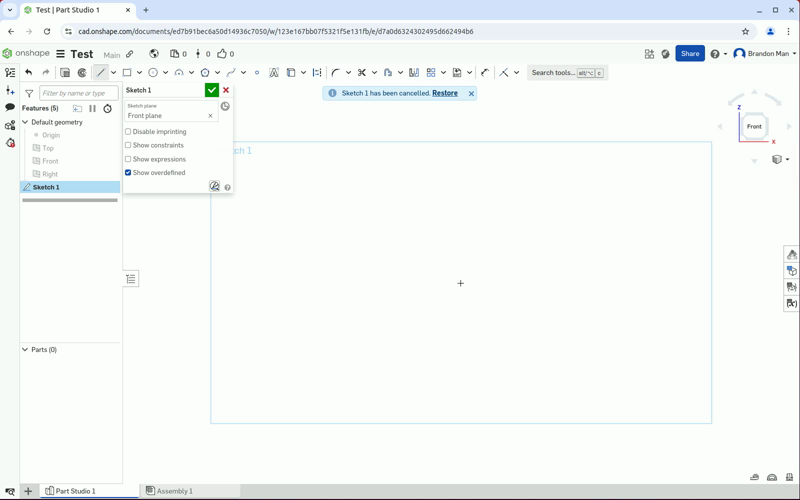
click(460, 282)
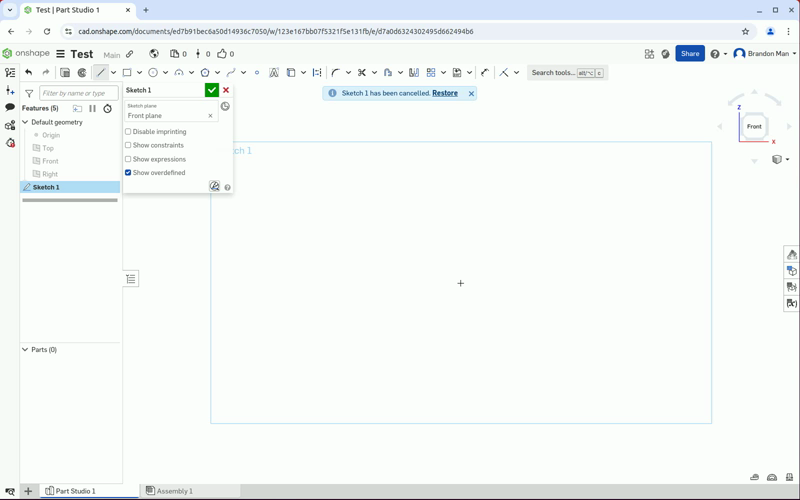
key_up(shift)
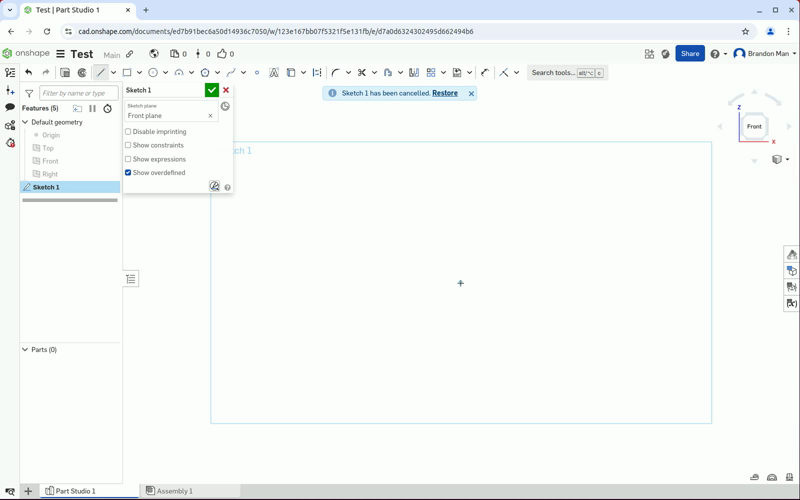
key_down(shift)
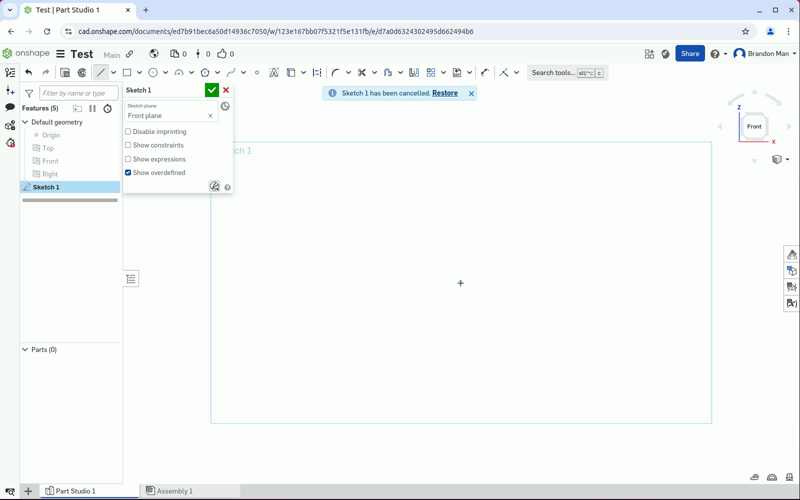
mouse_move(573, 282)
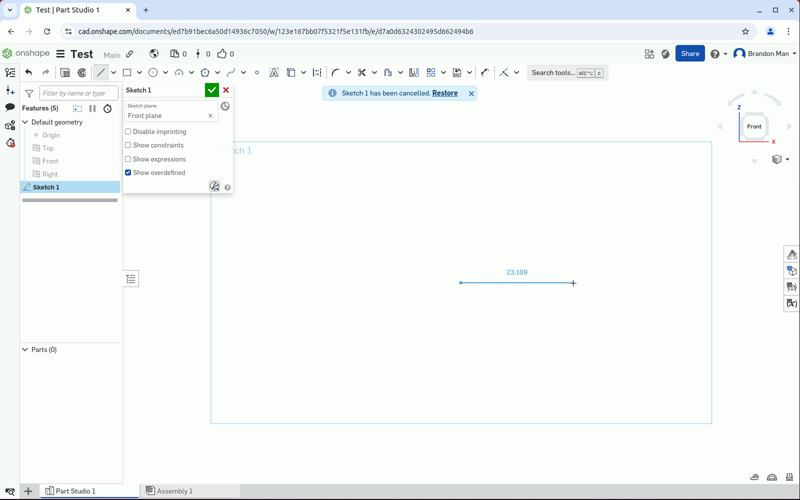
click(573, 282)
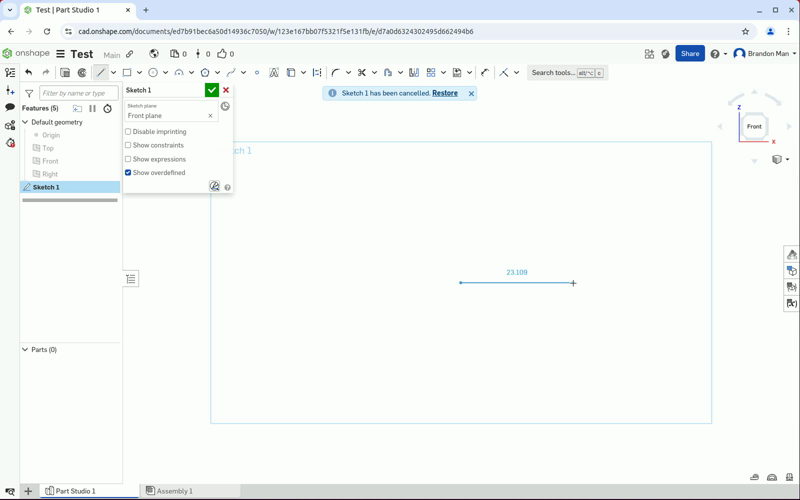
key_up(shift)
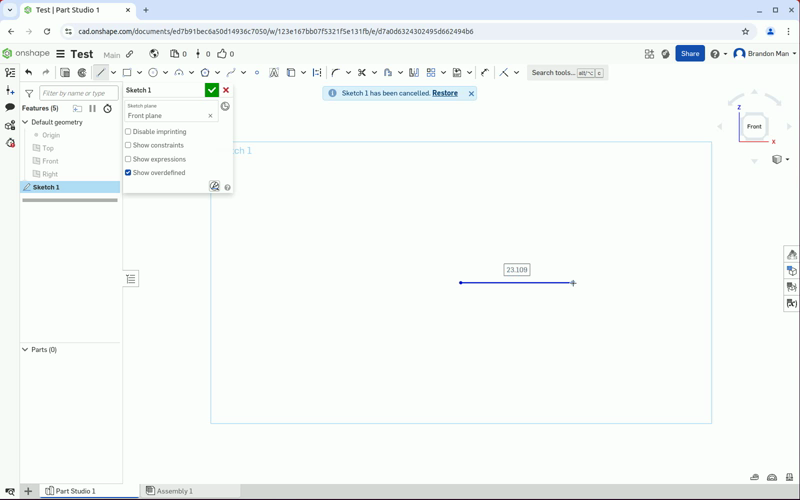
key_down(shift)
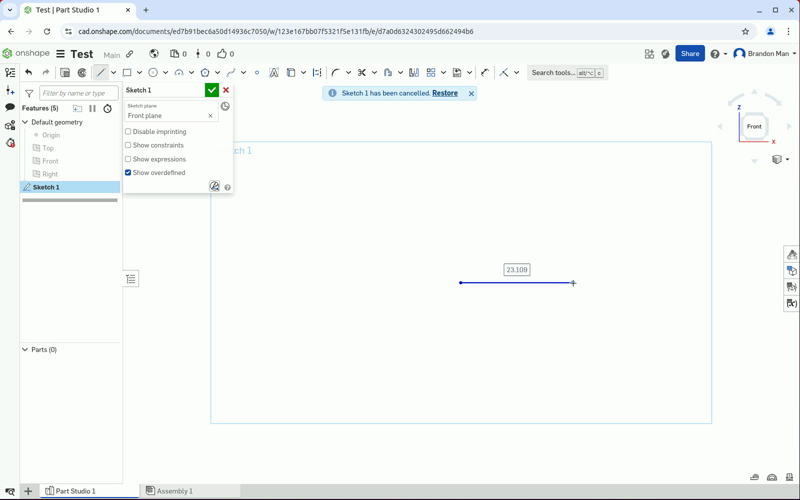
mouse_move(573, 198)
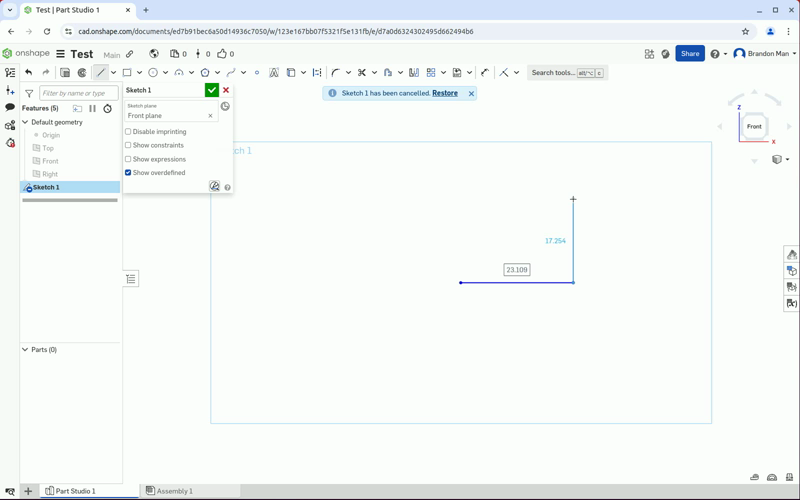
click(573, 198)
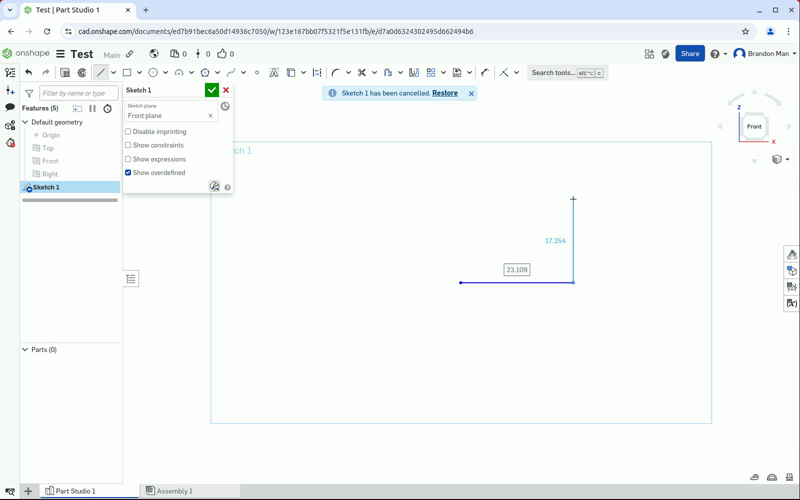
key_up(shift)
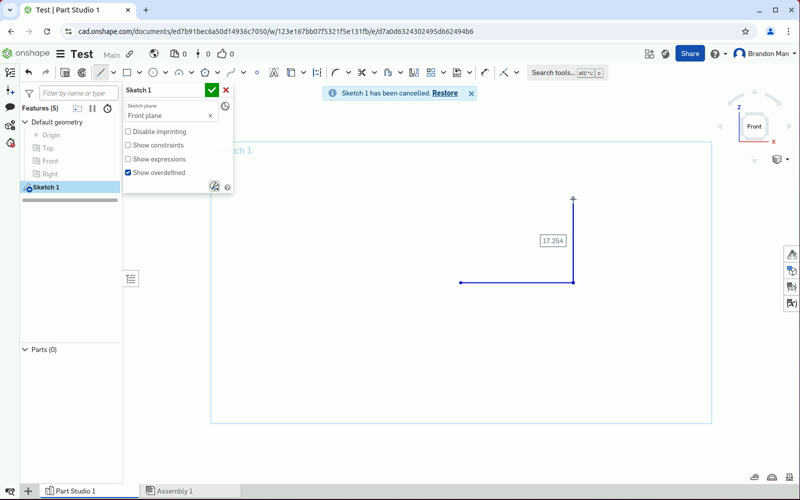
key_down(shift)
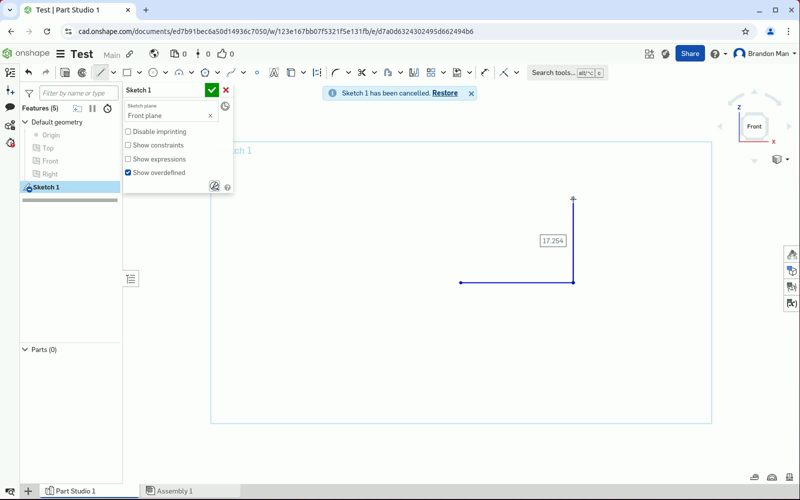
mouse_move(460, 198)
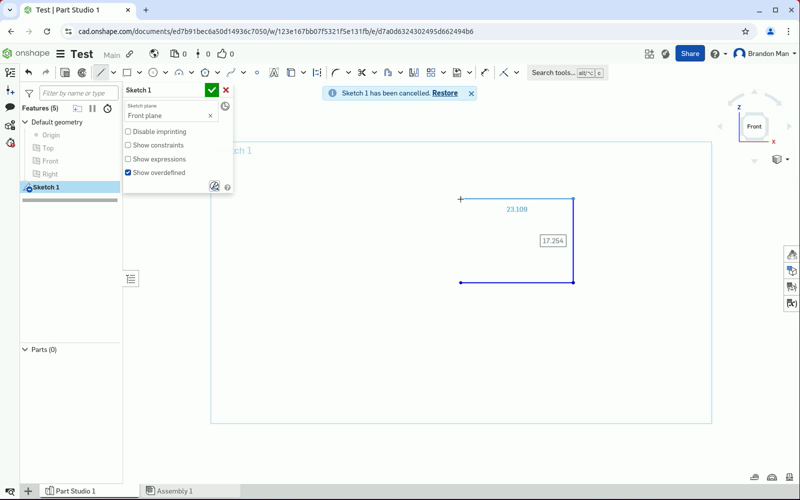
click(460, 198)
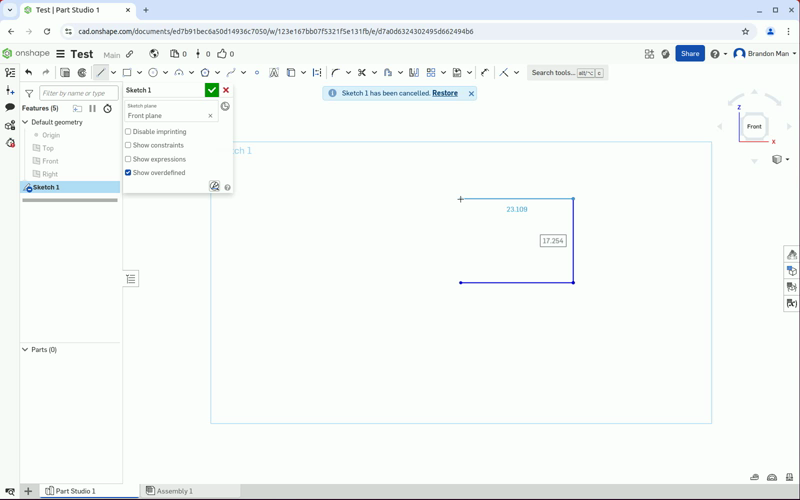
key_up(shift)
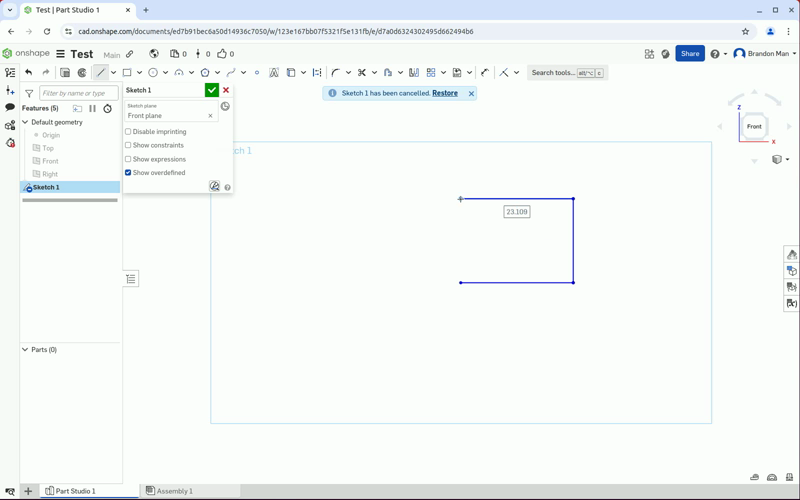
key_down(shift)
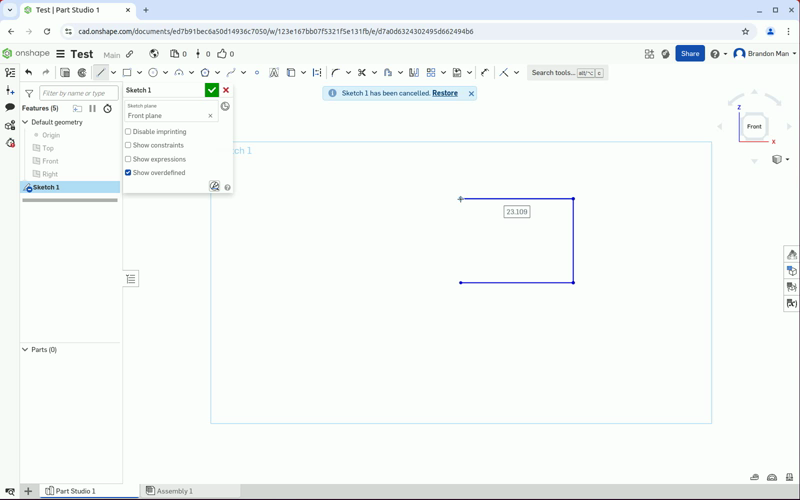
mouse_move(460, 282)
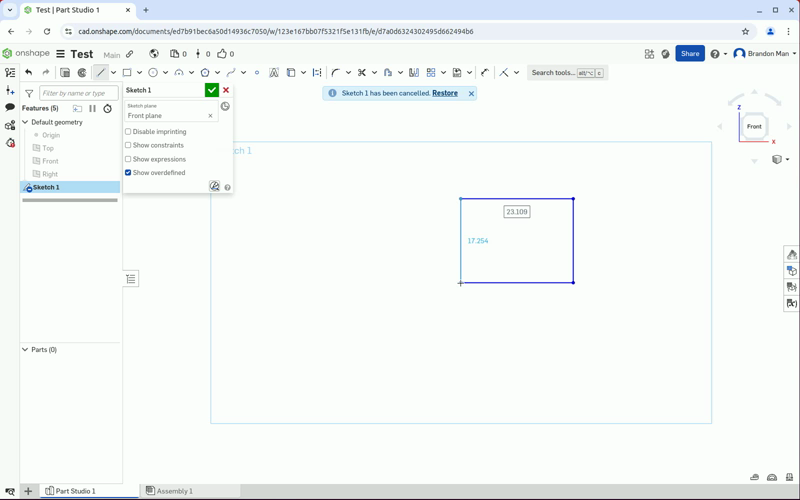
key_up(shift)
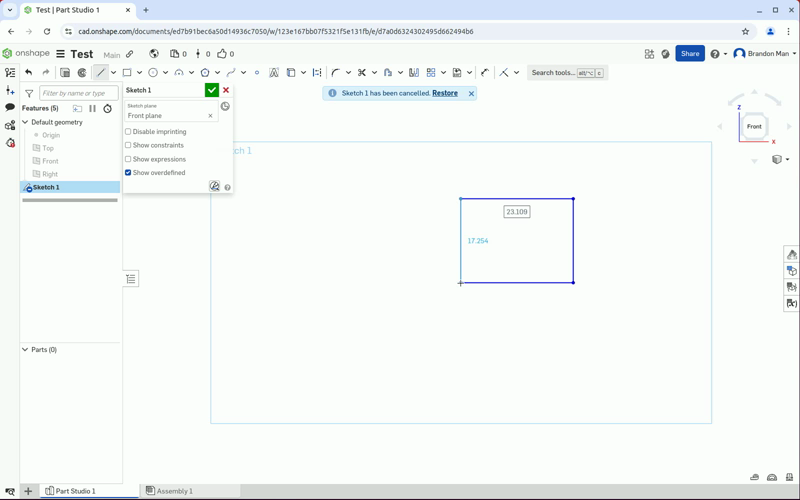
click(460, 282)
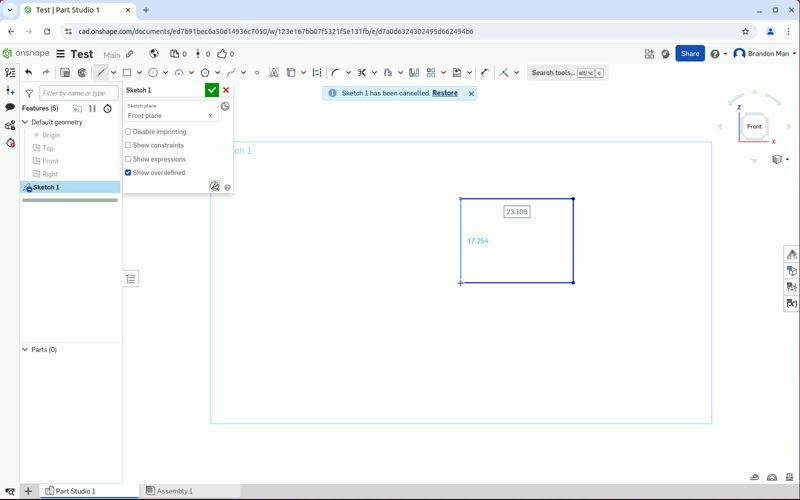
key(esc)
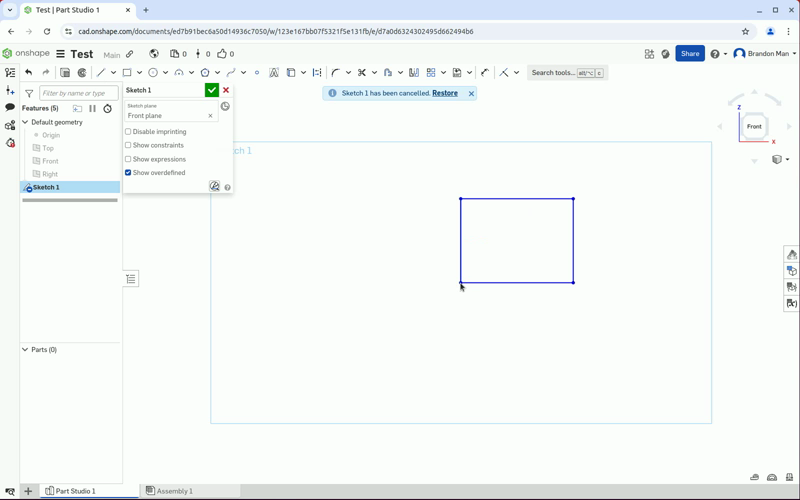
mouse_move(525, 249)
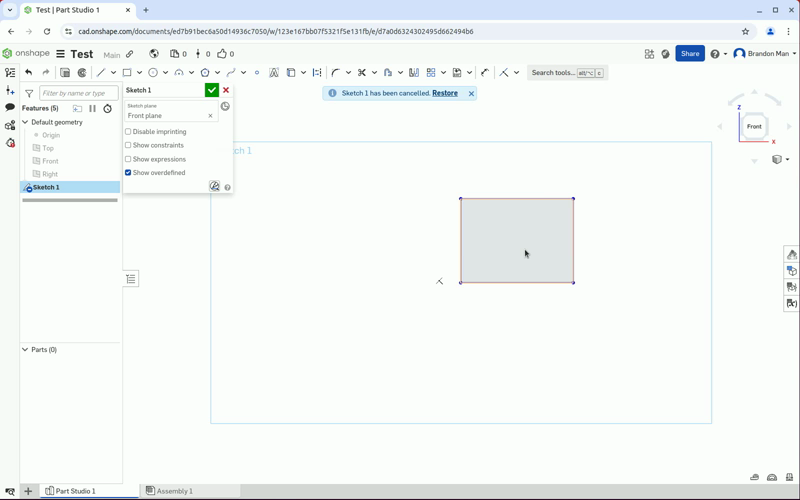
click(525, 249)
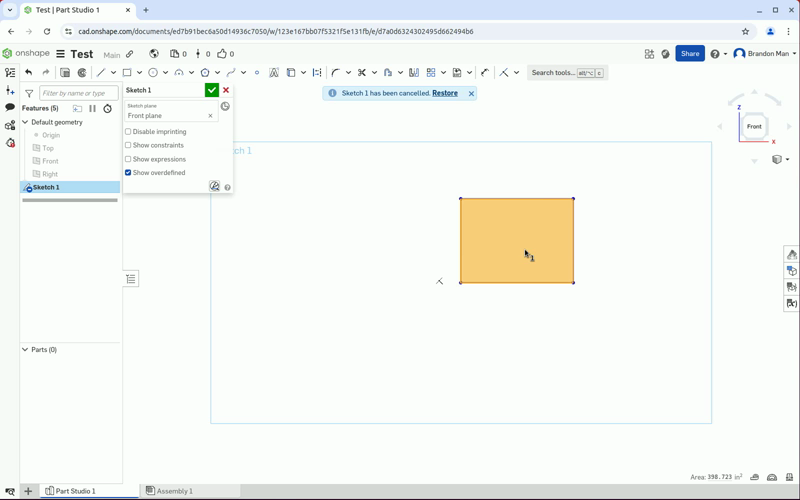
mouse_move(73, 352)
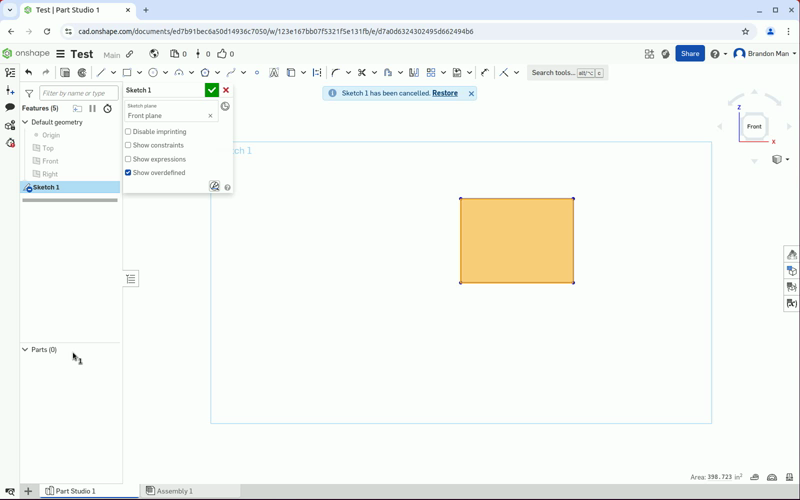
key(shift+y)
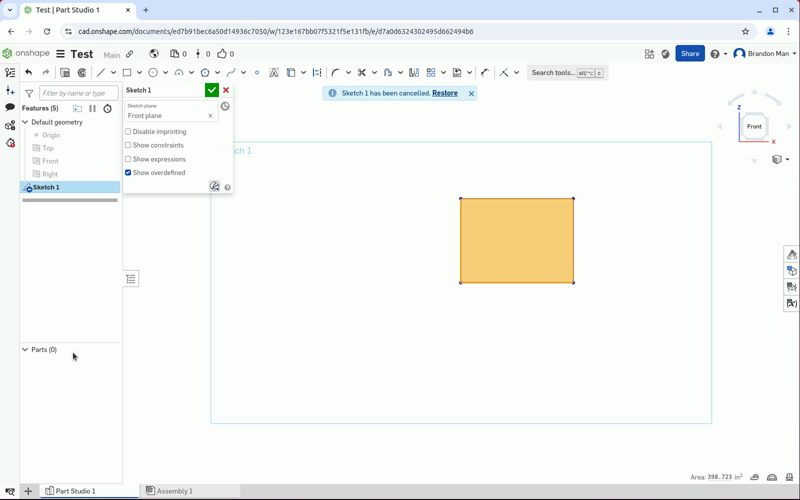
key(shift+e)
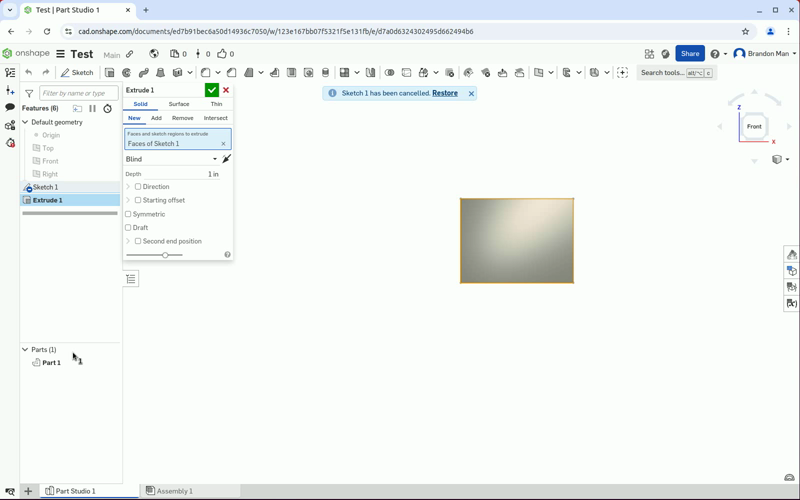
mouse_move(143, 106)
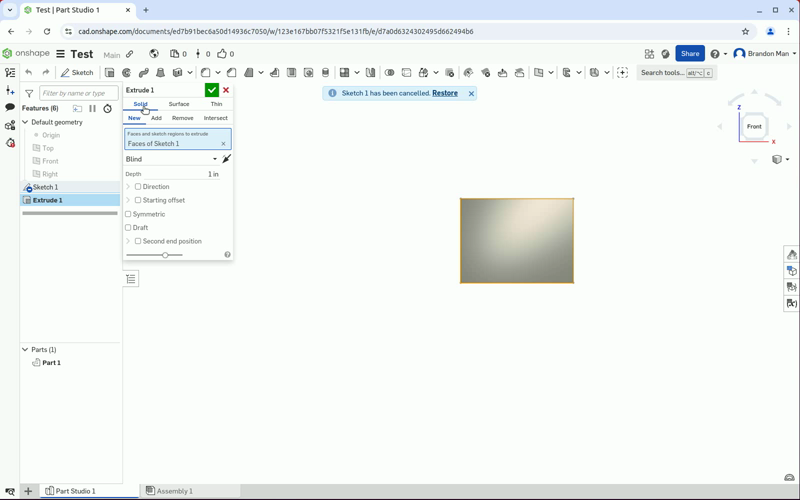
click(143, 106)
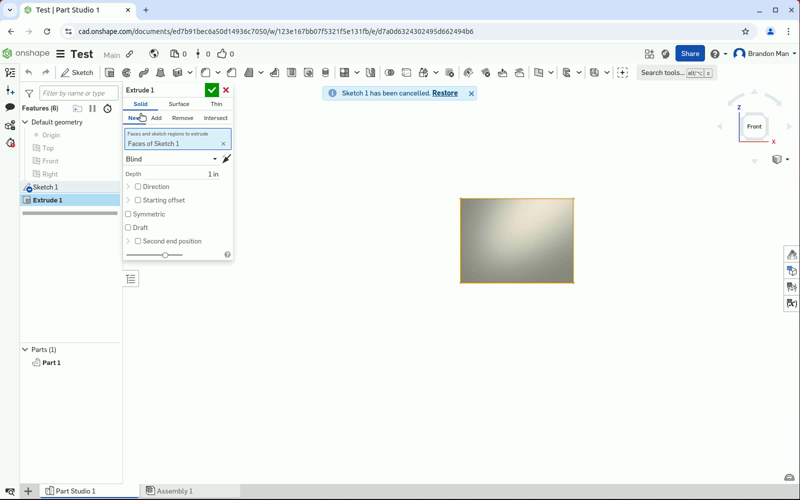
mouse_move(137, 120)
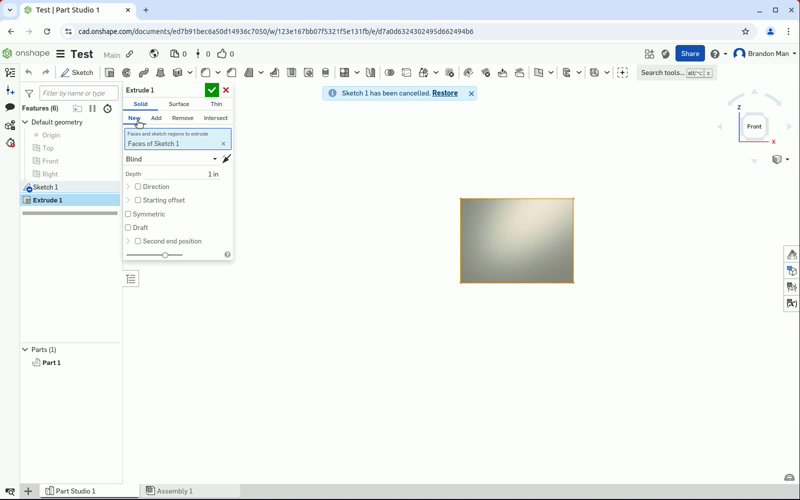
click(137, 120)
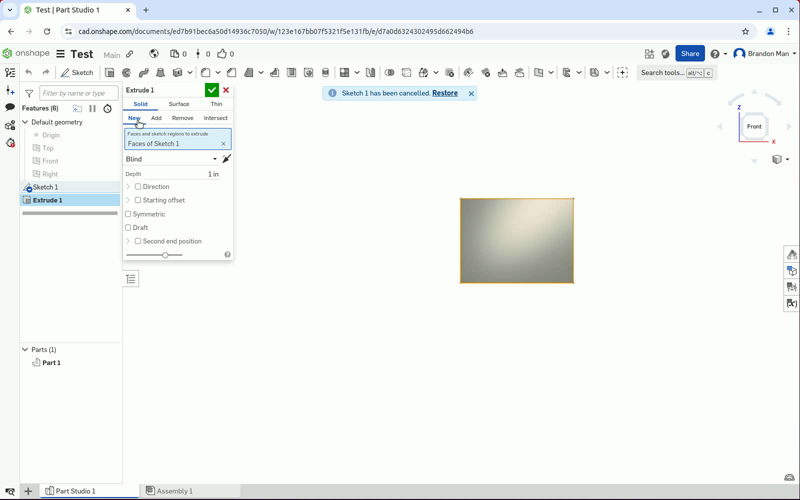
key(tab, 4)
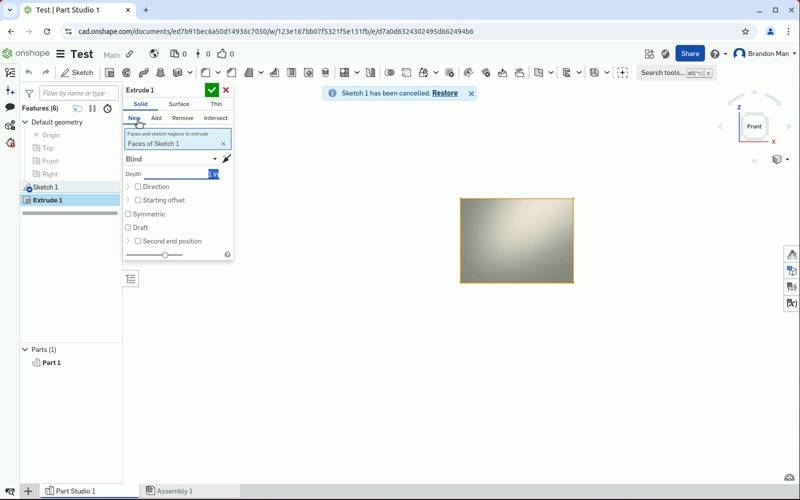
text(5.777)
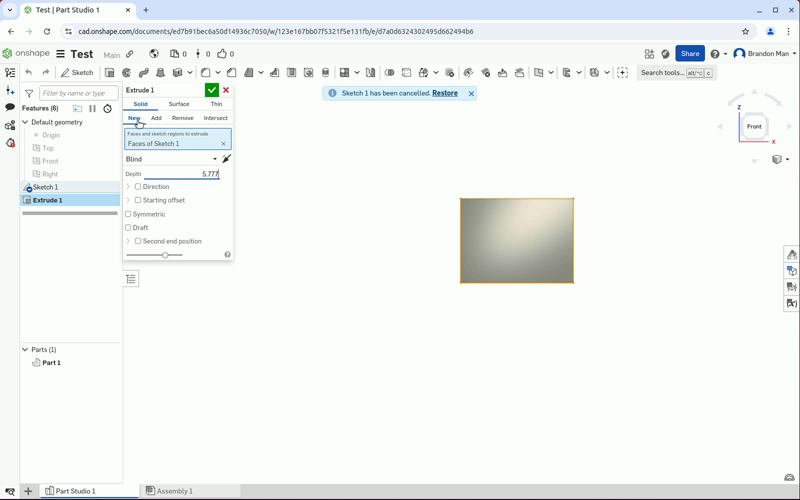
key(enter)
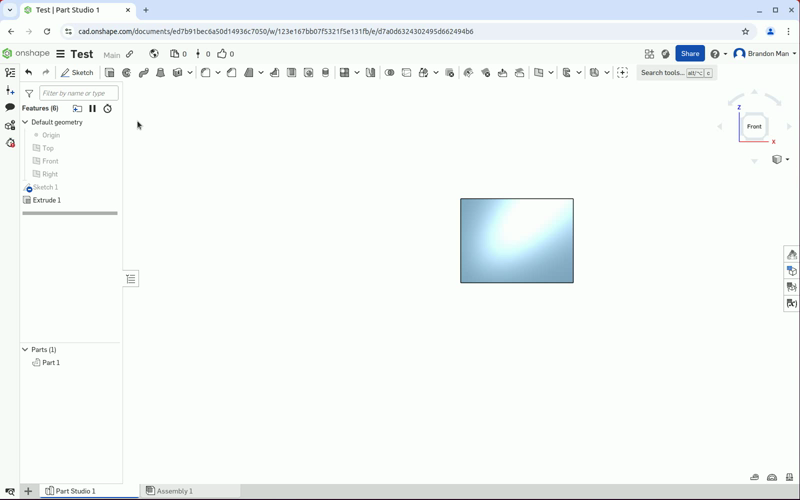
key(shift+h)
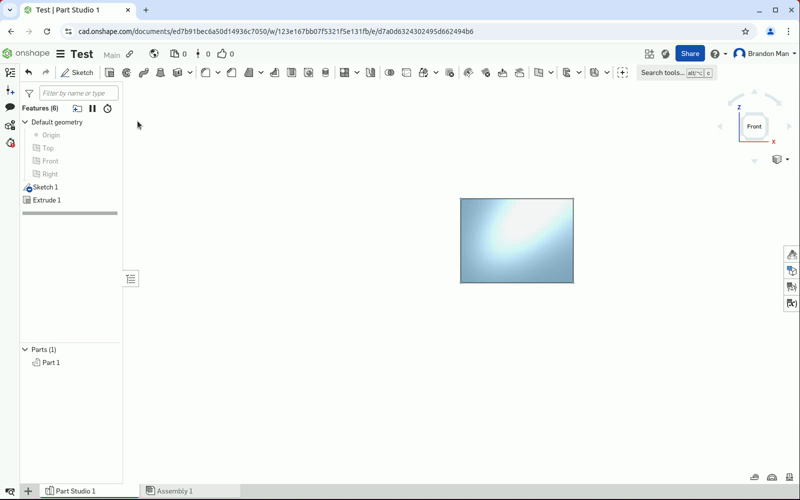
key(shift+h)
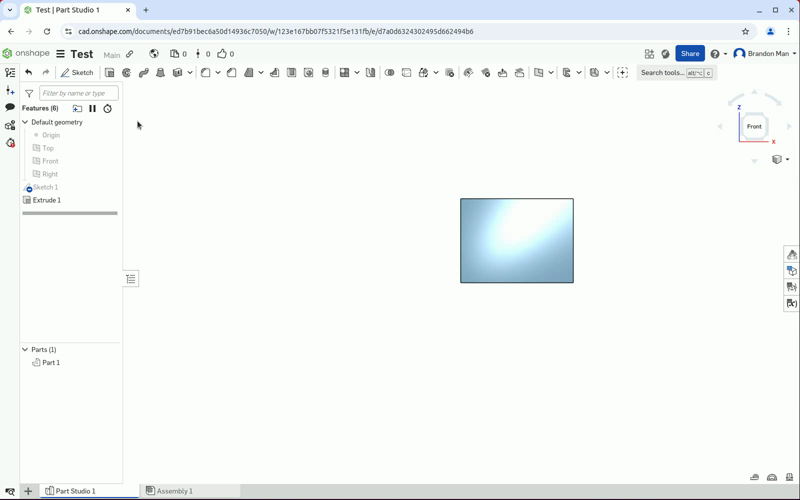
mouse_move(73, 189)
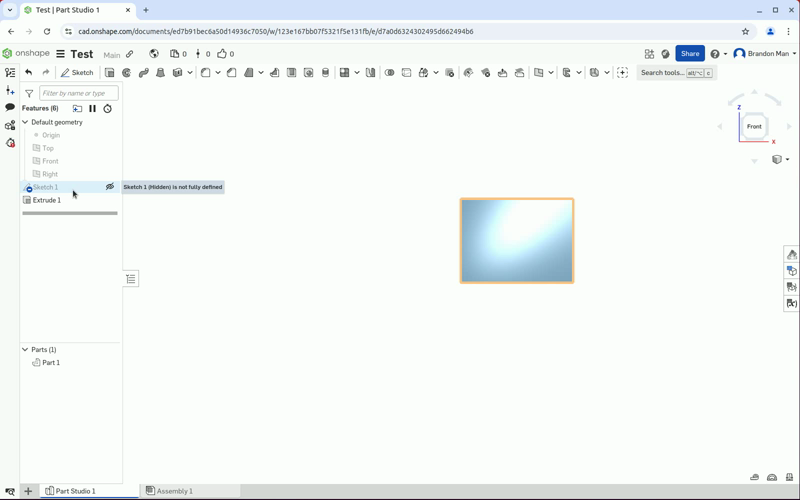
click(73, 189)
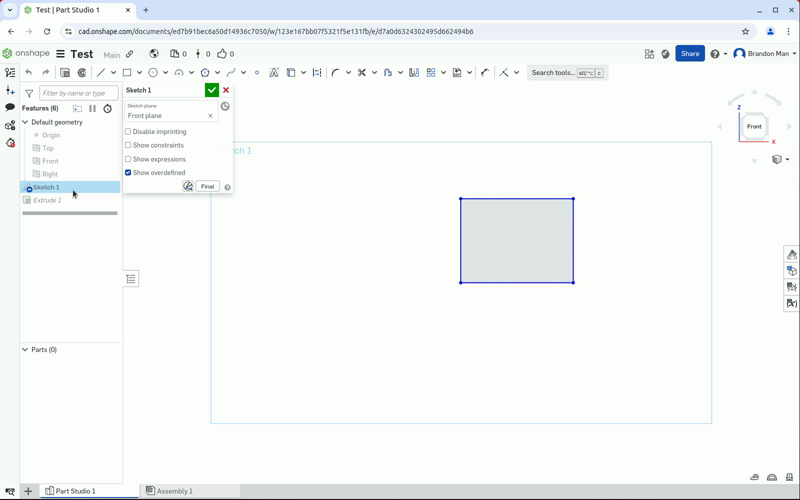
mouse_move(229, 92)
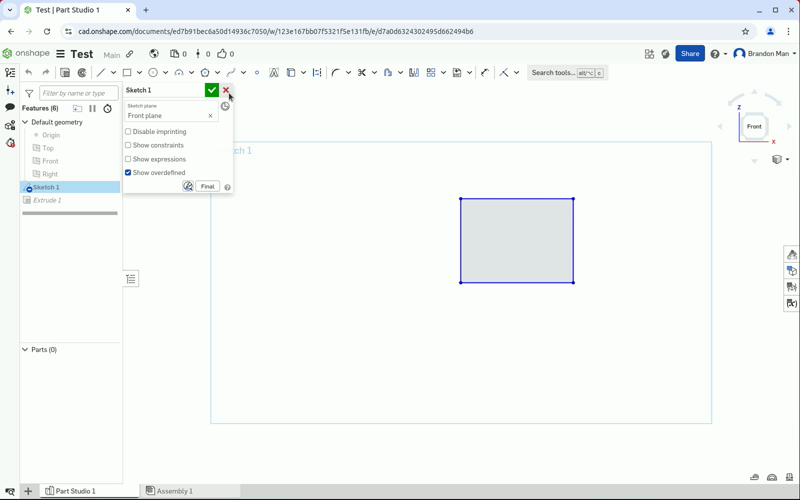
click(229, 92)
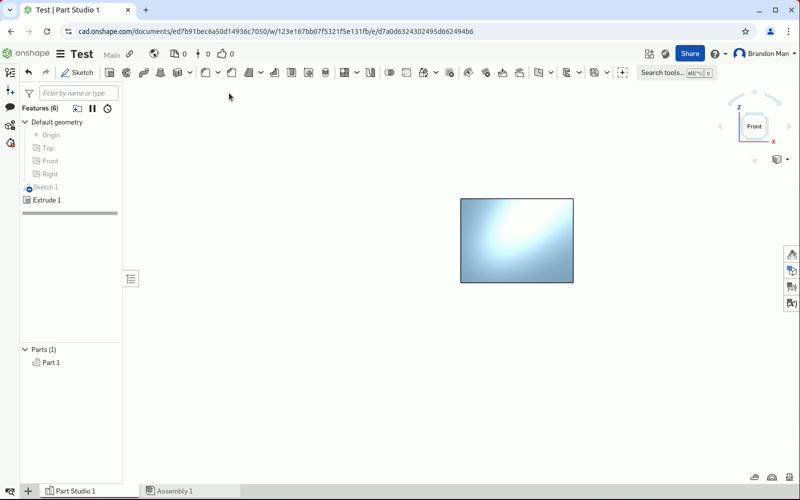
mouse_move(541, 75)
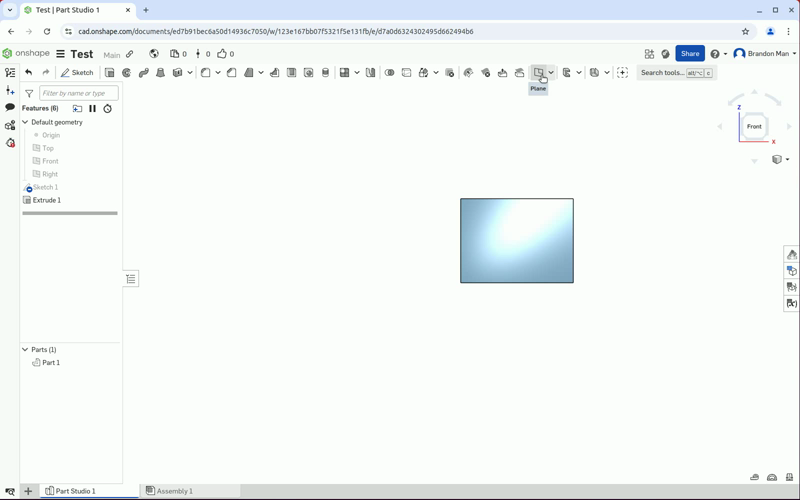
click(541, 75)
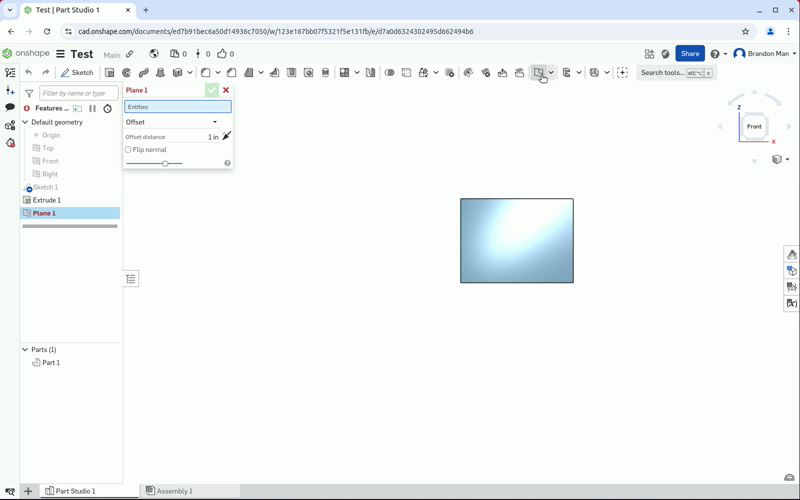
mouse_move(73, 163)
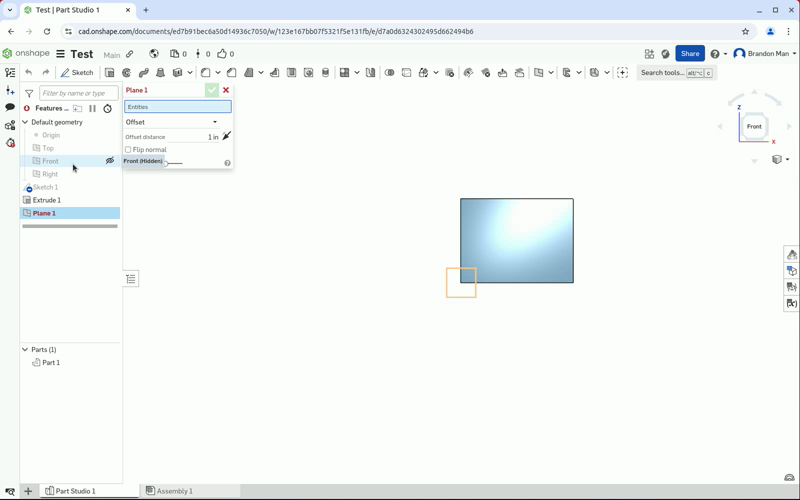
click(73, 163)
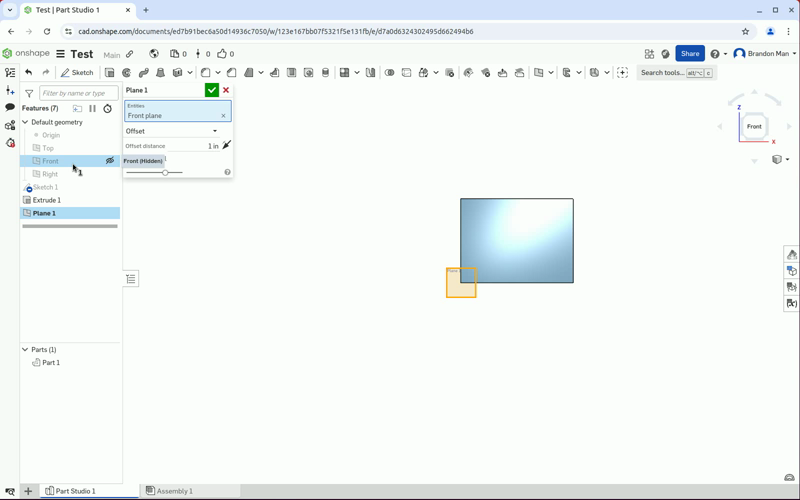
key(tab, 2)
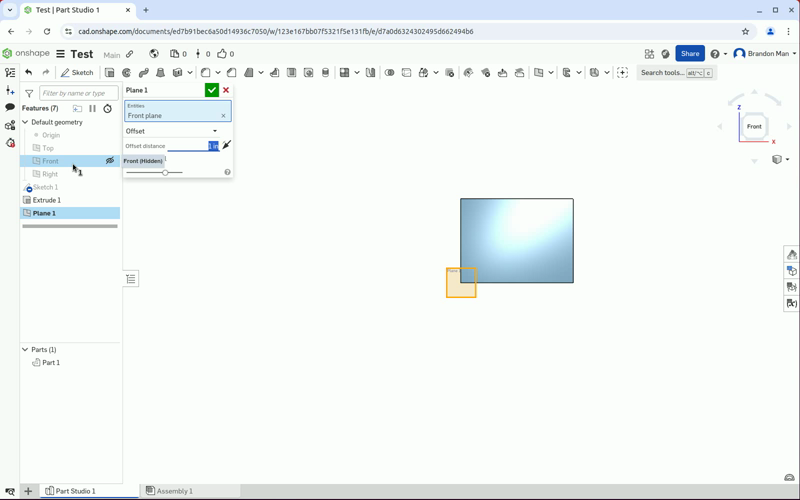
text(5.792)
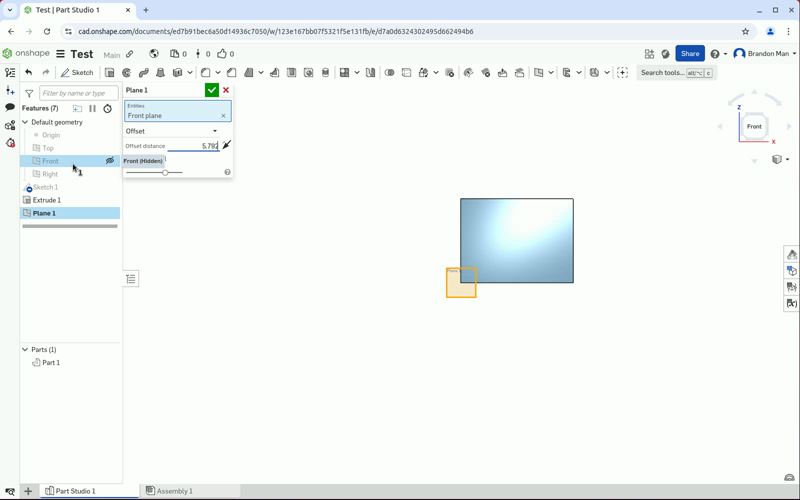
key(enter, 2)
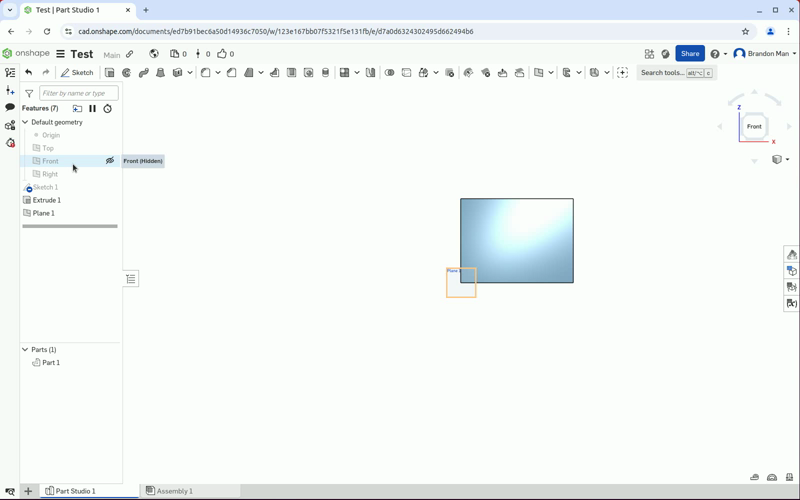
key(shift+s)
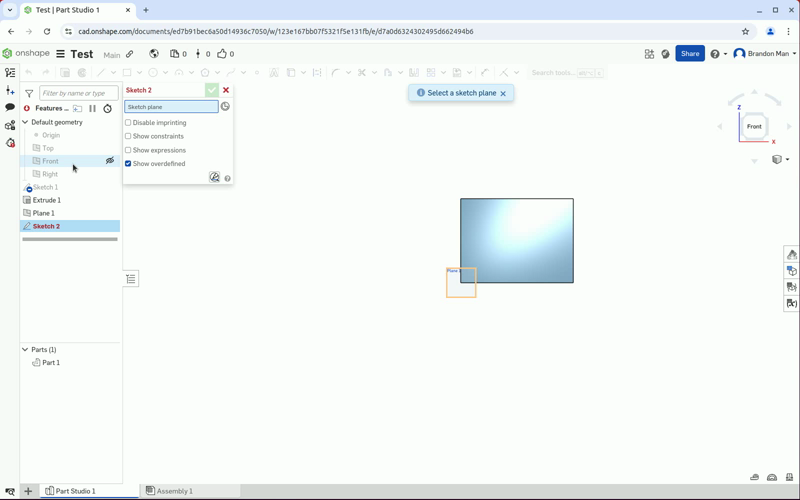
mouse_move(73, 215)
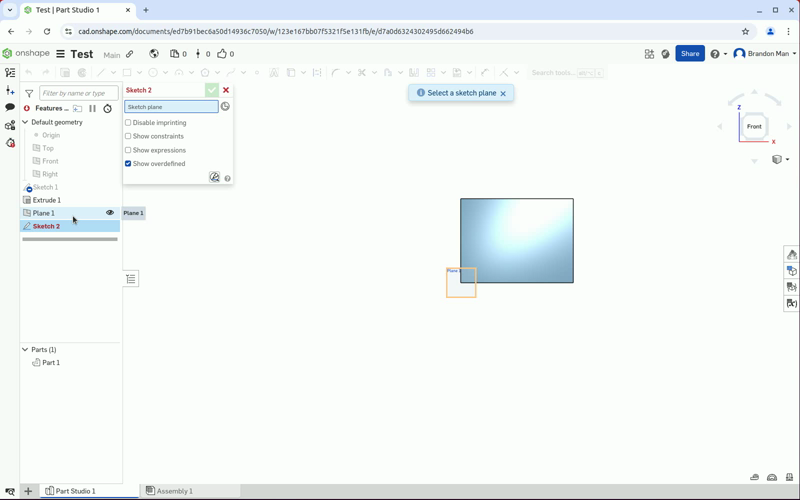
click(73, 215)
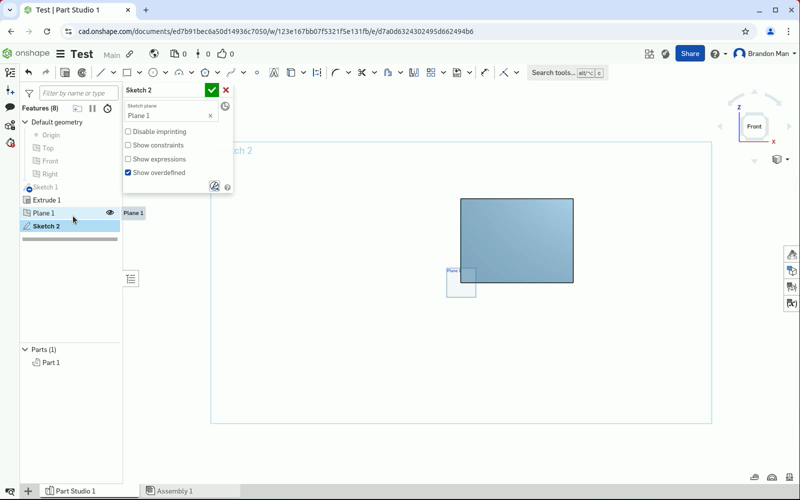
mouse_move(73, 352)
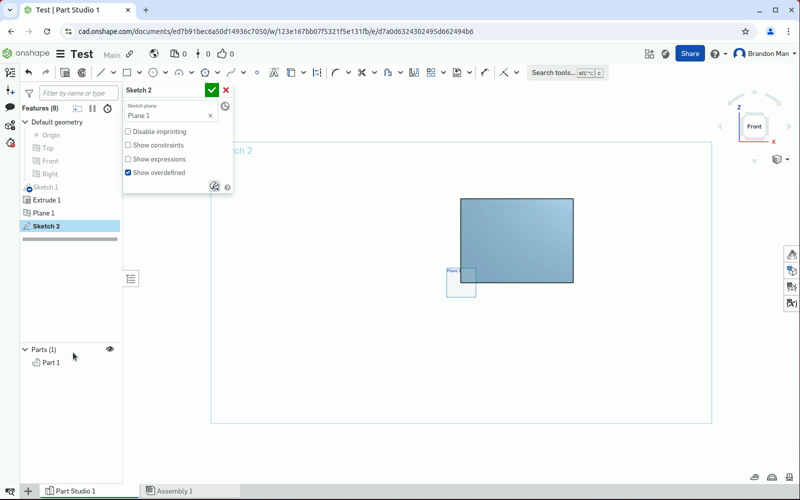
key(y)
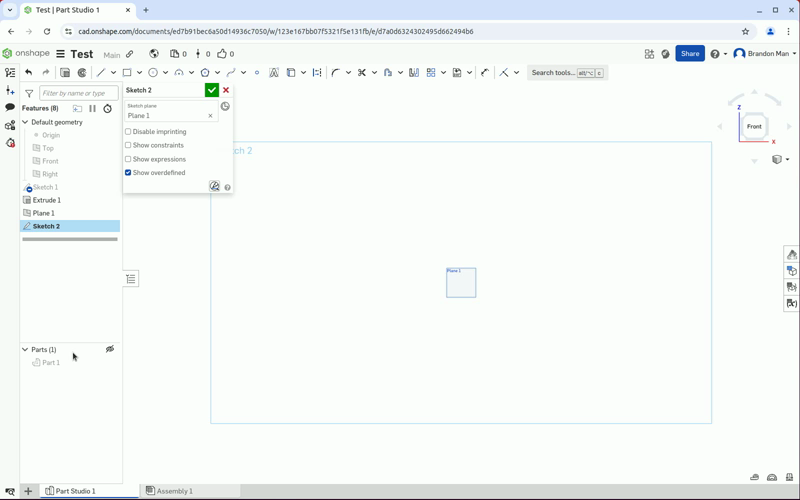
key(l)
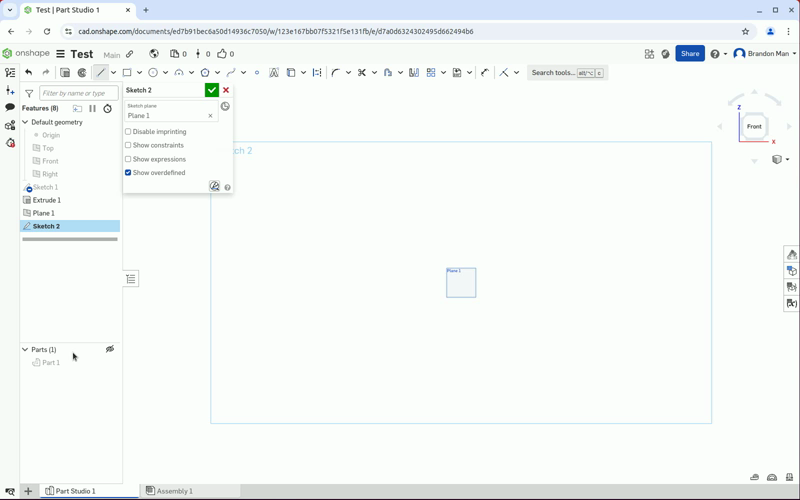
key_down(shift)
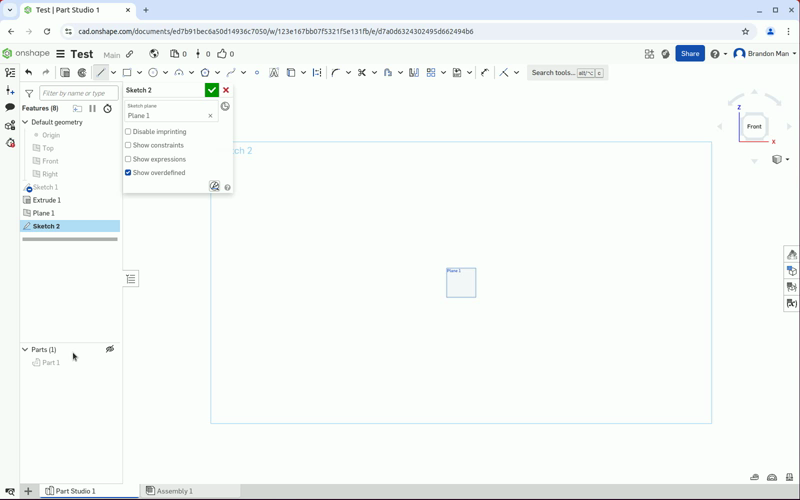
mouse_move(545, 254)
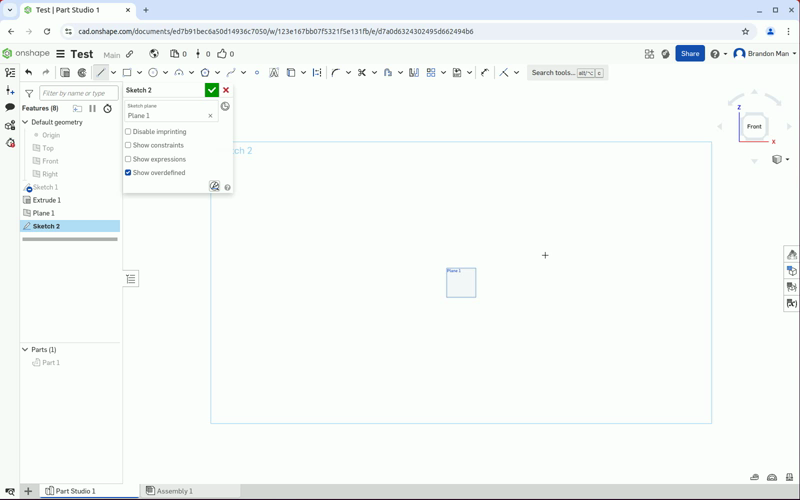
click(545, 254)
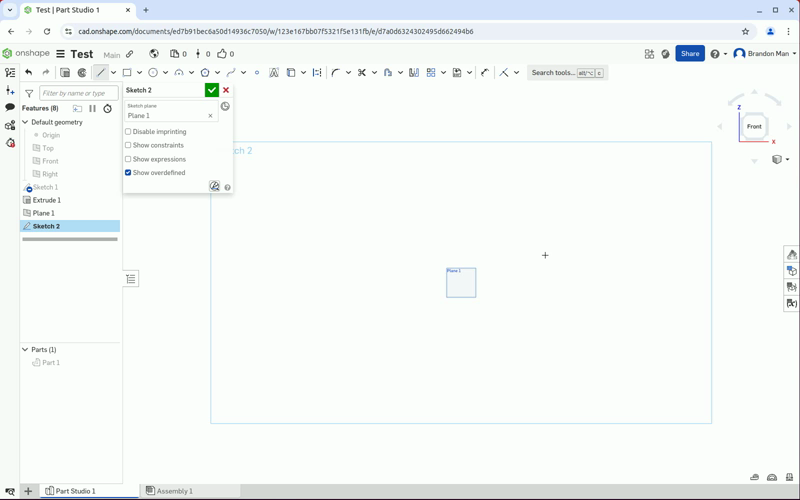
key_up(shift)
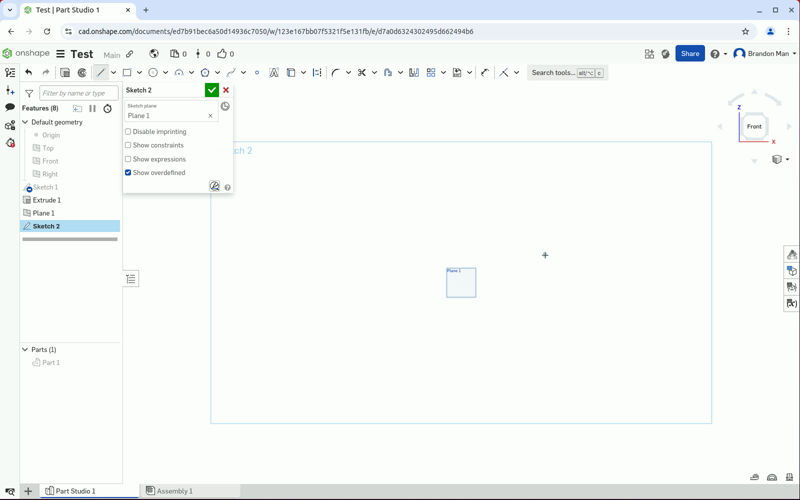
key_down(shift)
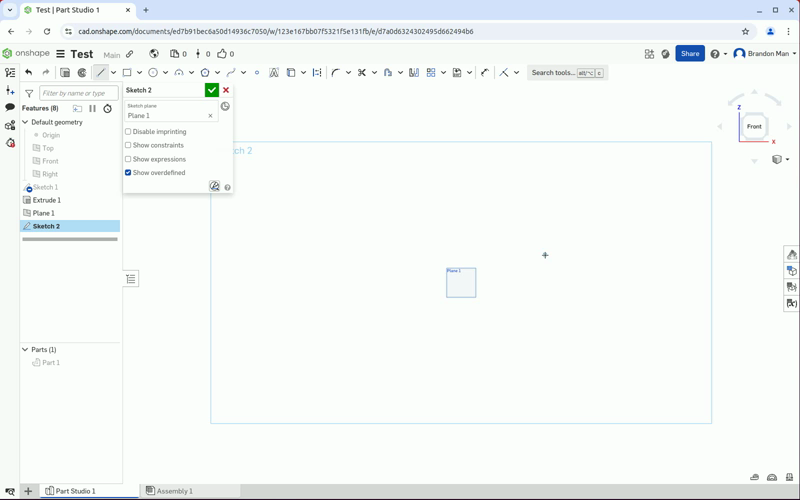
mouse_move(575, 254)
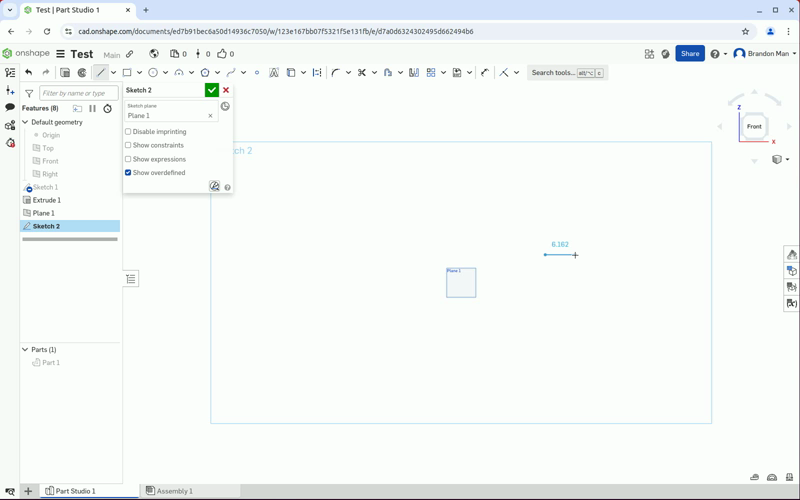
mouse_move(573, 254)
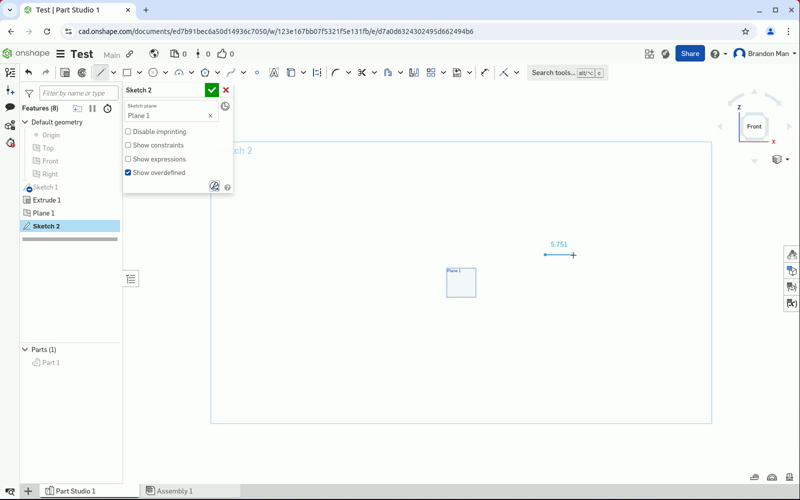
click(573, 254)
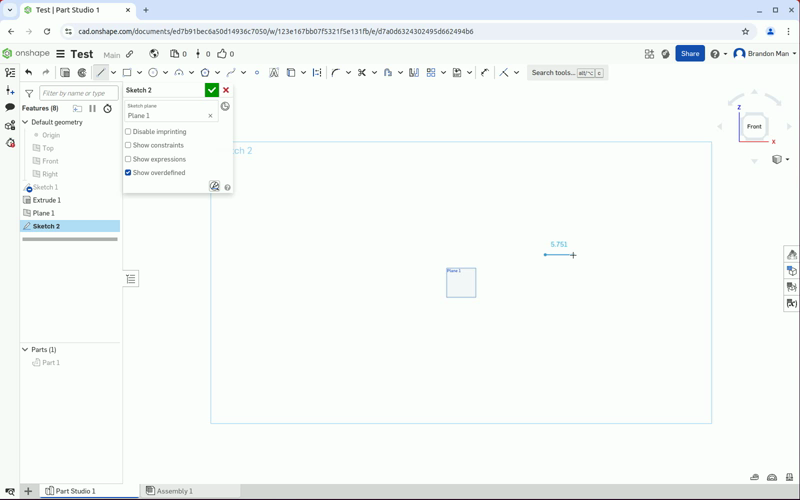
key_up(shift)
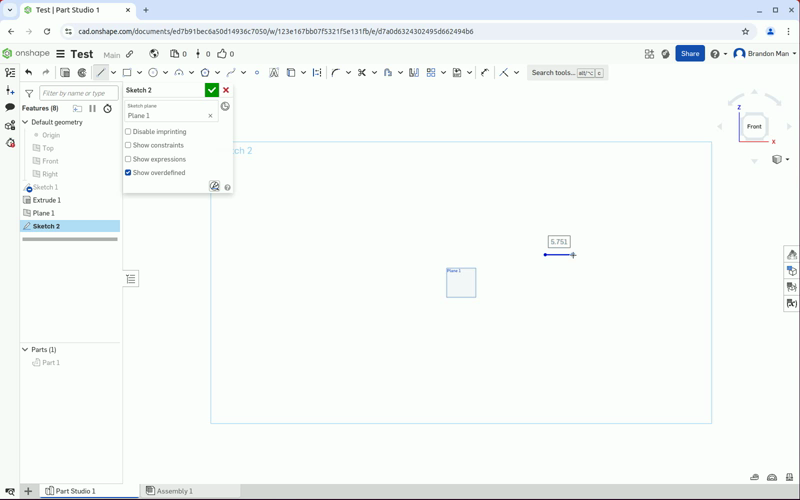
key_down(shift)
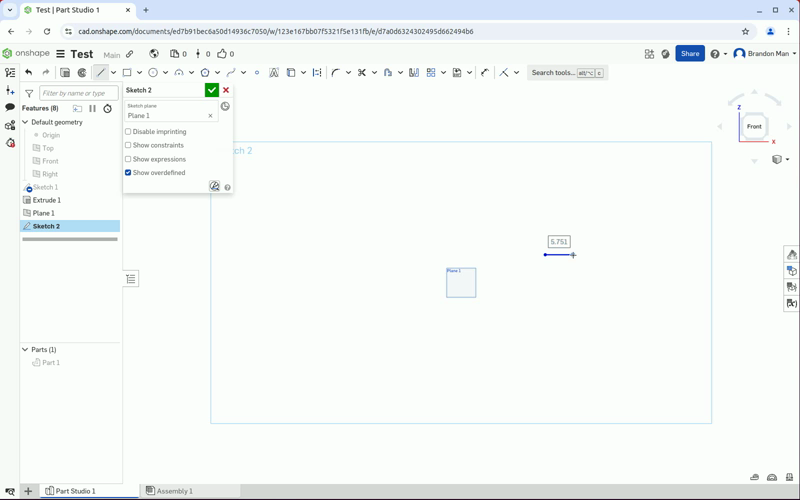
mouse_move(589, 254)
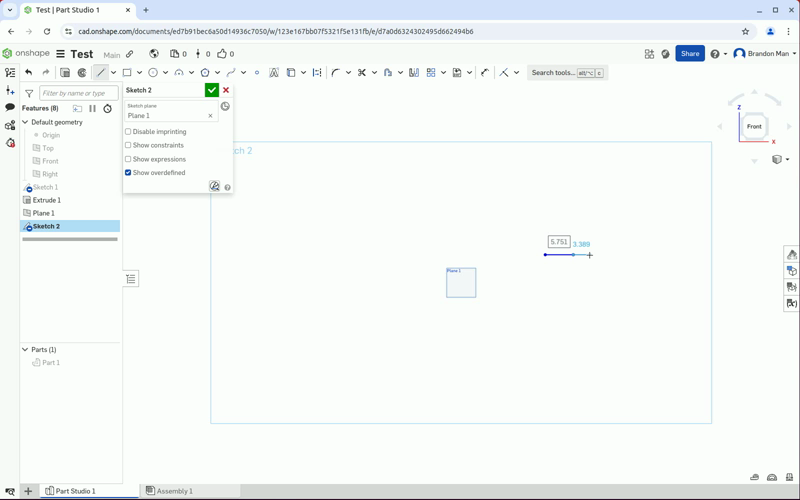
mouse_move(573, 198)
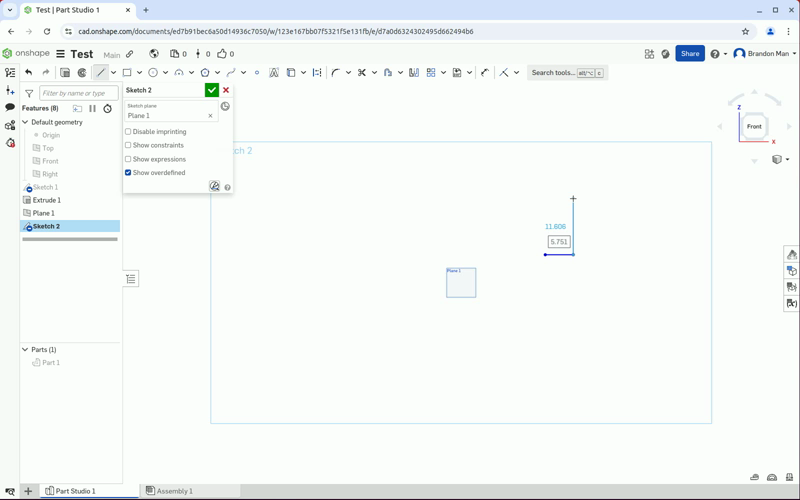
click(573, 198)
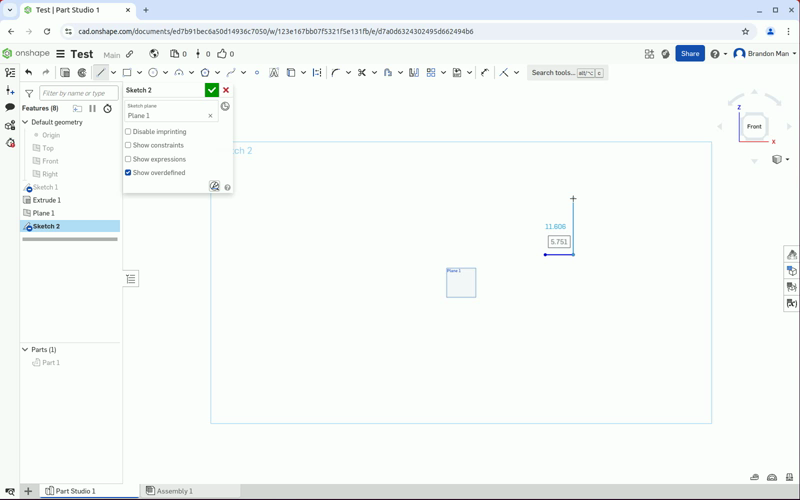
key_up(shift)
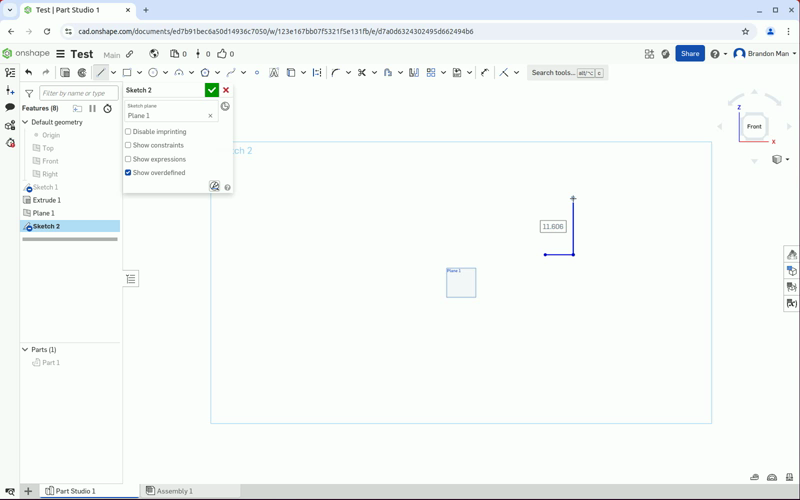
key_down(shift)
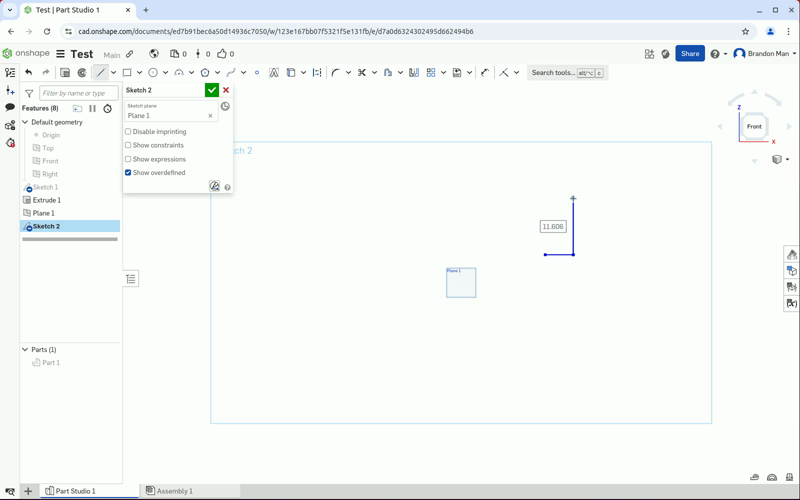
mouse_move(589, 198)
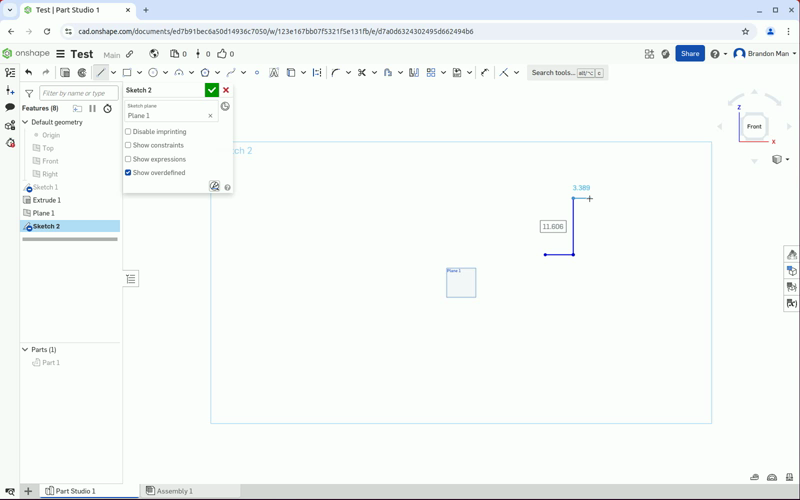
mouse_move(545, 198)
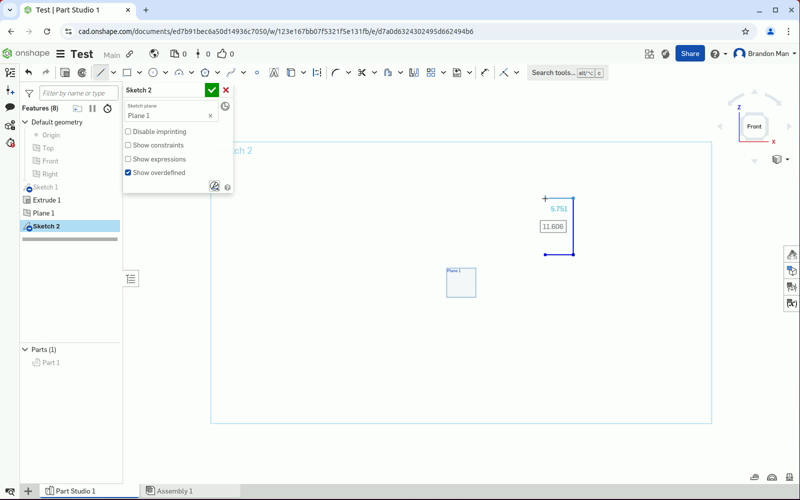
click(545, 198)
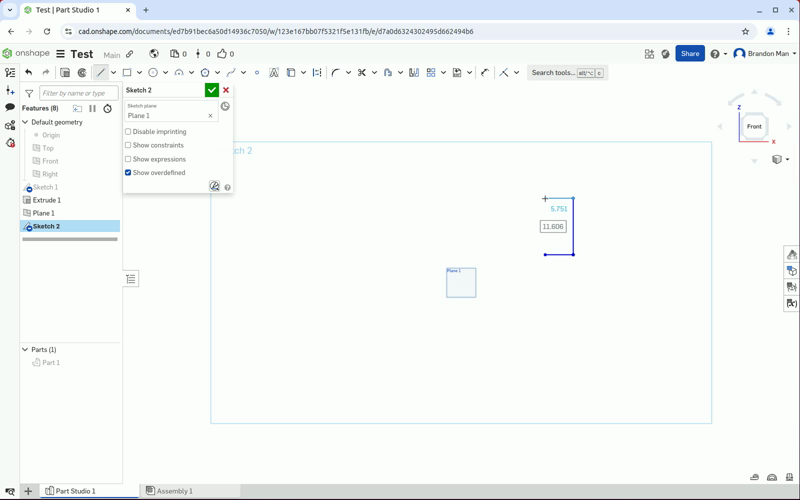
key_up(shift)
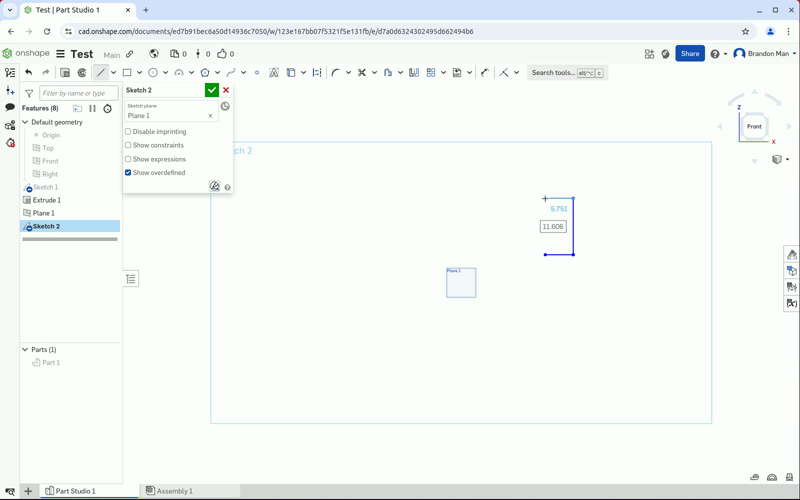
mouse_move(575, 198)
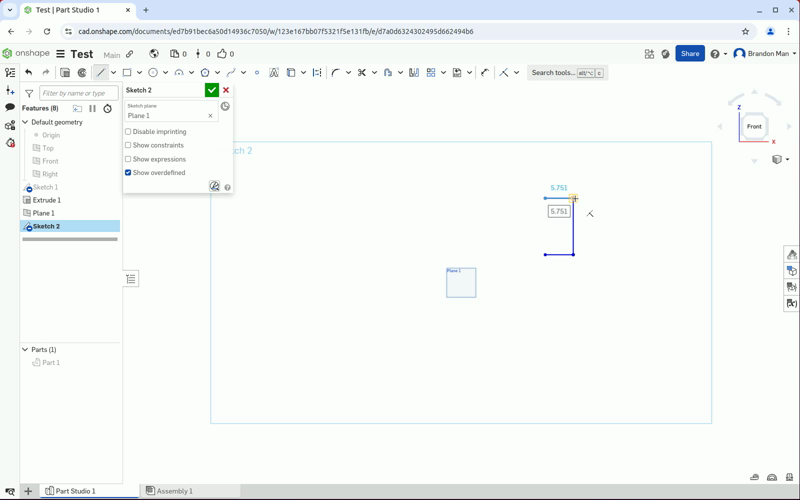
key_down(shift)
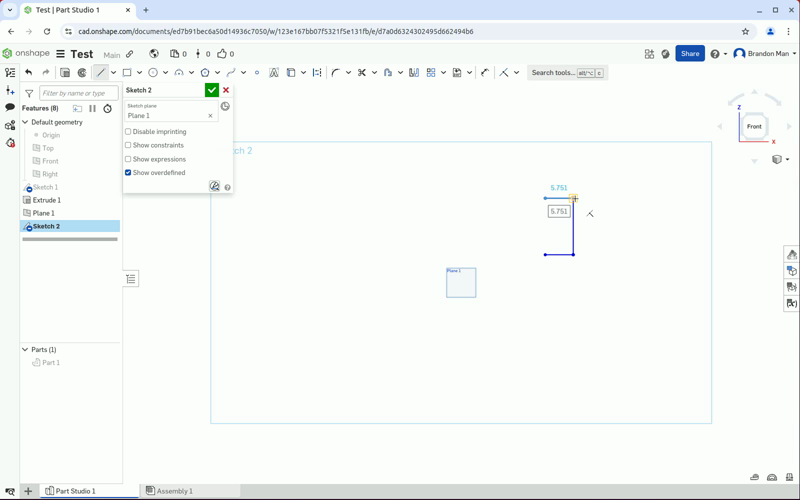
mouse_move(545, 254)
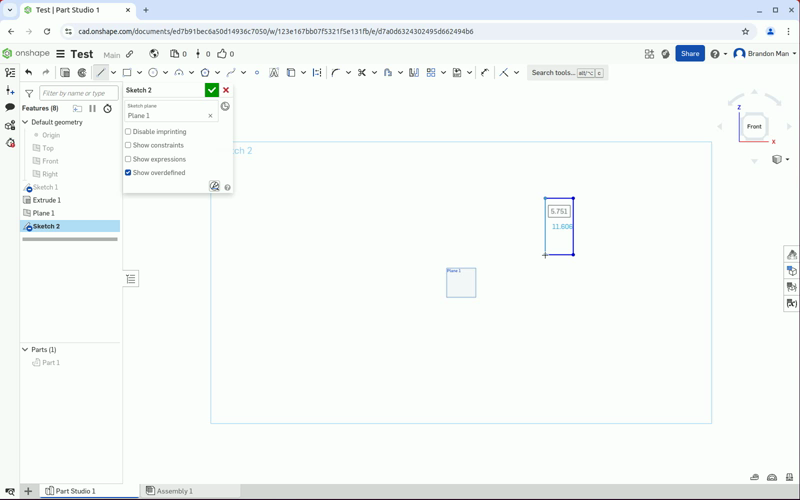
key_up(shift)
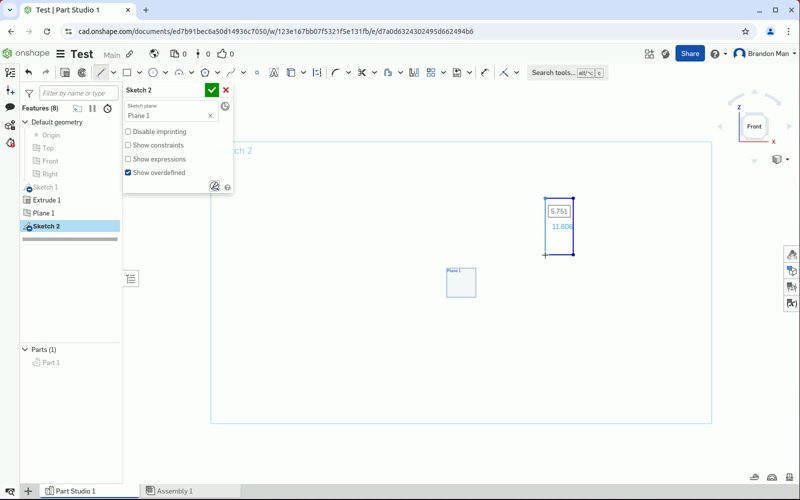
click(545, 254)
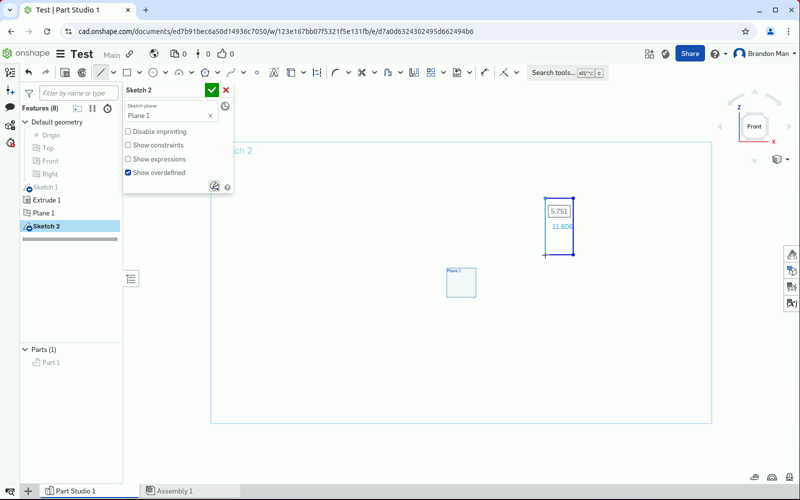
key(esc)
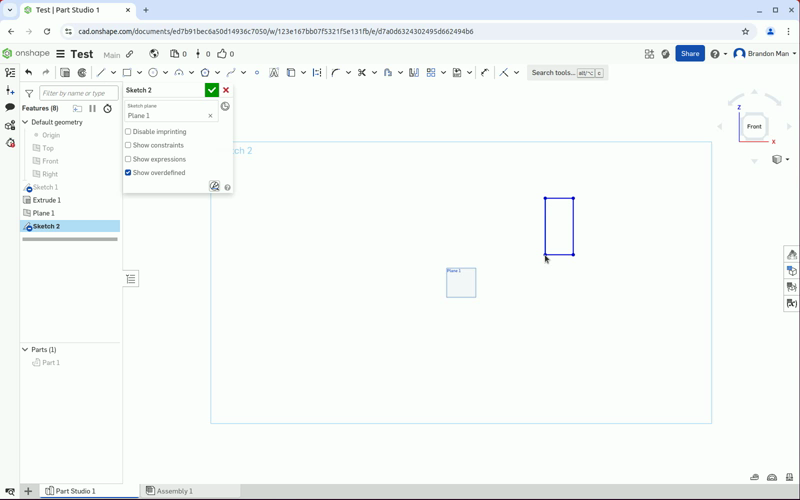
mouse_move(562, 219)
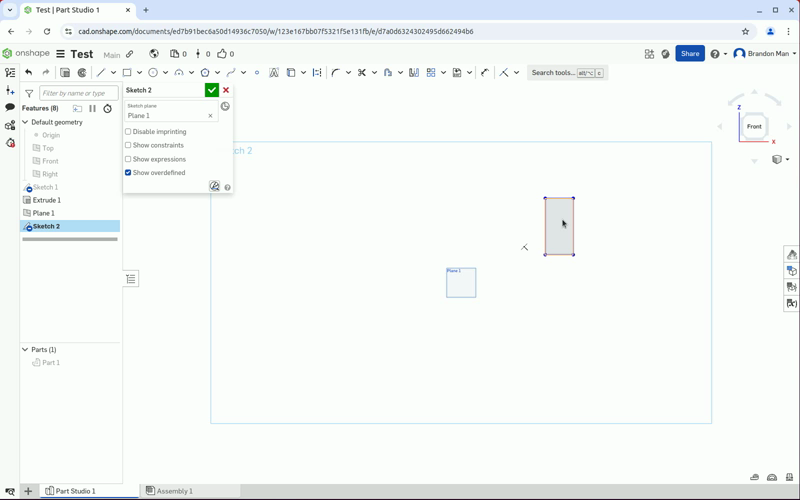
scroll(6)
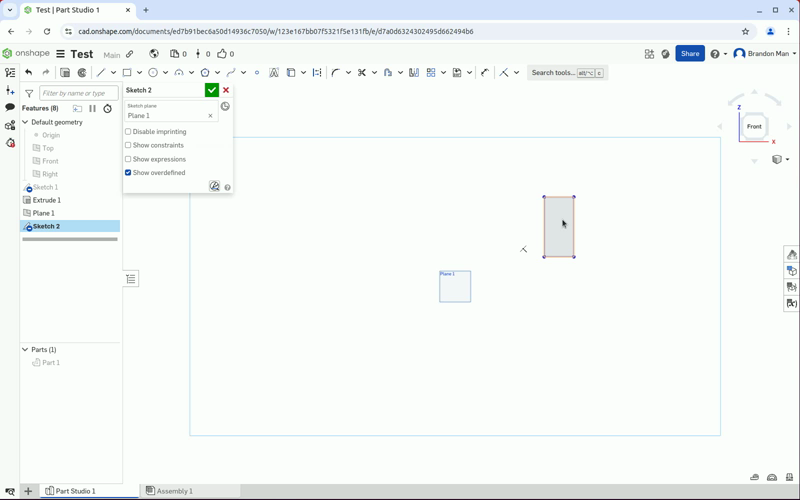
scroll(6)
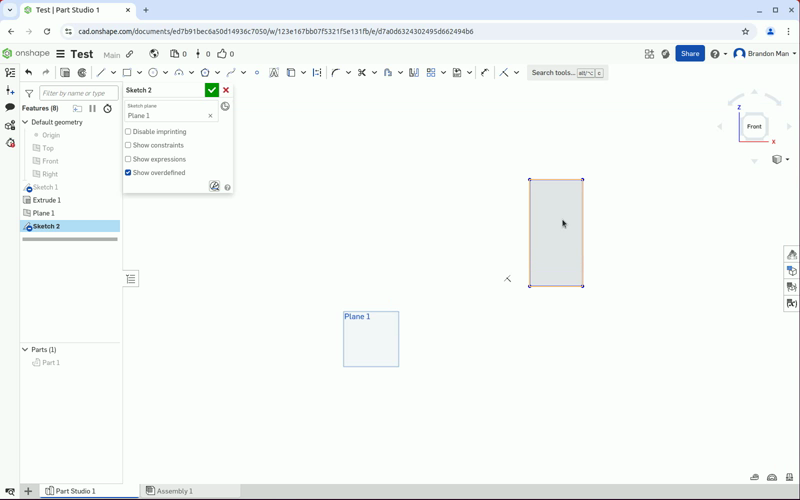
scroll(6)
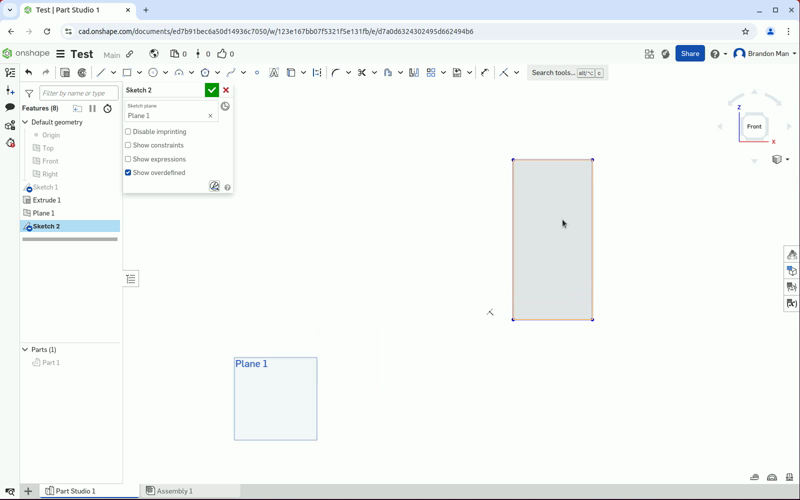
scroll(6)
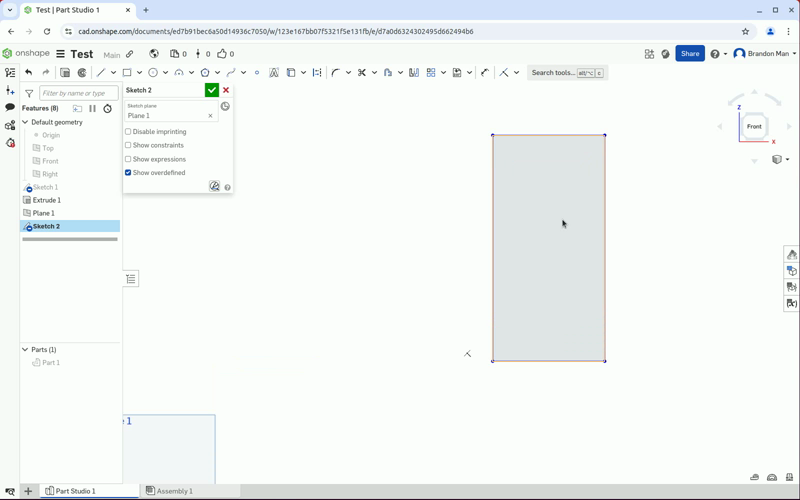
scroll(6)
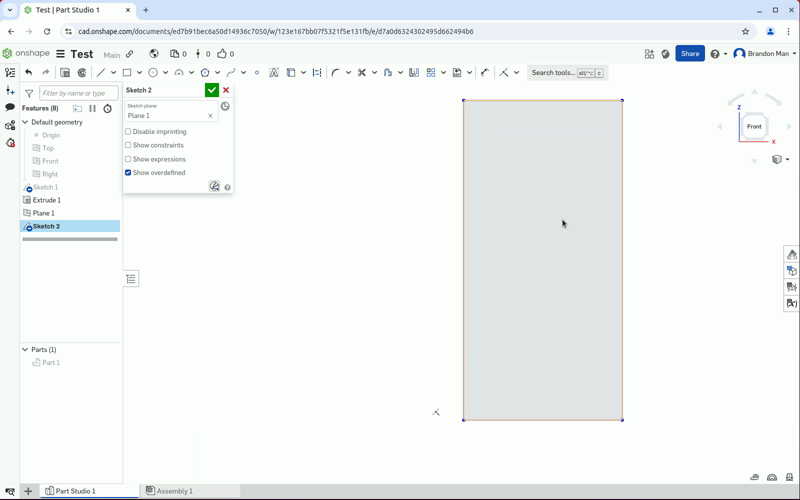
scroll(6)
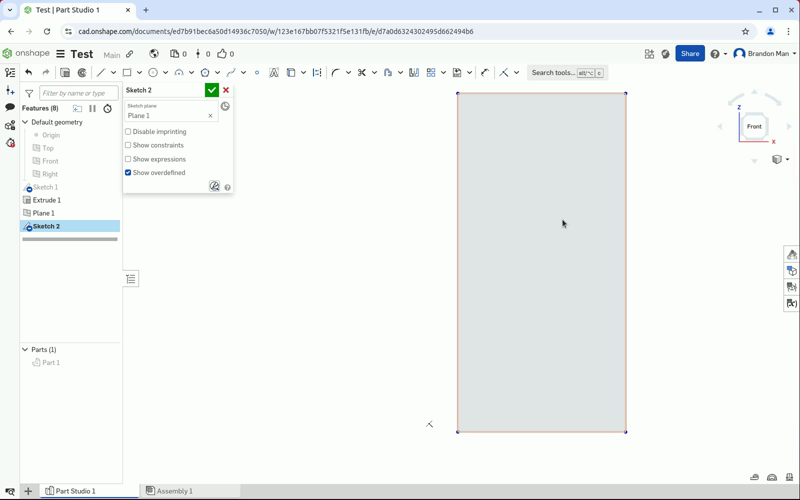
scroll(6)
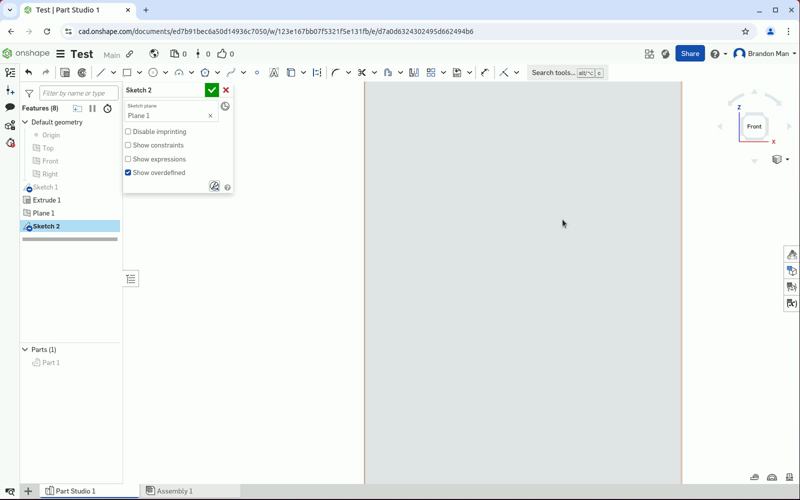
click(562, 219)
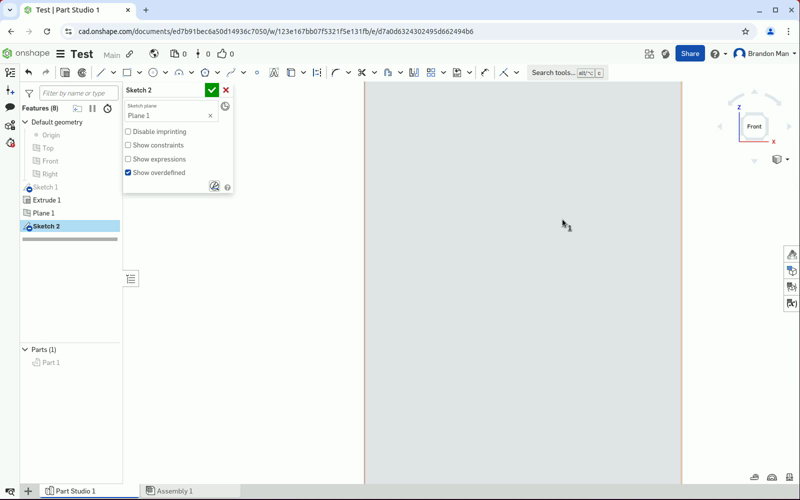
scroll(-6)
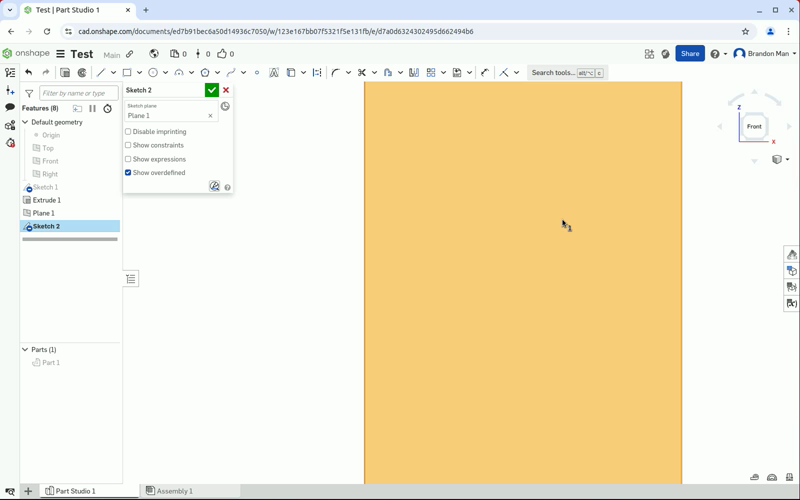
scroll(-6)
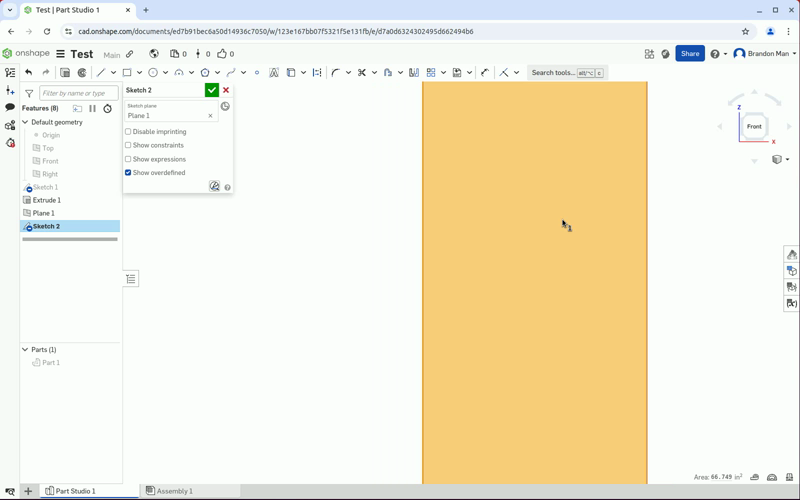
scroll(-6)
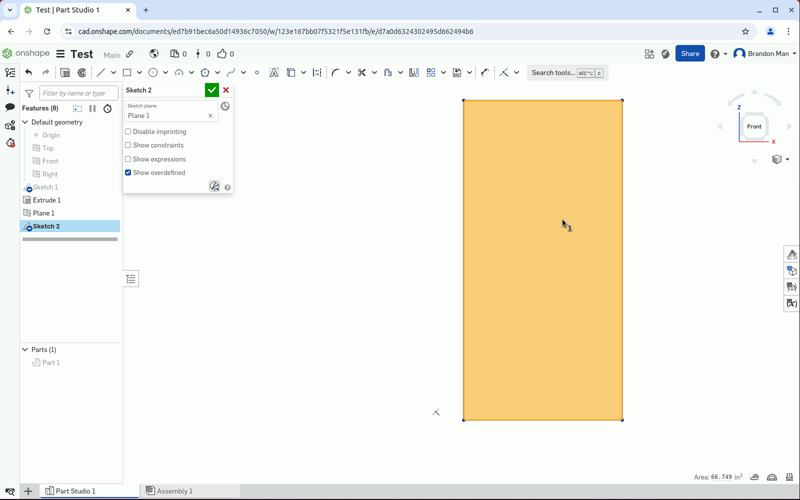
scroll(-6)
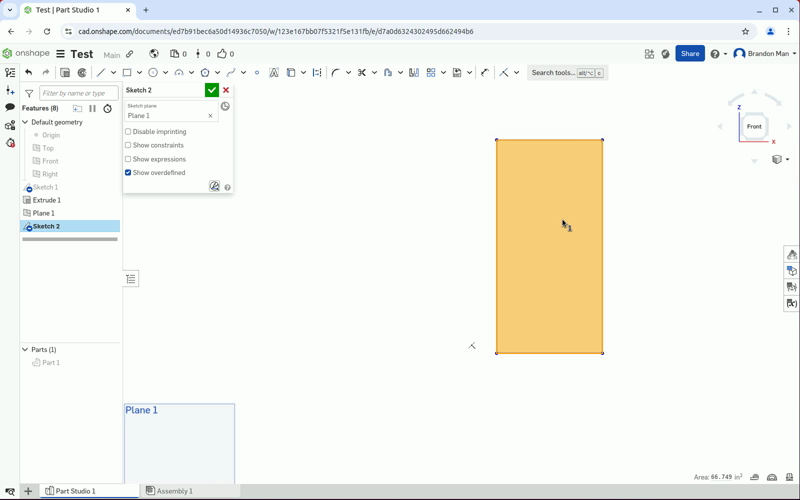
scroll(-6)
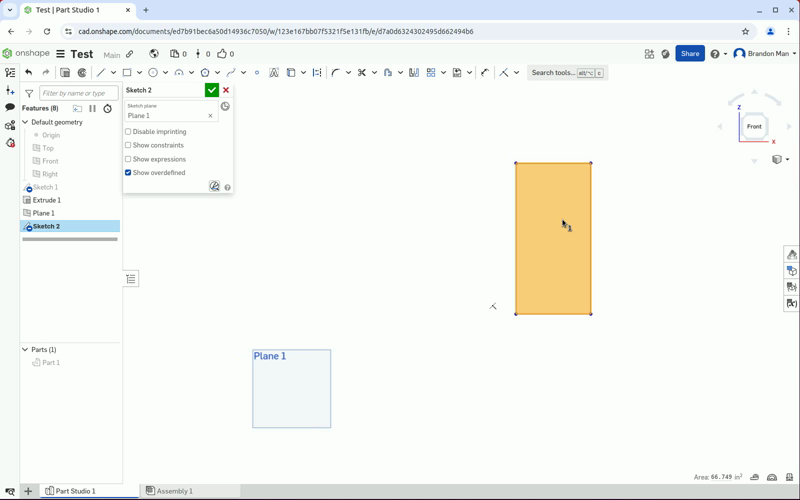
scroll(-6)
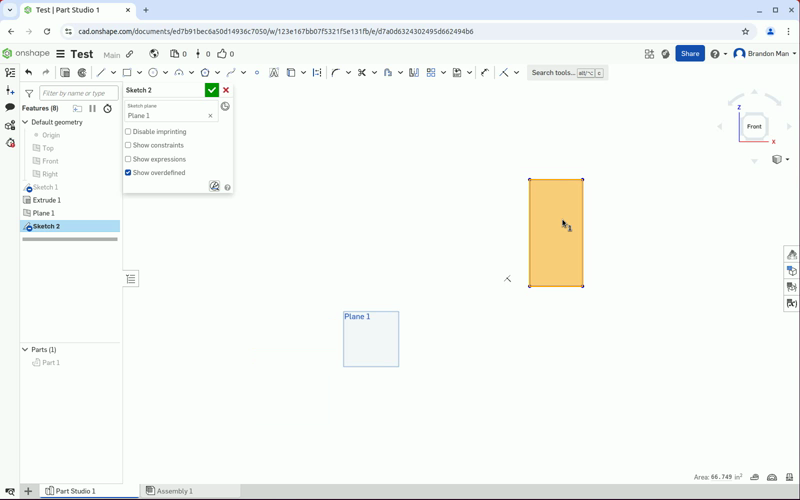
scroll(-6)
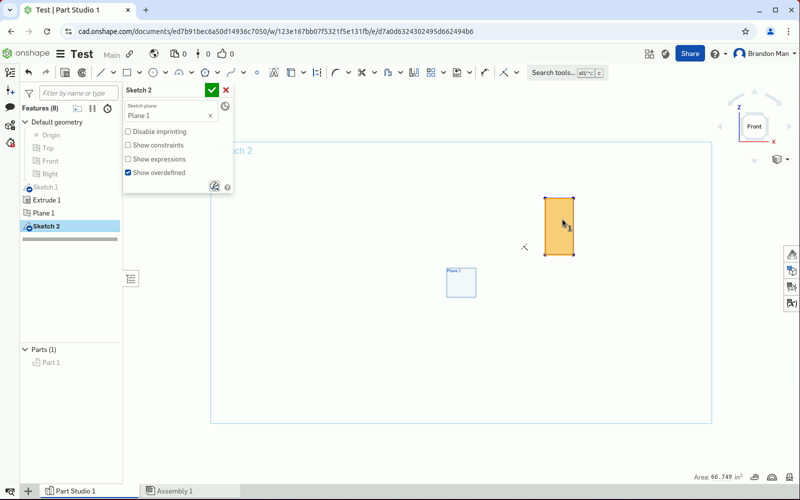
mouse_move(73, 352)
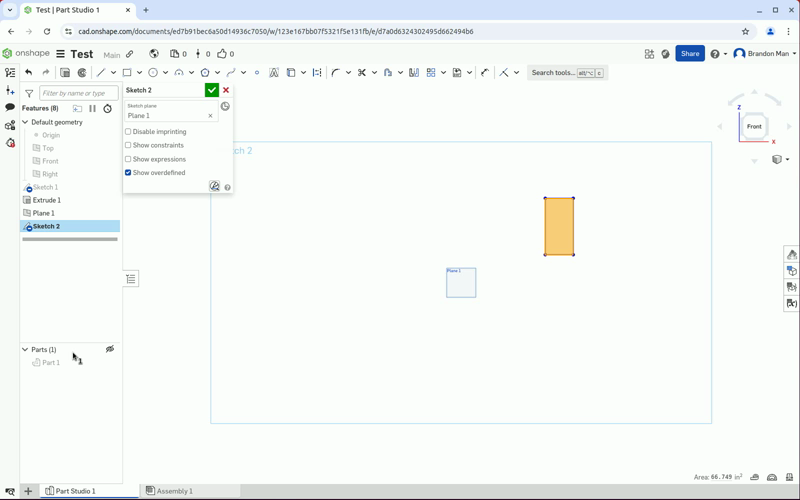
key(shift+y)
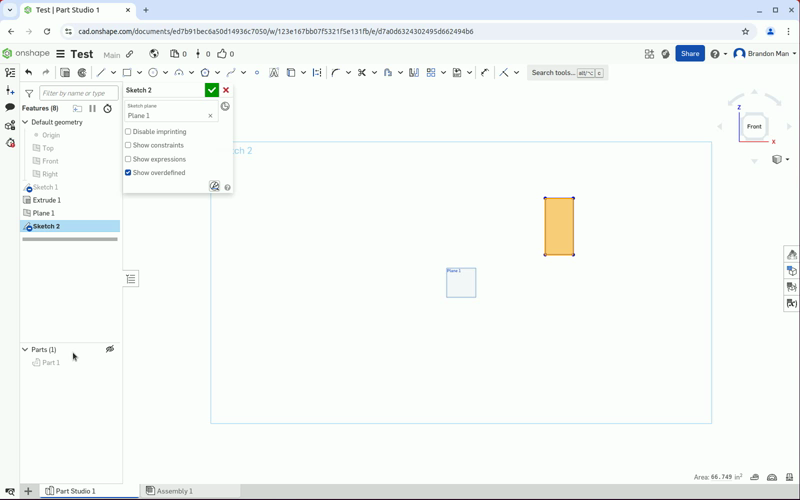
key(shift+e)
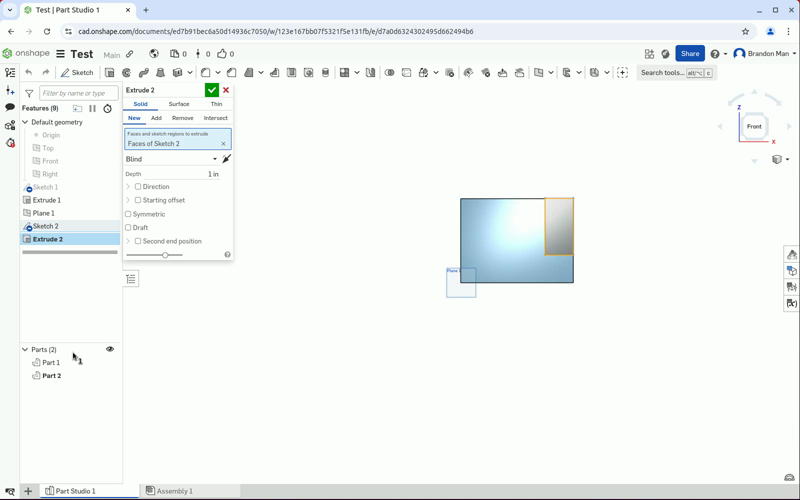
mouse_move(143, 106)
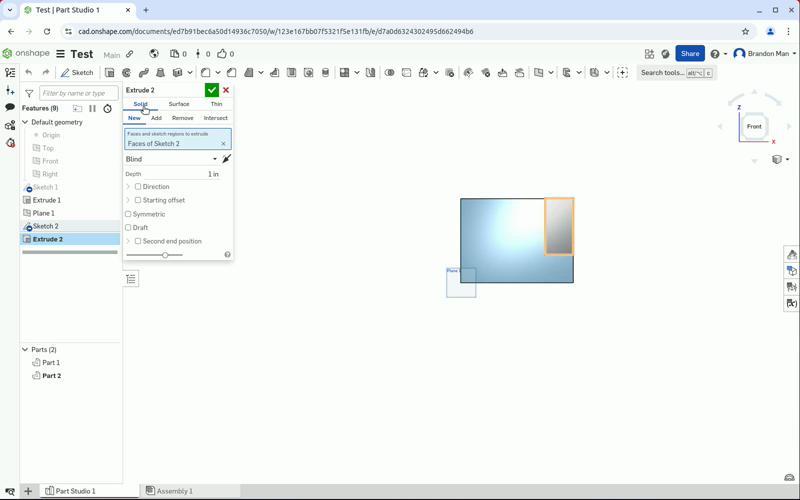
click(143, 106)
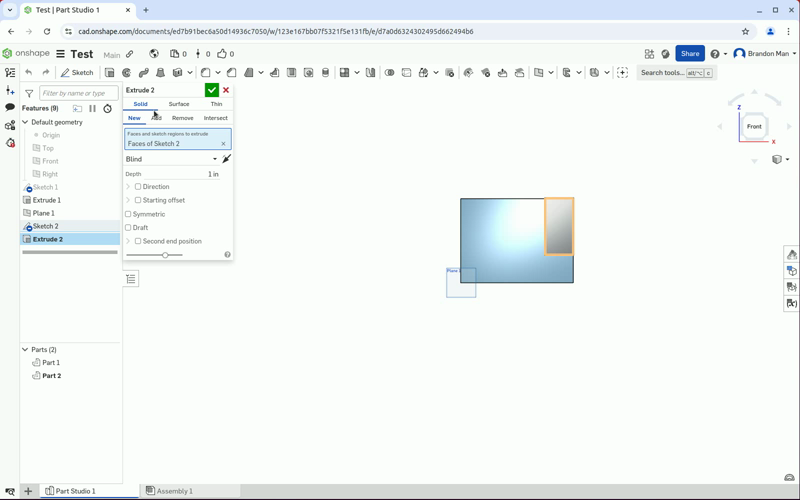
mouse_move(186, 120)
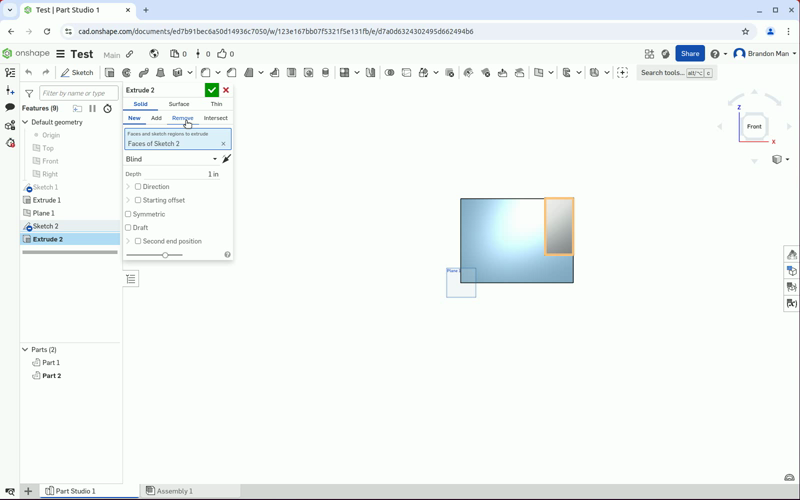
click(186, 120)
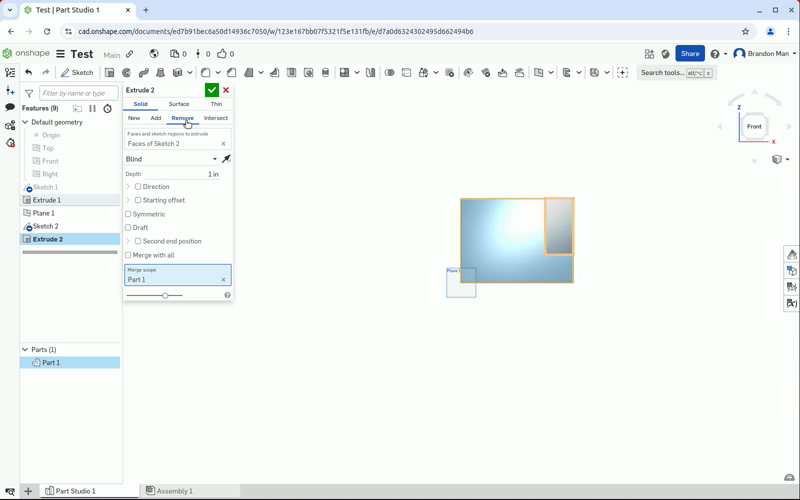
key(tab, 4)
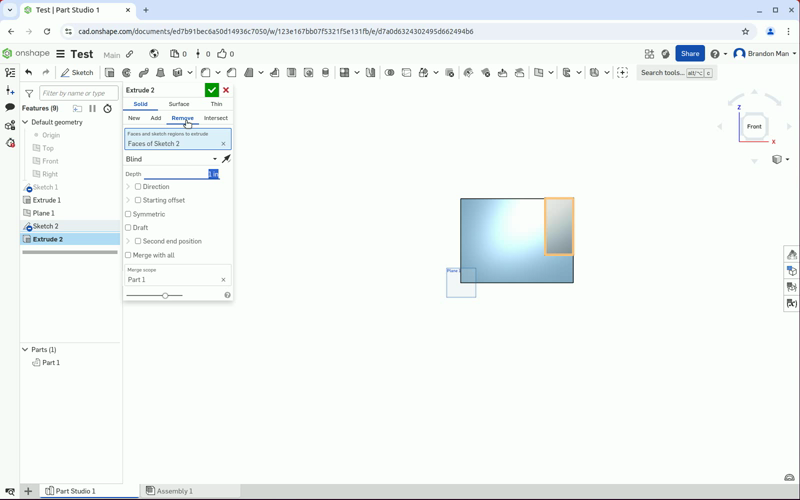
text(5.777)
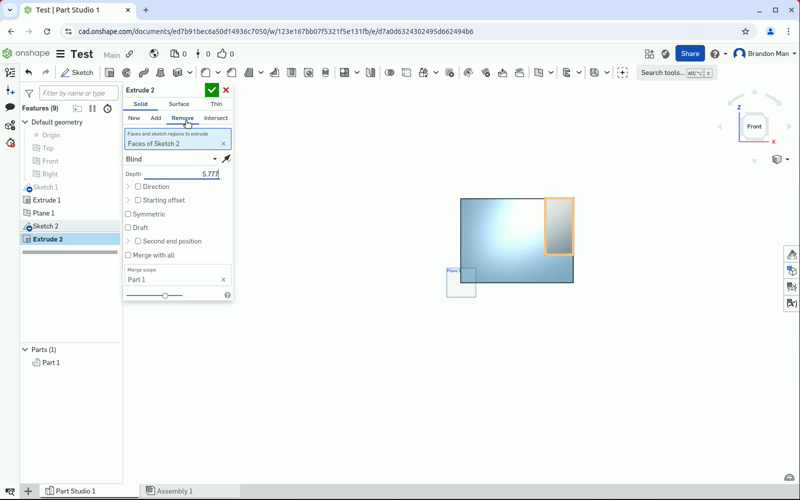
key(tab, 6)
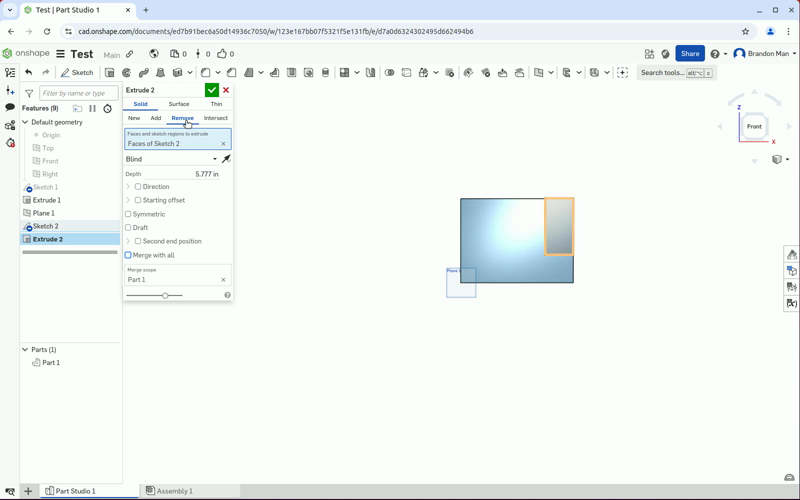
key(space)
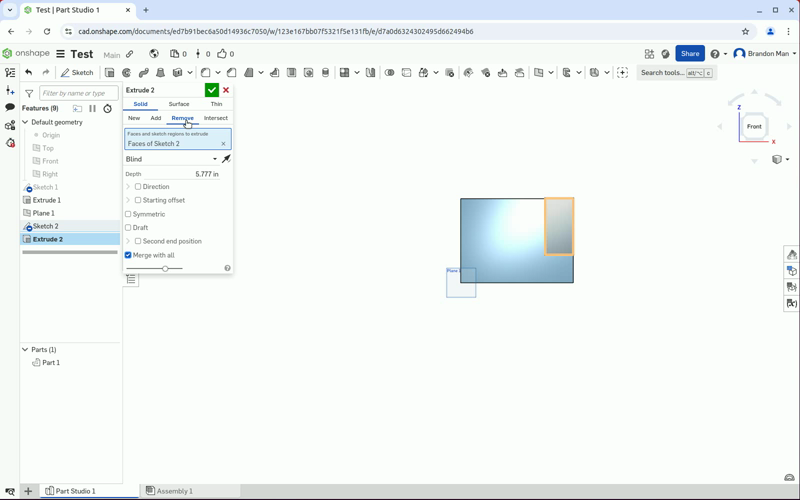
key(enter)
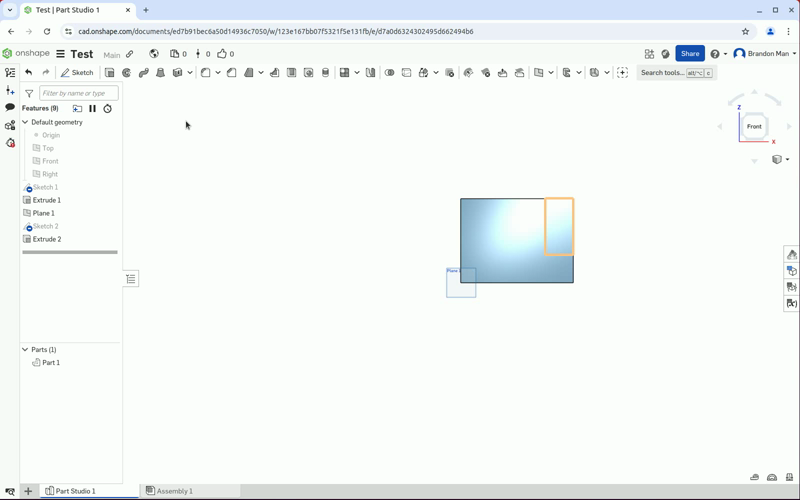
key(shift+h)
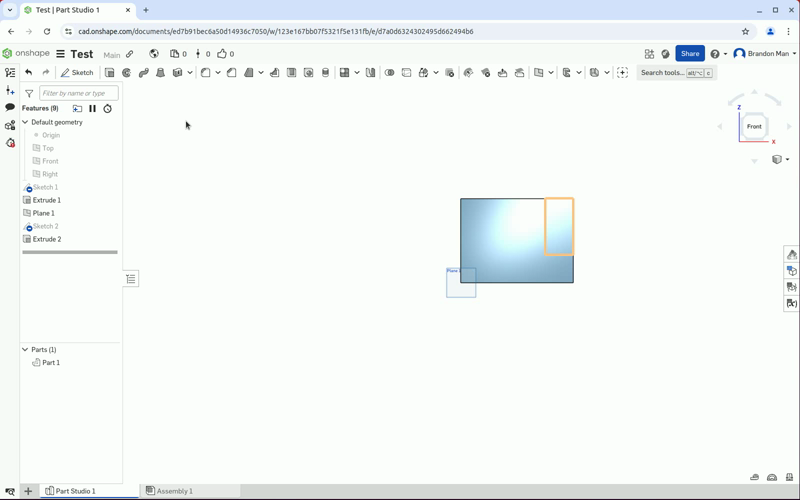
key(shift+h)
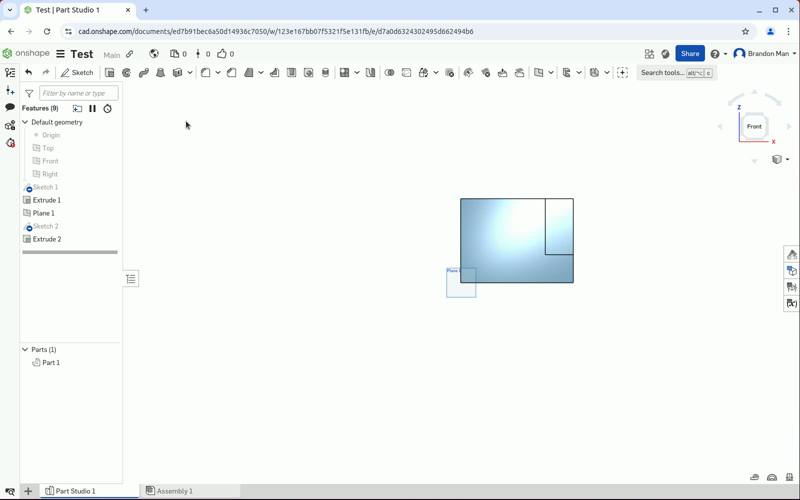
mouse_move(73, 189)
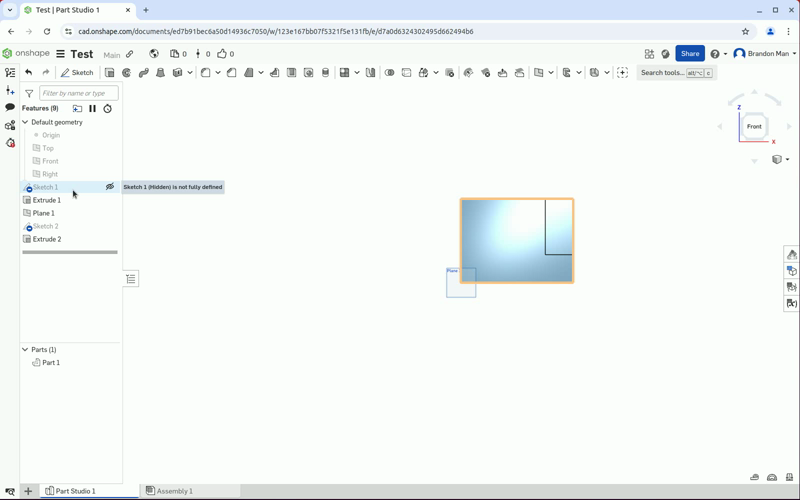
click(73, 189)
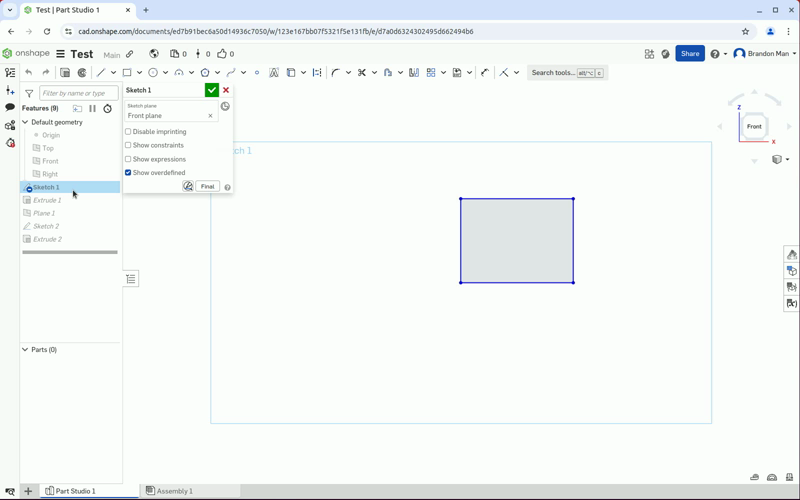
mouse_move(229, 92)
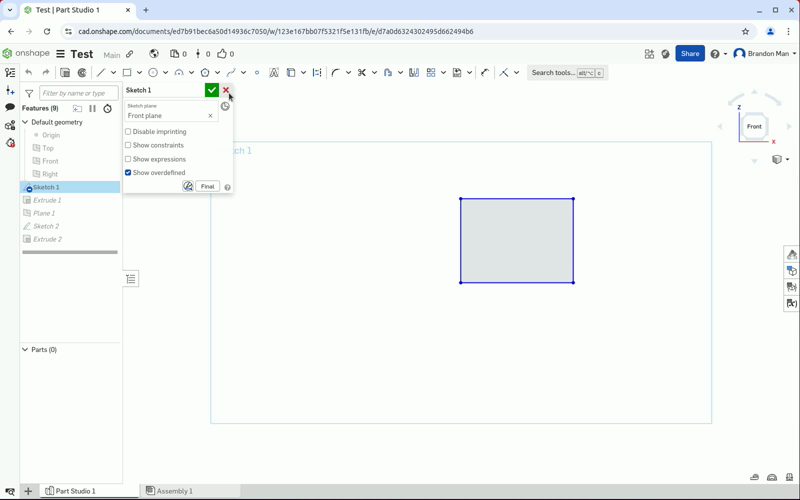
click(229, 92)
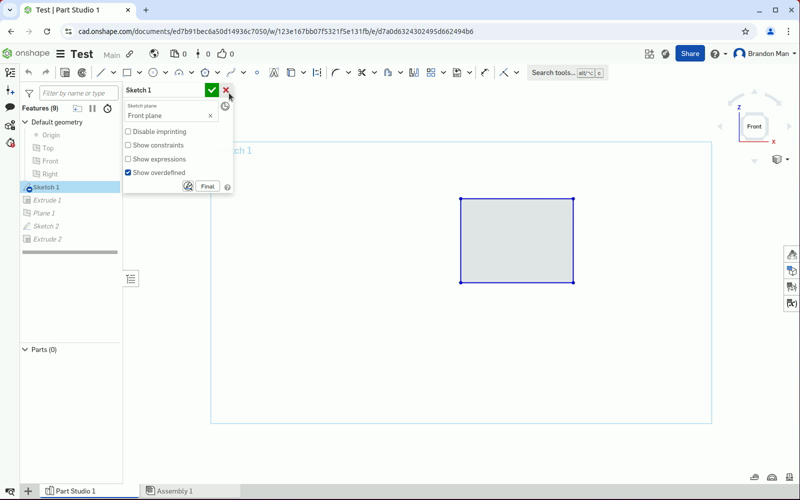
key(shift+s)
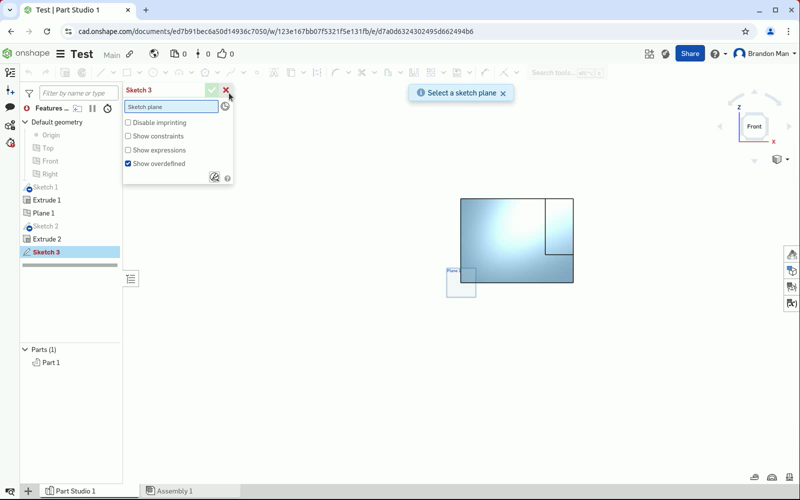
mouse_move(73, 215)
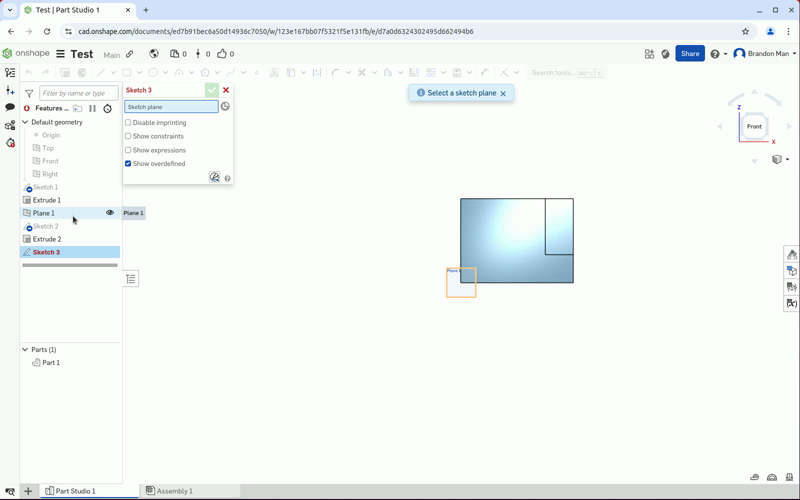
click(73, 215)
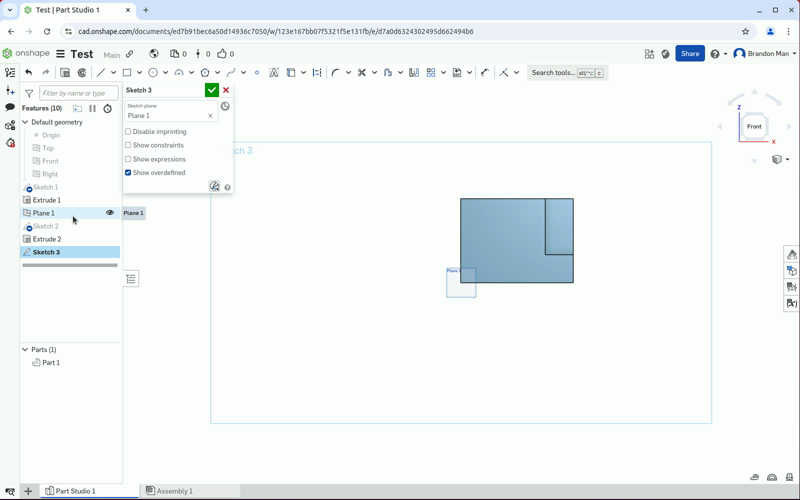
mouse_move(73, 352)
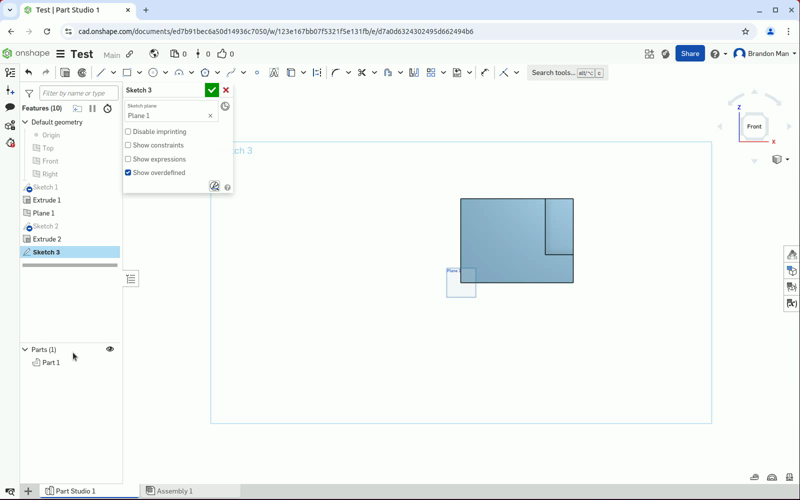
key(y)
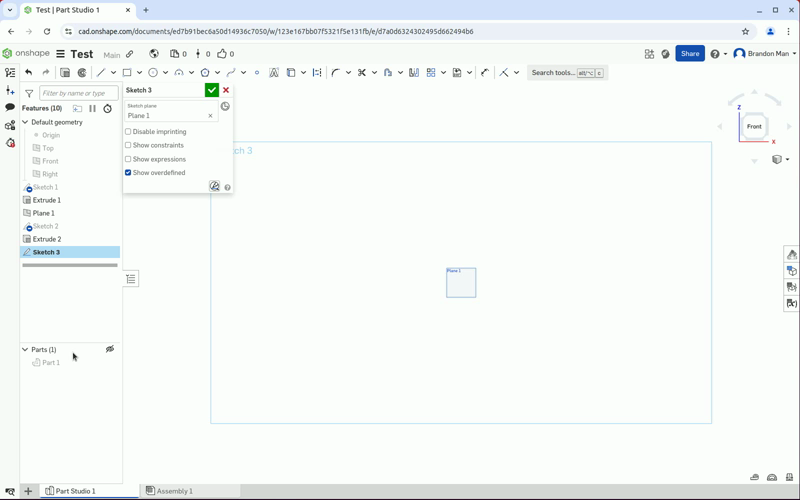
key(l)
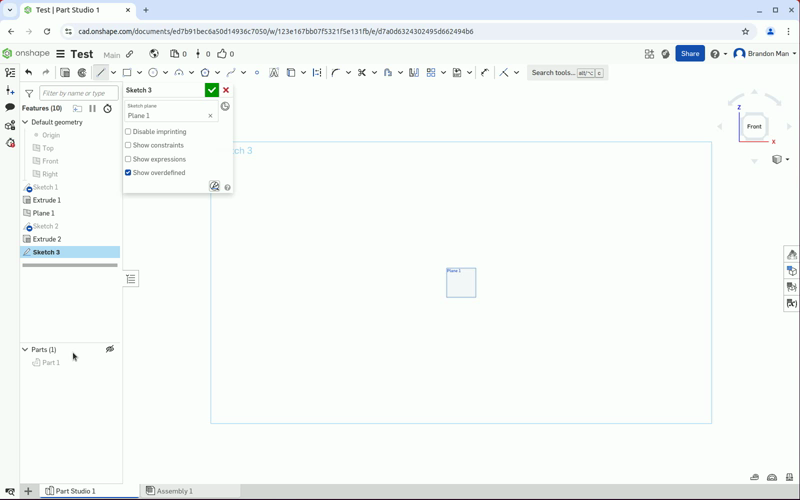
key_down(shift)
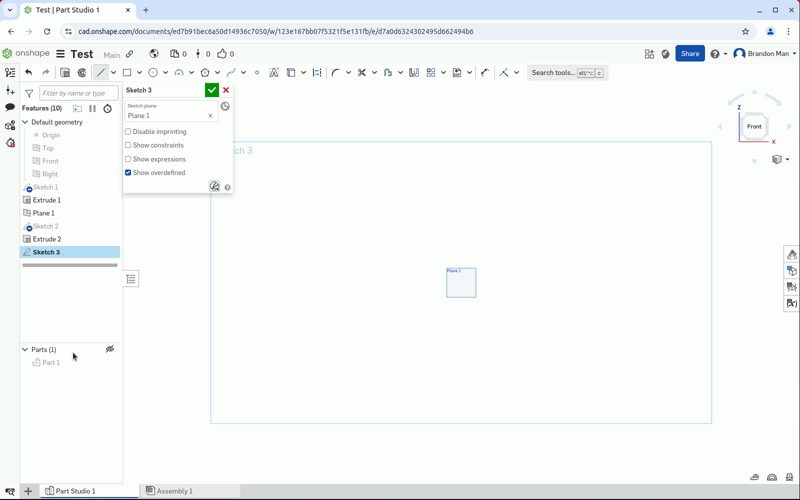
mouse_move(460, 254)
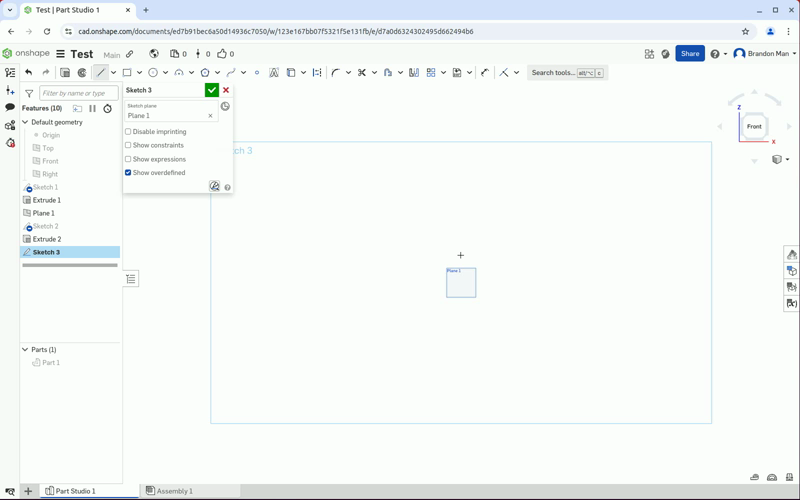
click(460, 254)
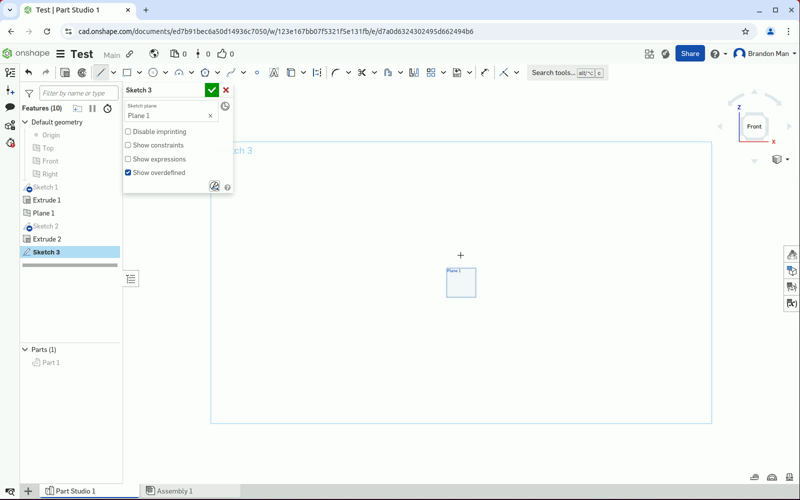
key_up(shift)
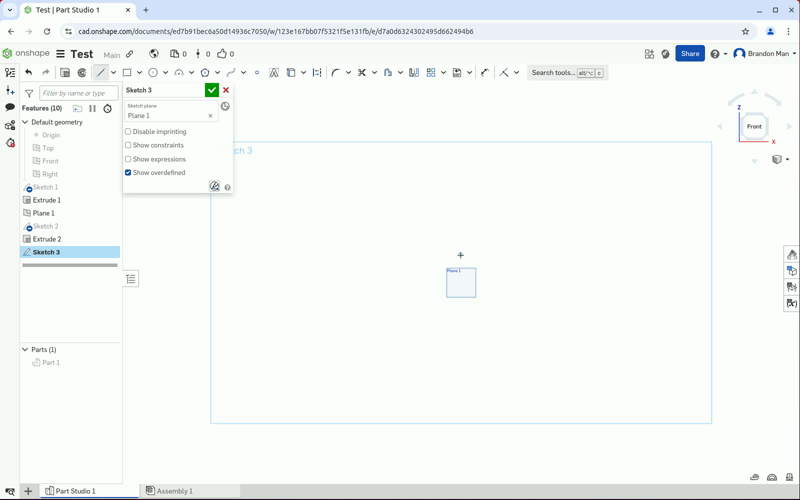
key_down(shift)
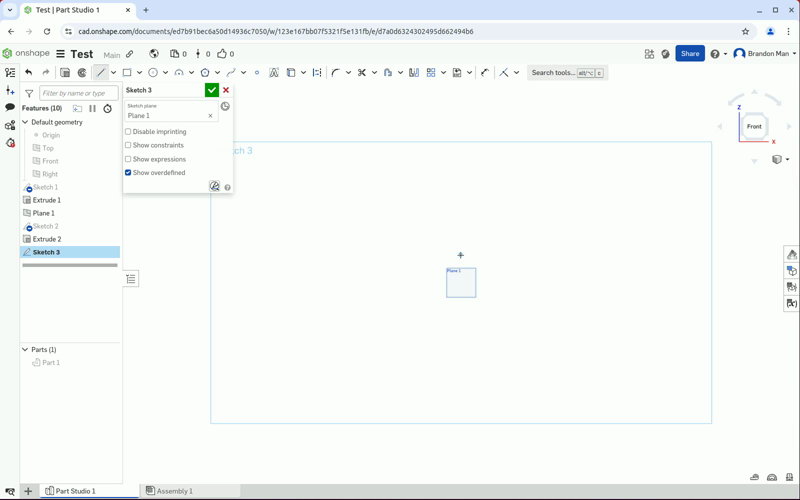
mouse_move(490, 254)
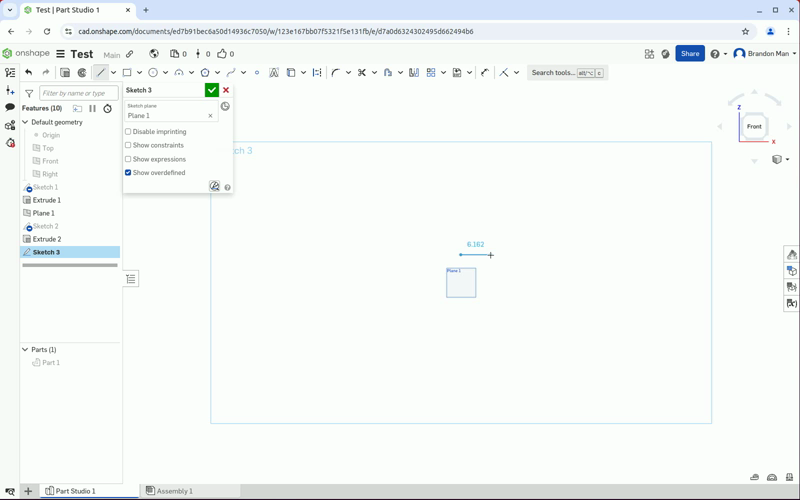
mouse_move(517, 254)
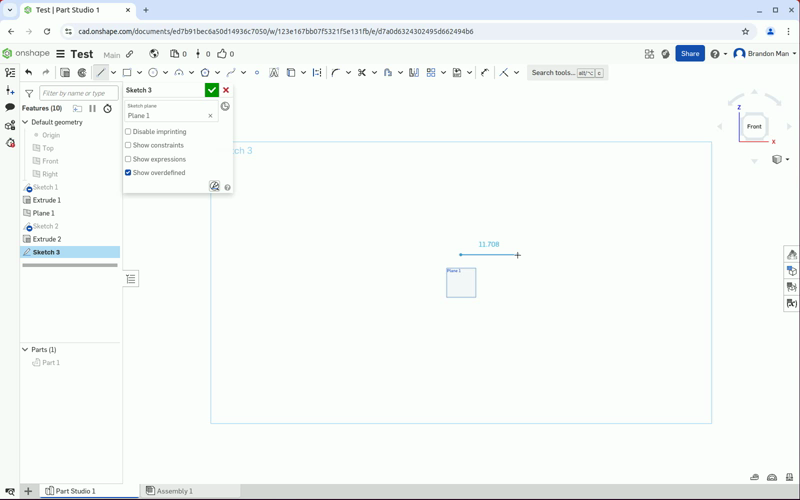
click(517, 254)
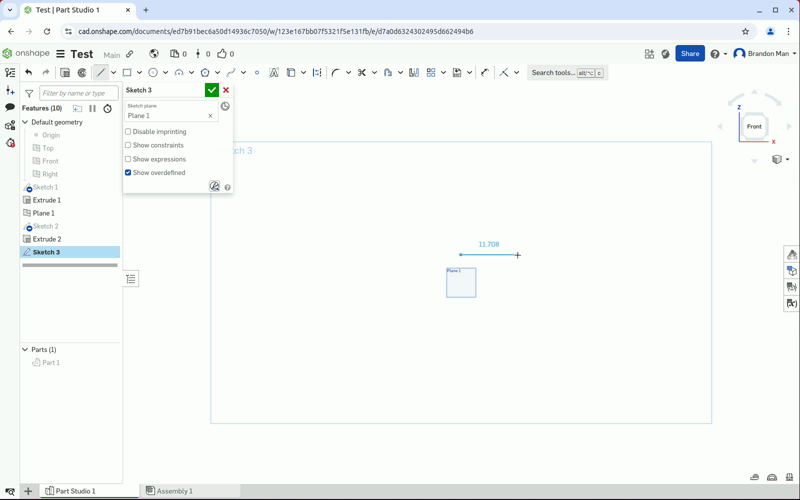
key_up(shift)
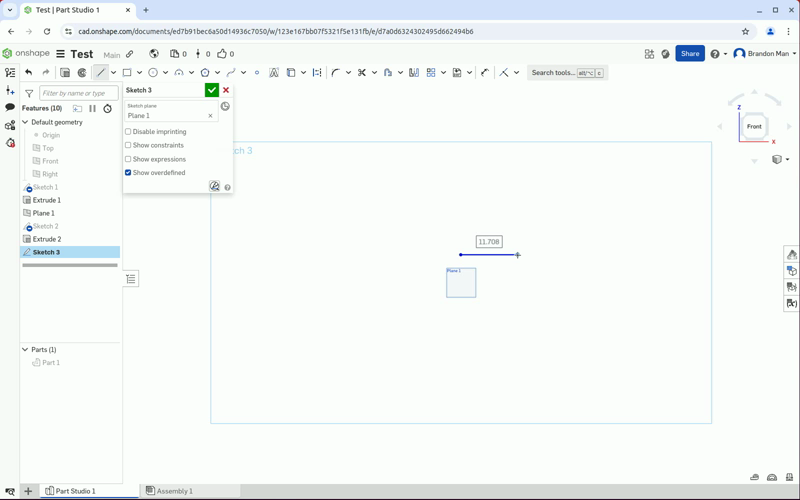
key_down(shift)
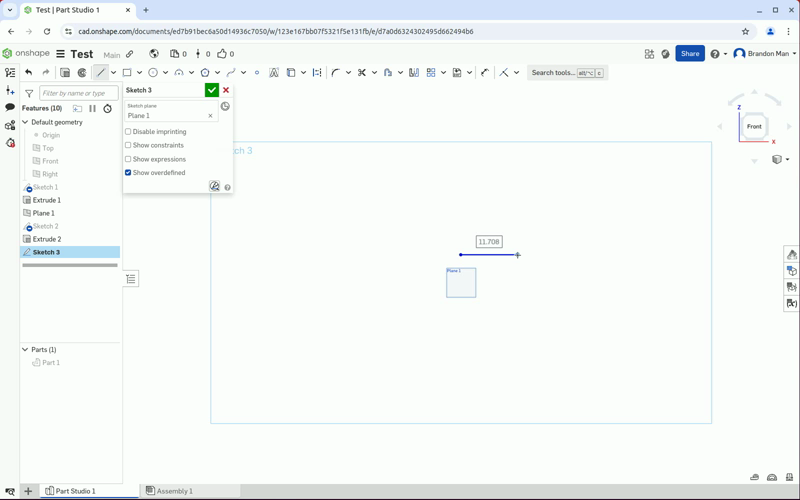
mouse_move(547, 254)
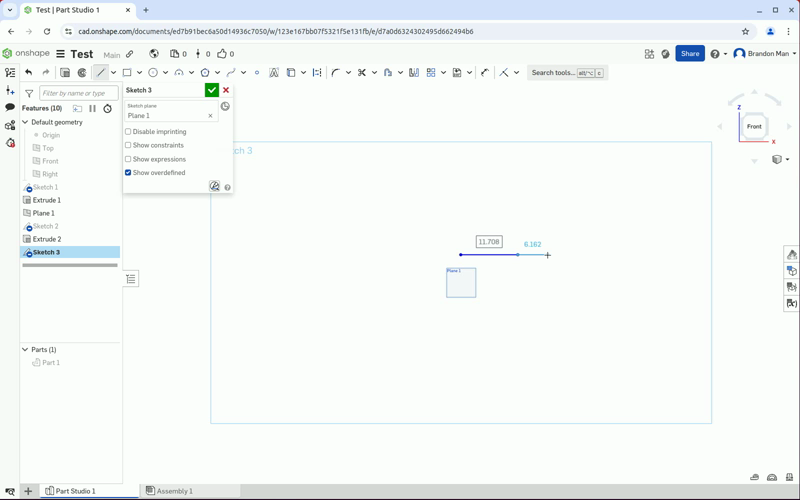
mouse_move(517, 198)
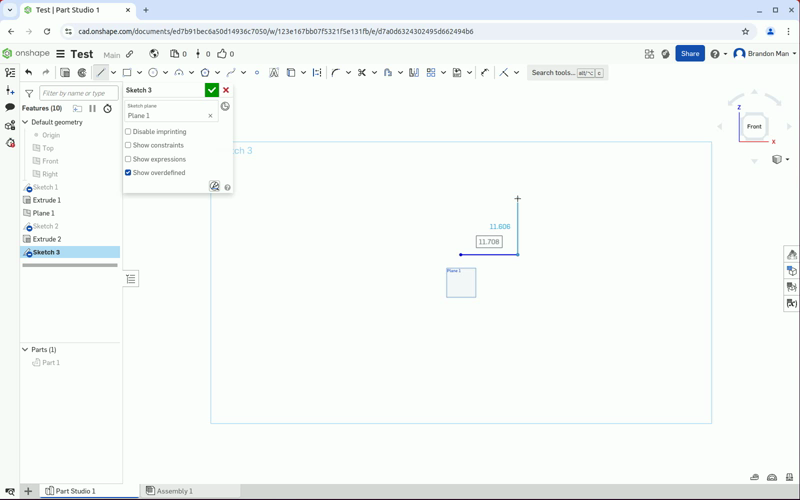
click(517, 198)
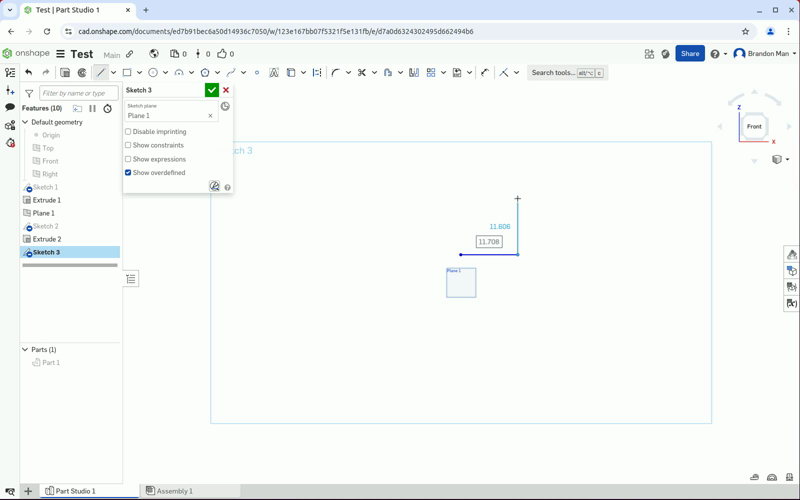
key_up(shift)
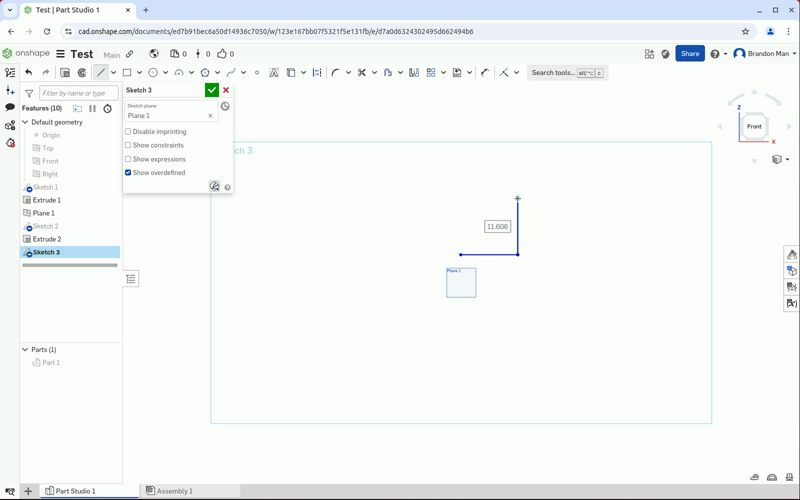
key_down(shift)
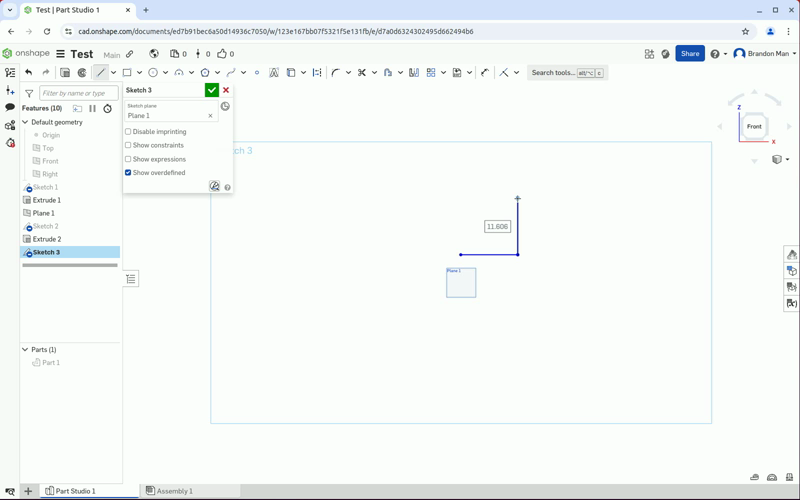
mouse_move(547, 198)
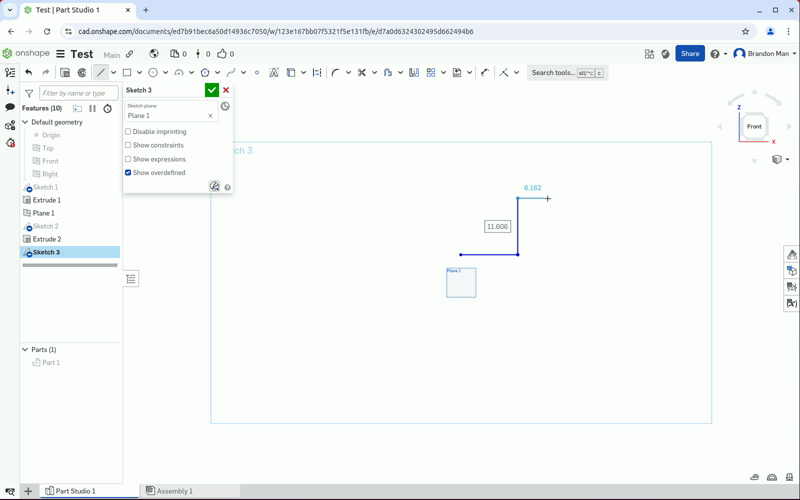
mouse_move(460, 198)
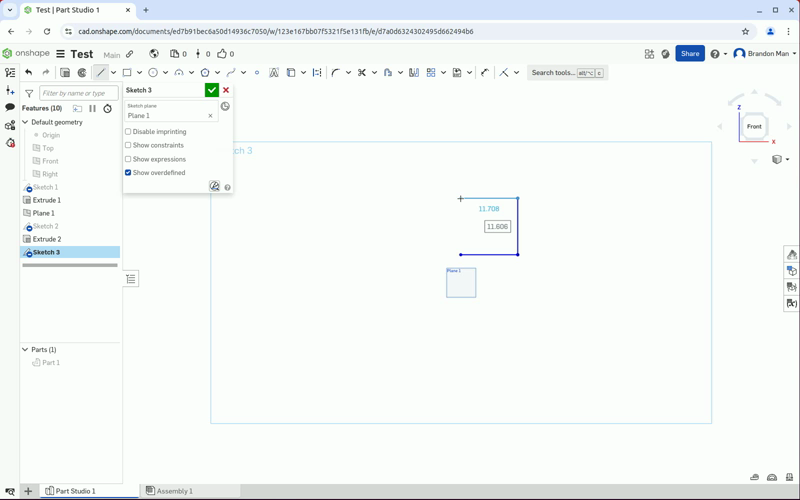
click(460, 198)
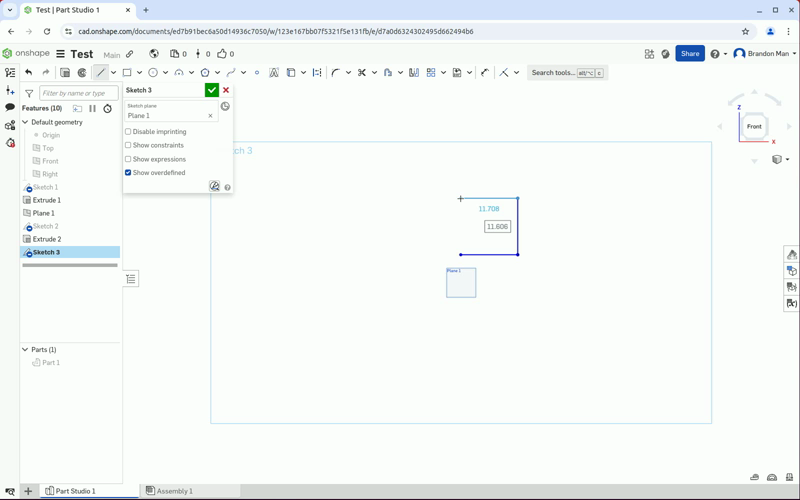
key_up(shift)
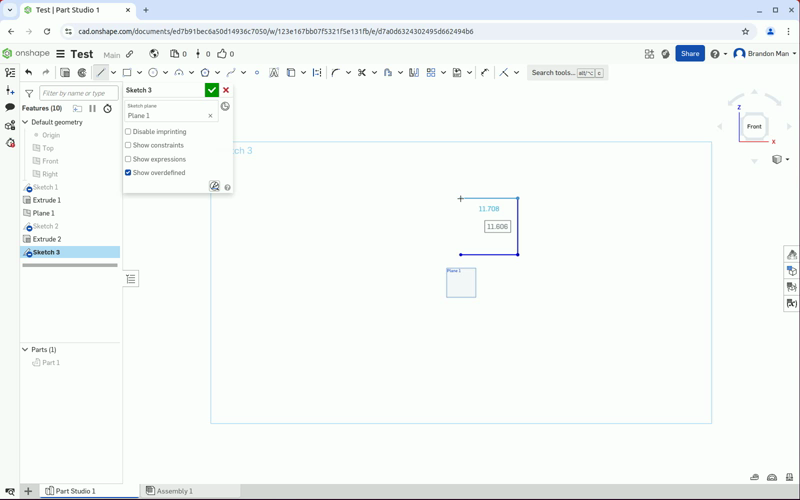
mouse_move(490, 198)
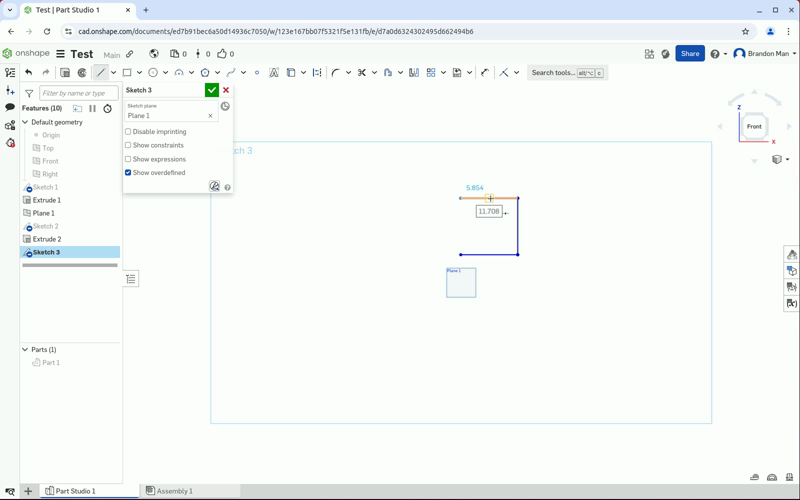
key_down(shift)
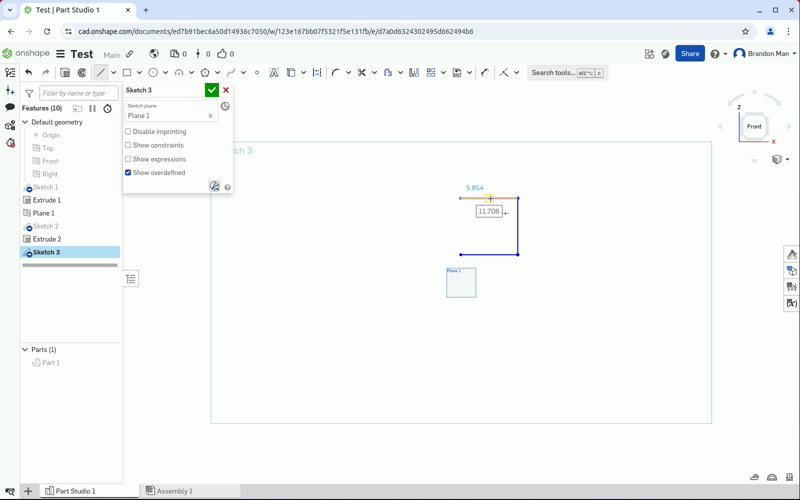
mouse_move(460, 254)
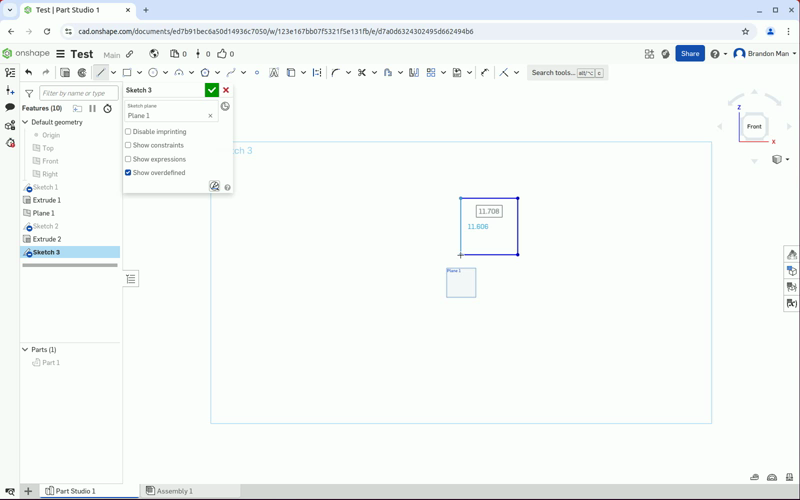
key_up(shift)
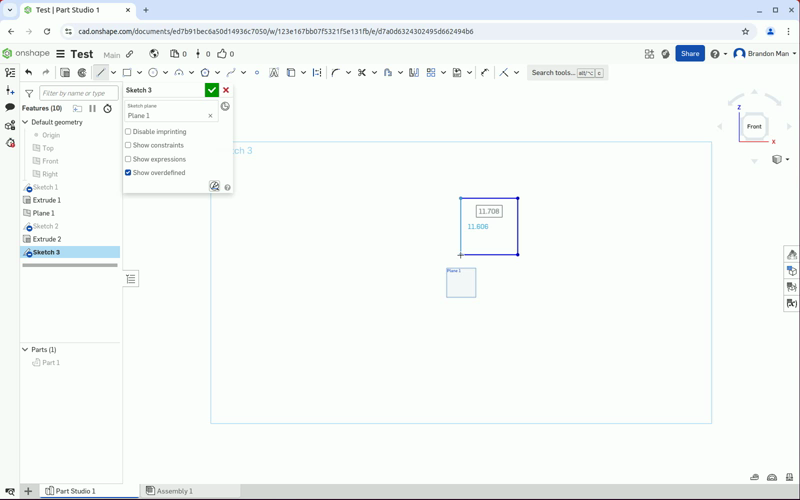
click(460, 254)
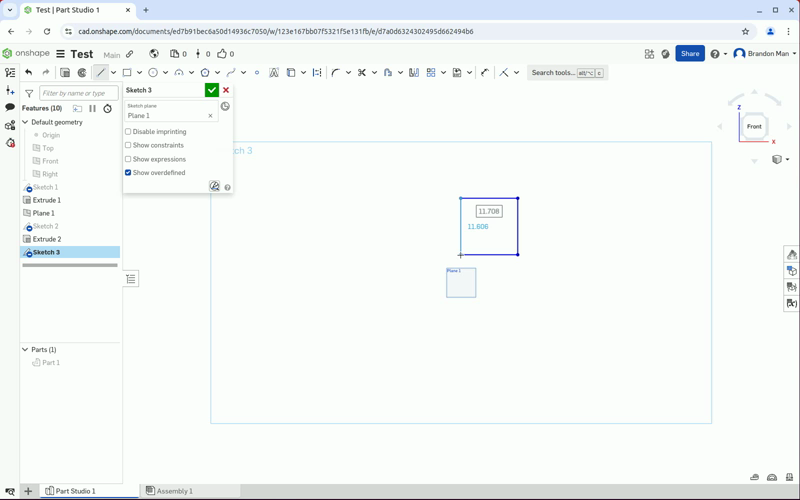
key(esc)
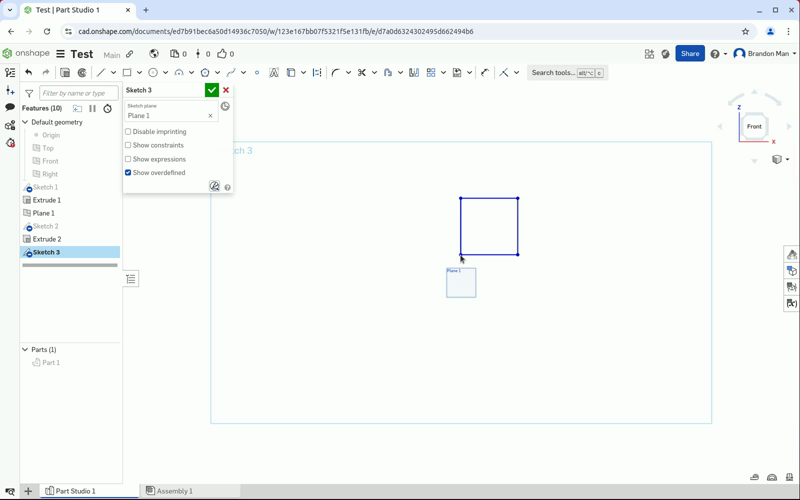
mouse_move(489, 223)
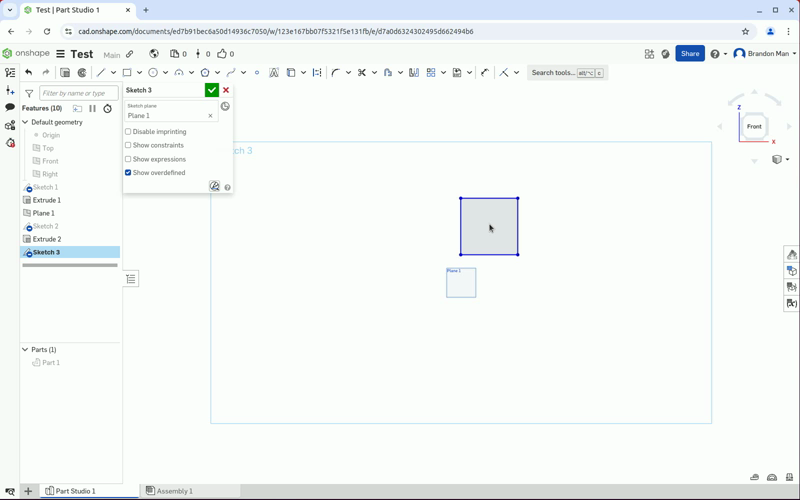
click(489, 223)
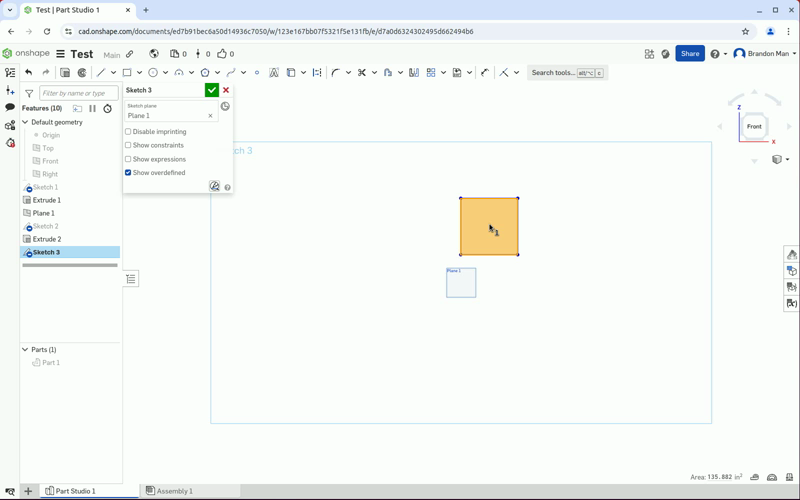
mouse_move(73, 352)
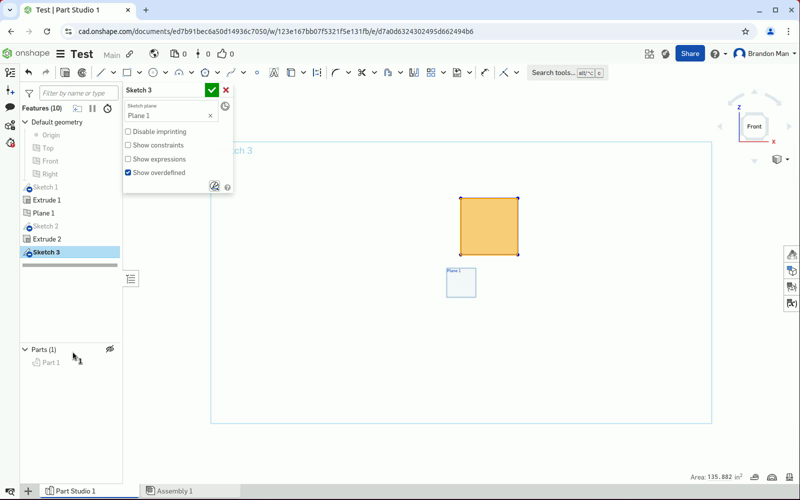
key(shift+y)
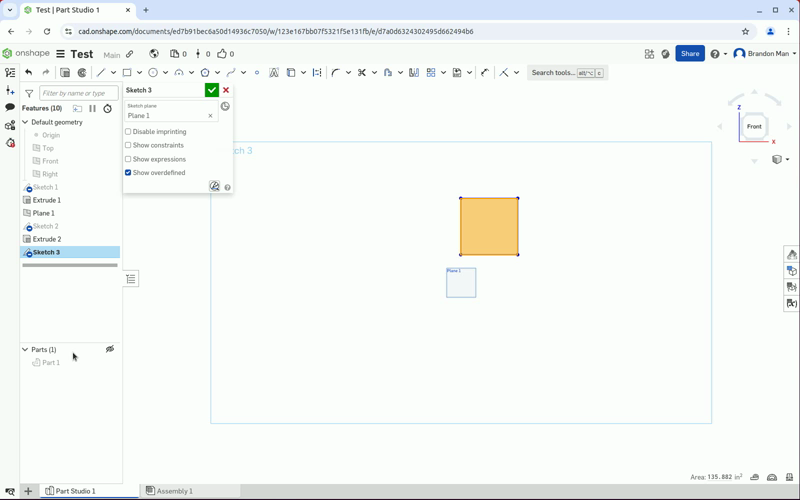
key(shift+e)
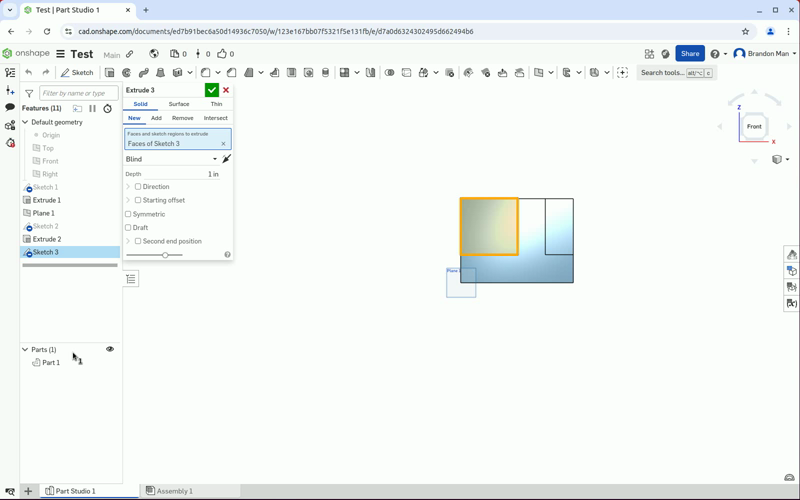
mouse_move(143, 106)
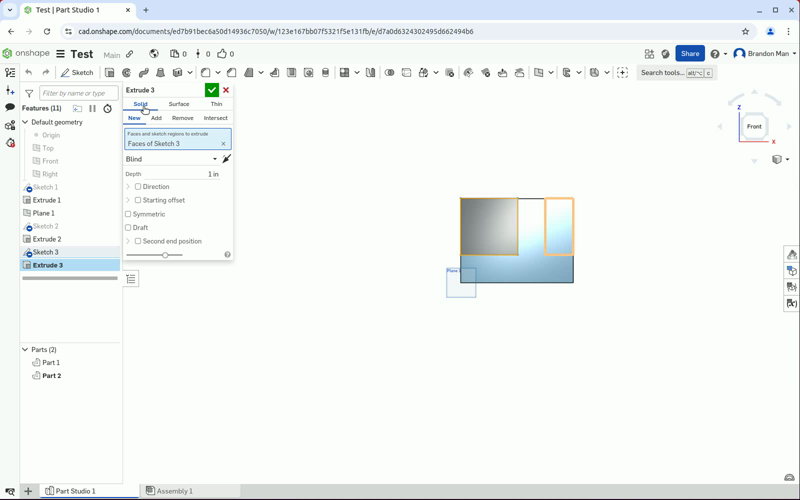
click(143, 106)
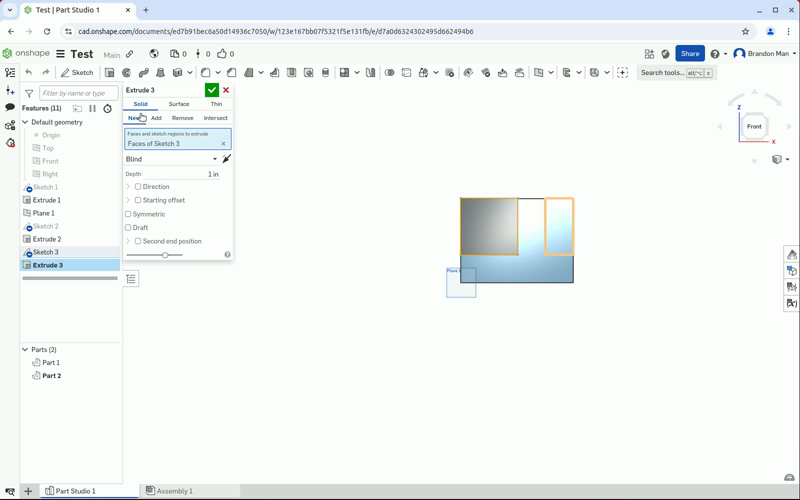
mouse_move(137, 120)
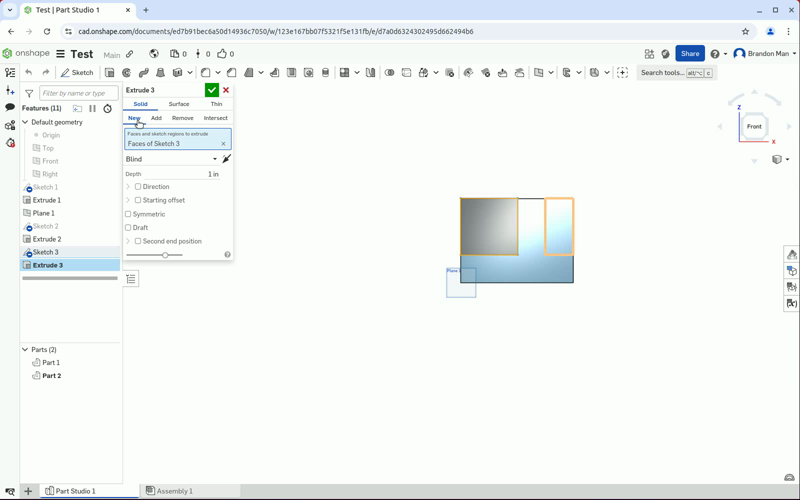
click(137, 120)
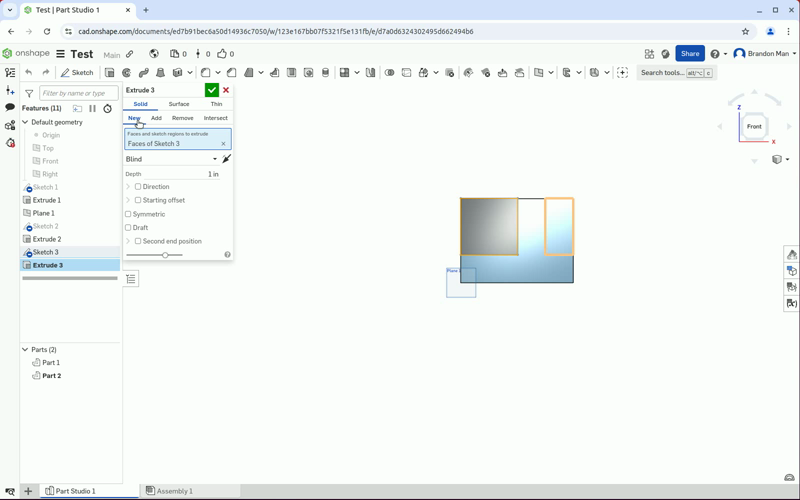
key(tab, 4)
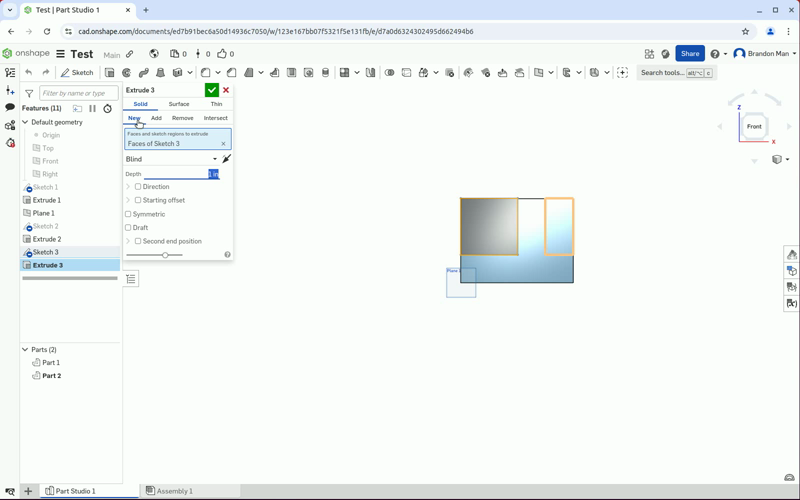
text(5.777)
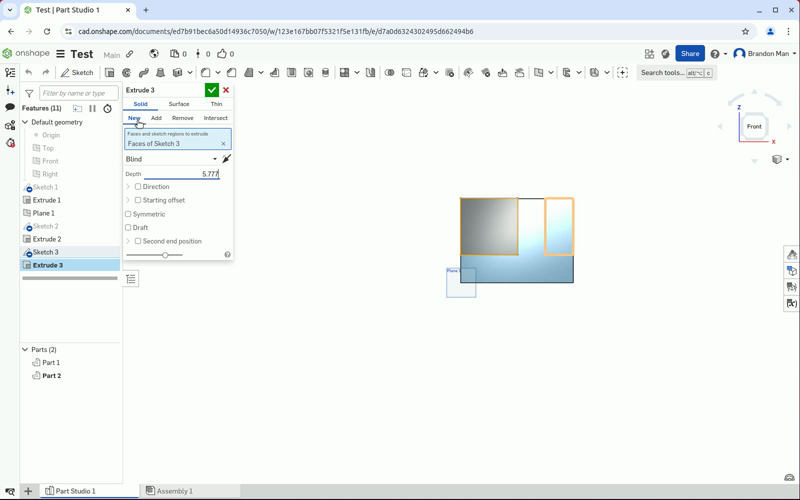
key(enter)
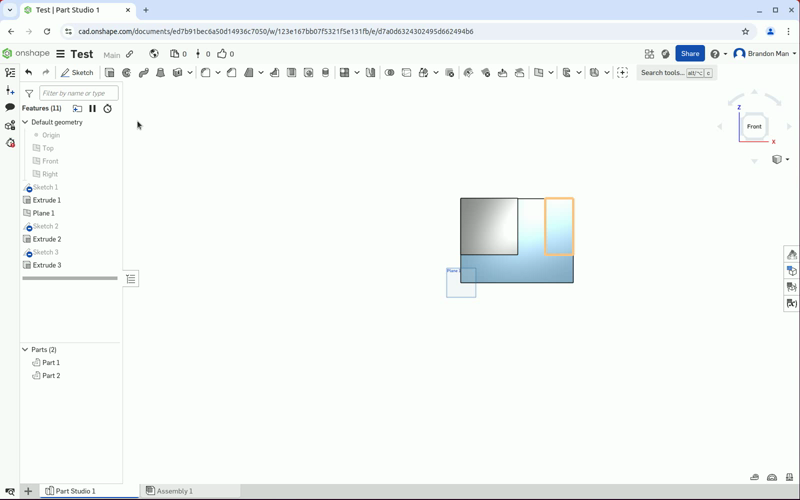
key(shift+h)
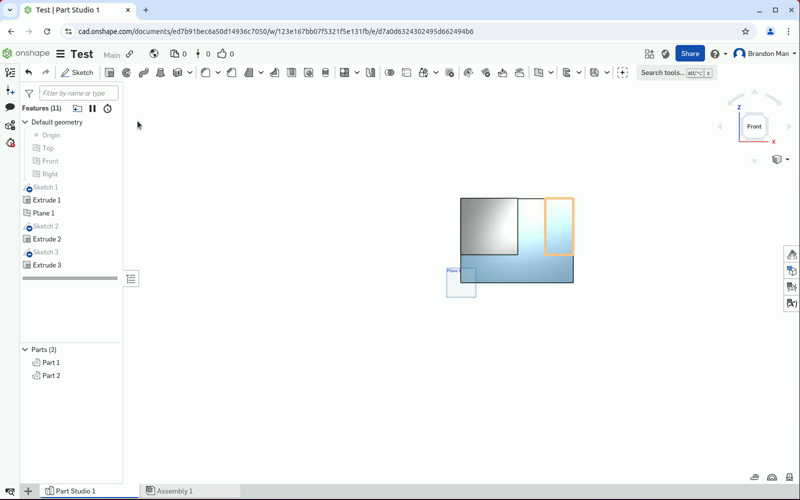
key(shift+h)
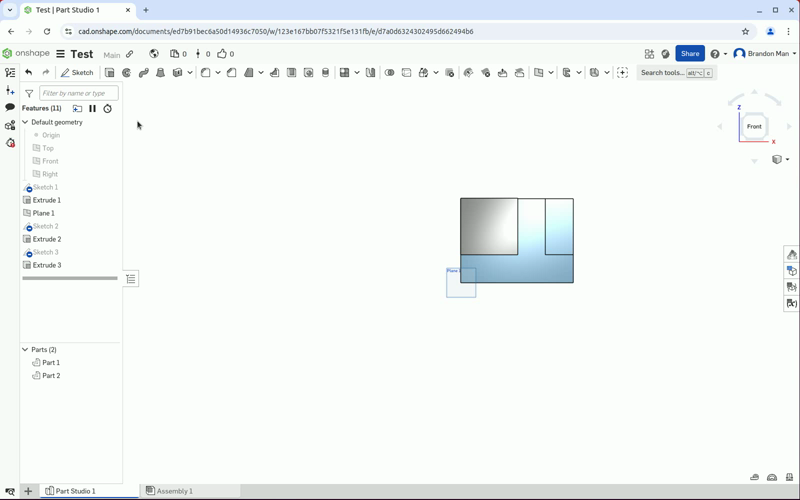
mouse_move(73, 189)
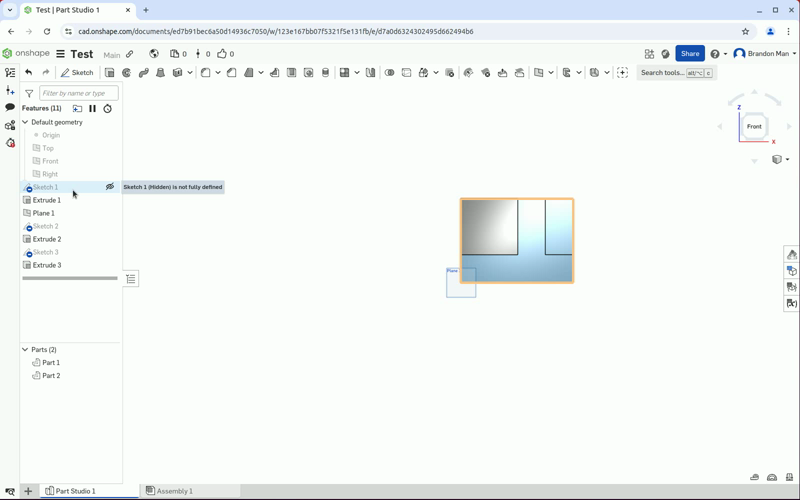
click(73, 189)
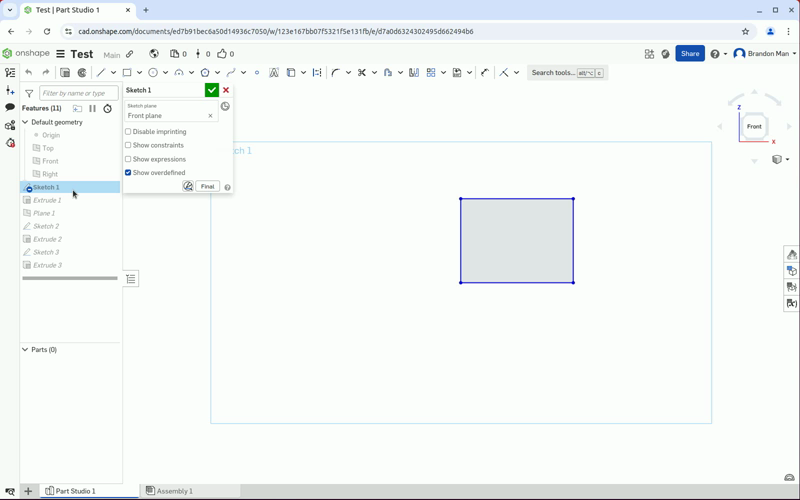
mouse_move(229, 92)
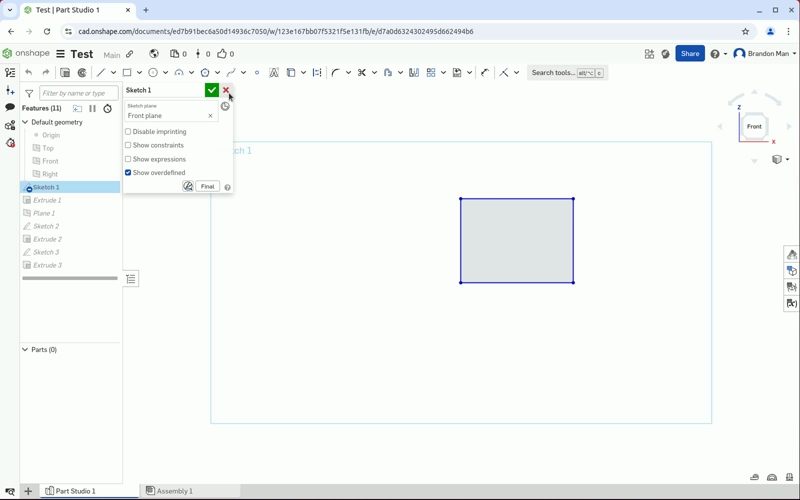
click(229, 92)
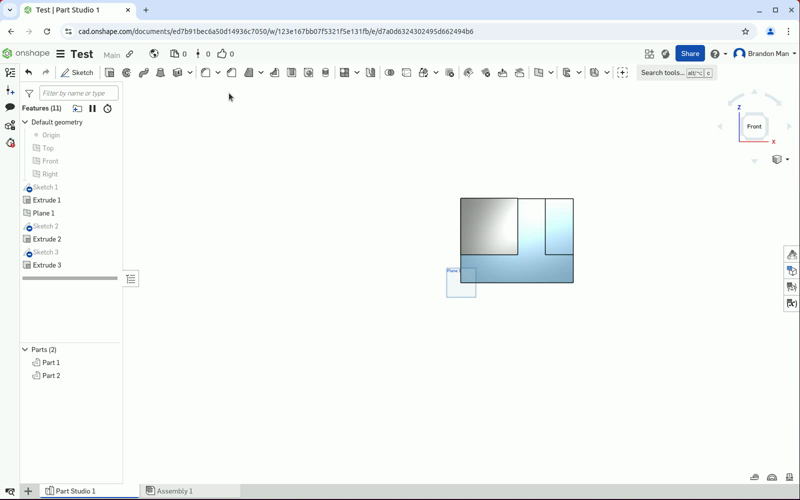
mouse_move(541, 75)
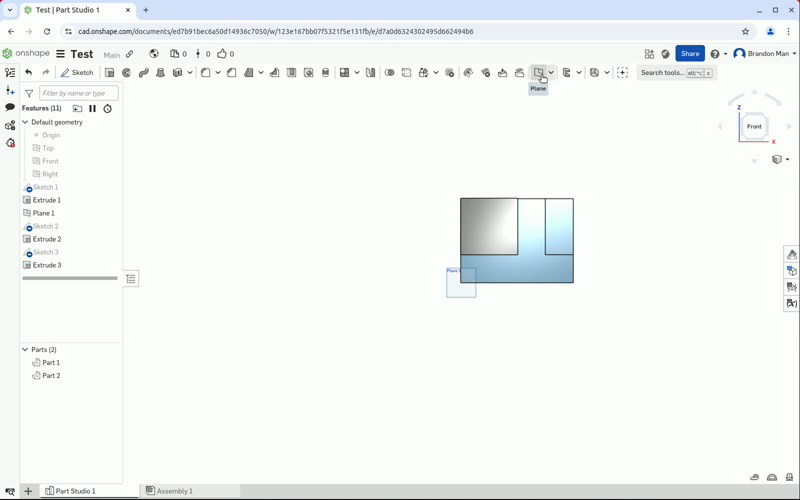
click(541, 75)
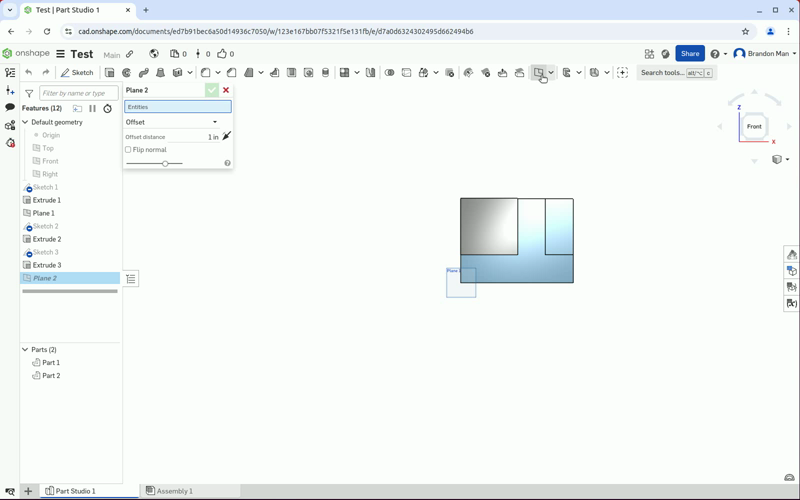
mouse_move(73, 163)
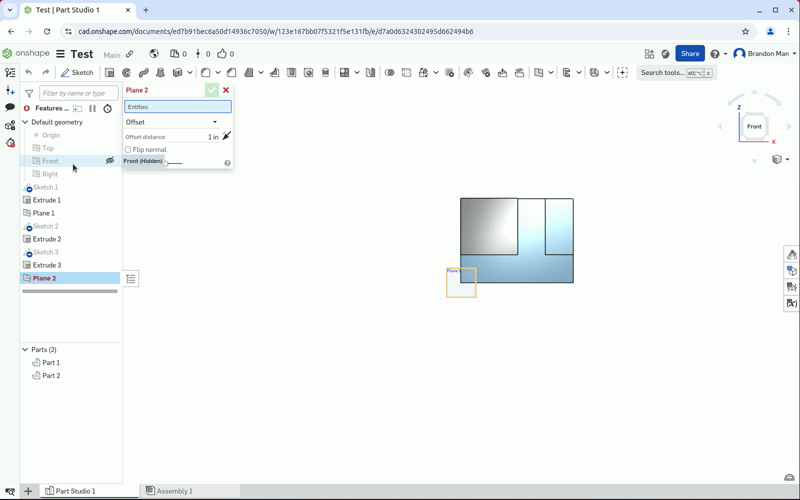
click(73, 163)
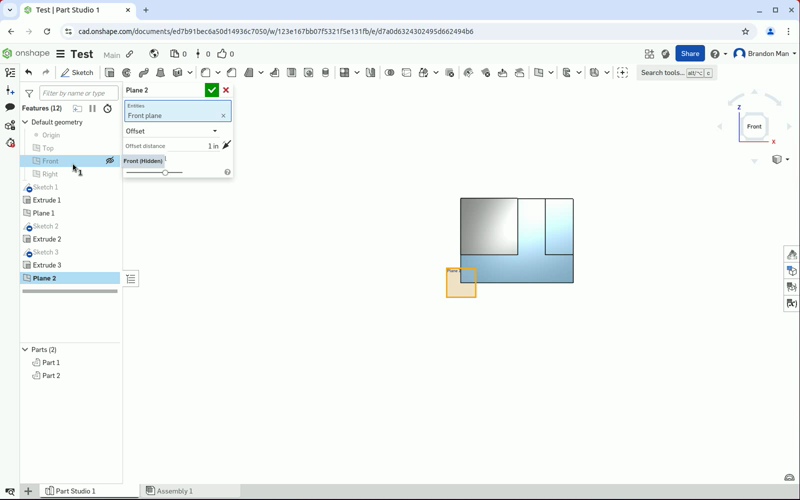
key(tab, 2)
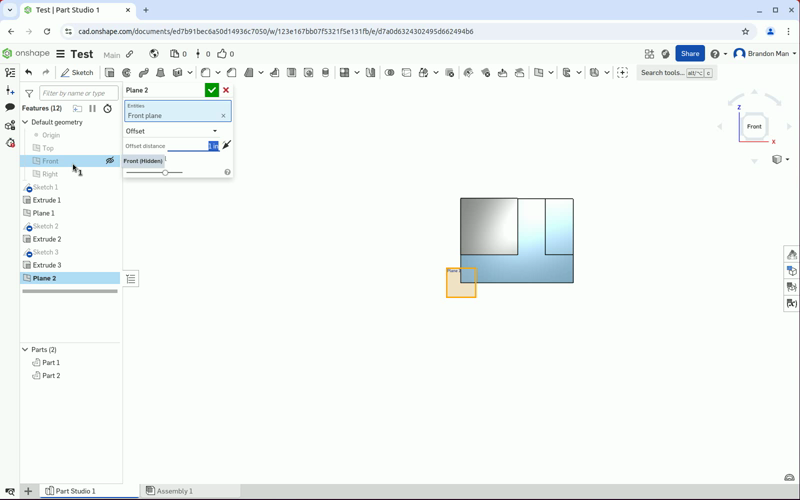
text(11.554)
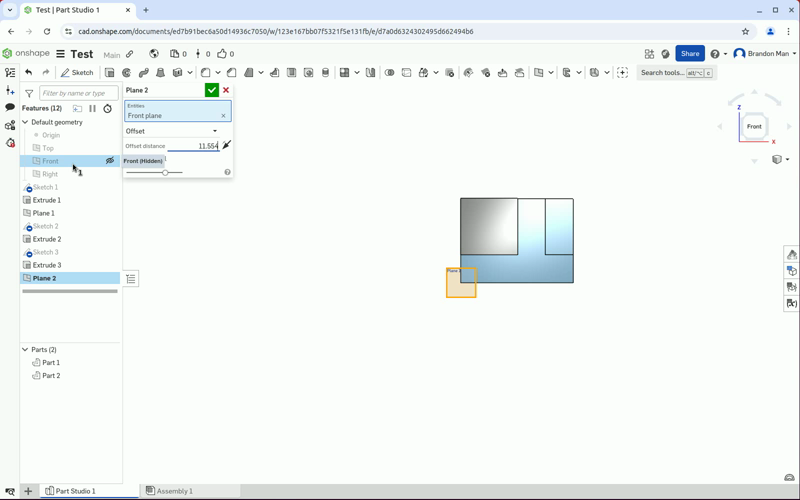
key(enter, 2)
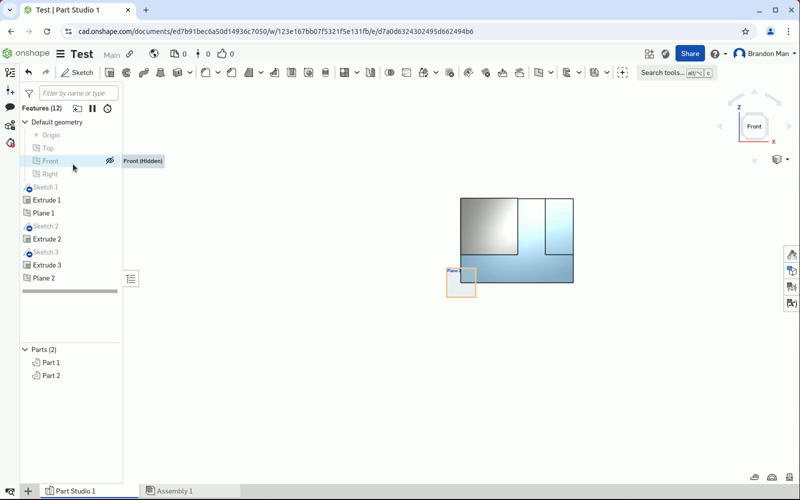
key(shift+s)
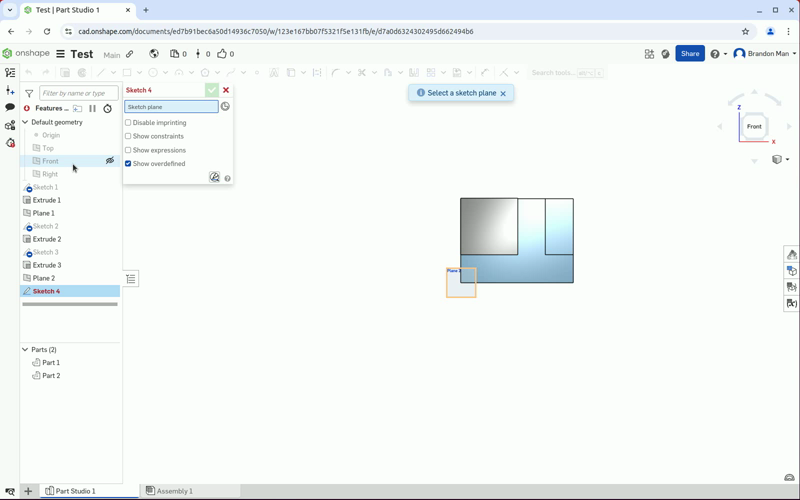
mouse_move(73, 280)
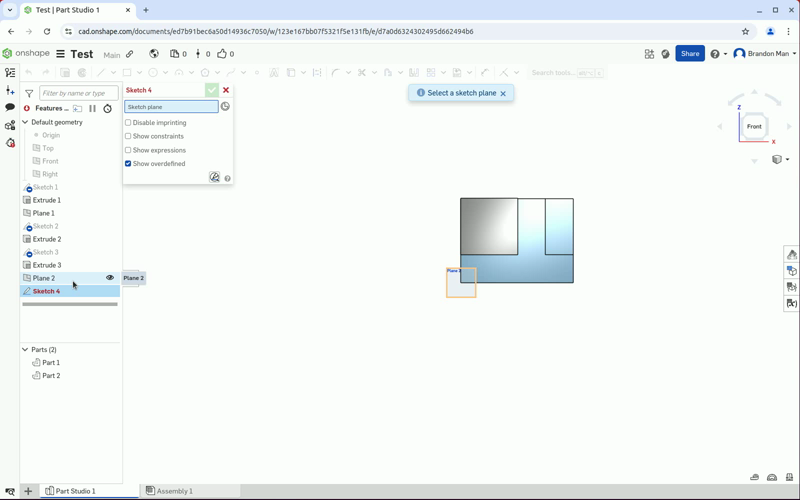
click(73, 280)
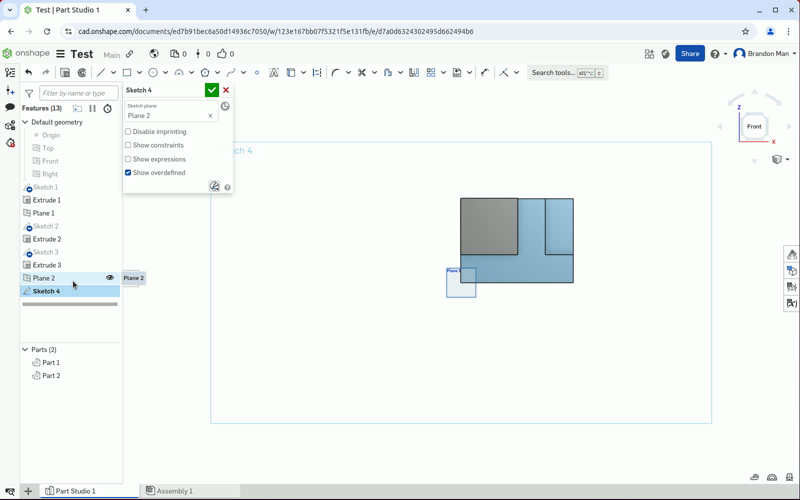
mouse_move(73, 352)
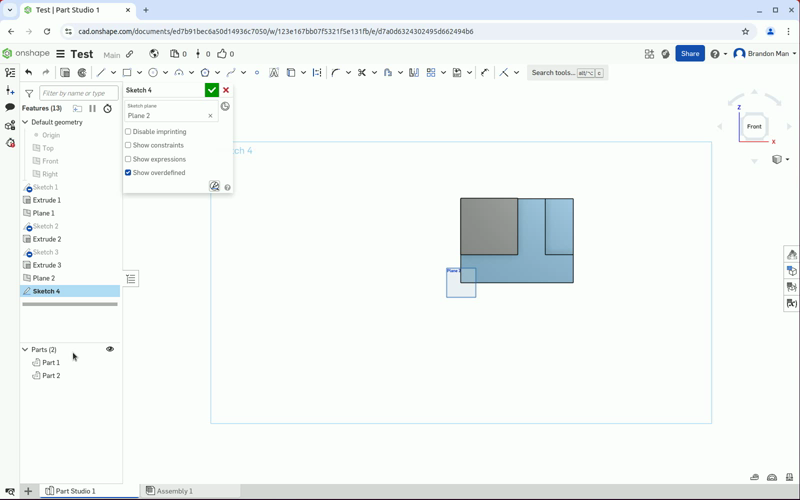
key(y)
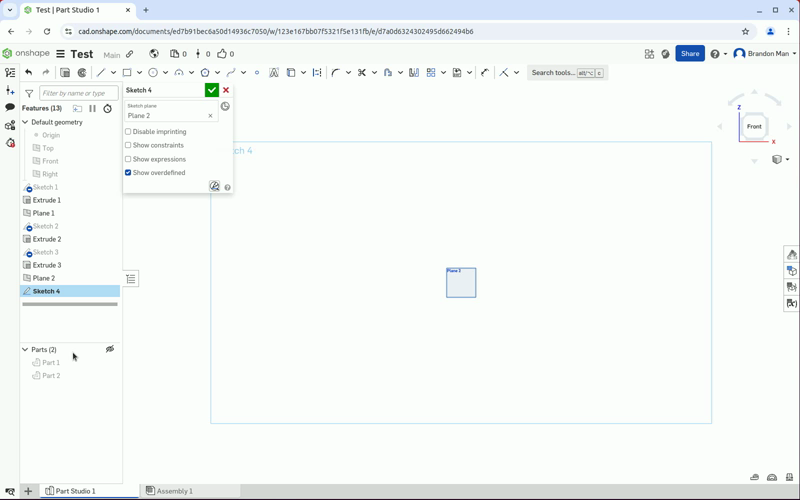
key(l)
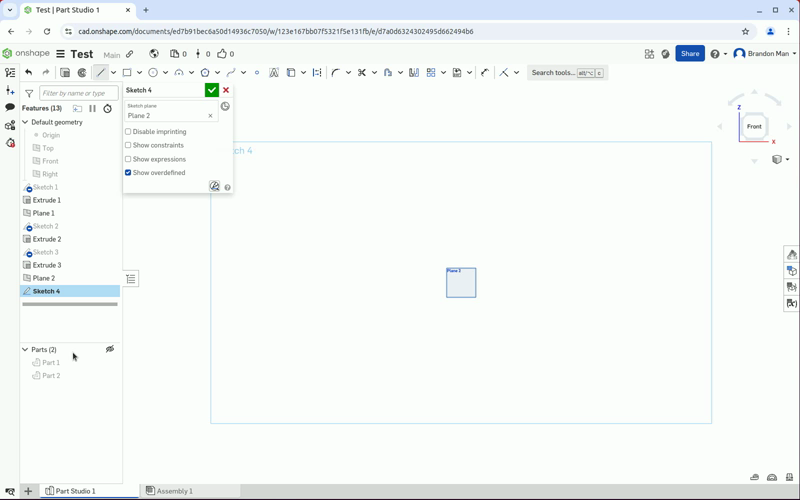
key_down(shift)
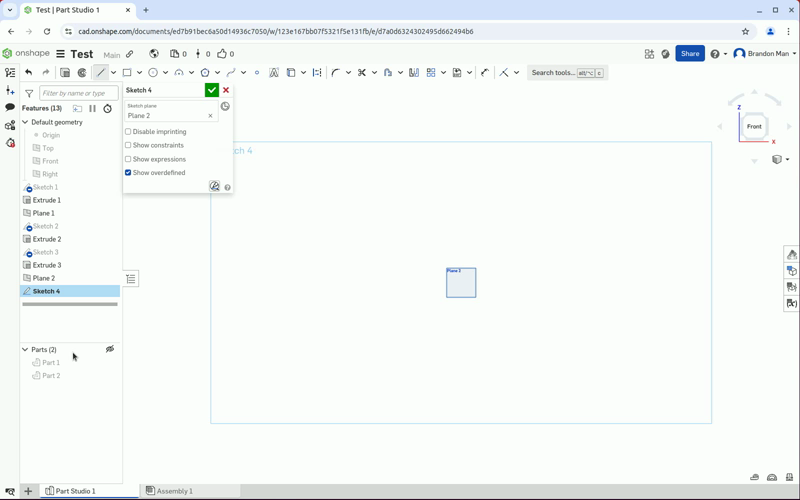
mouse_move(489, 254)
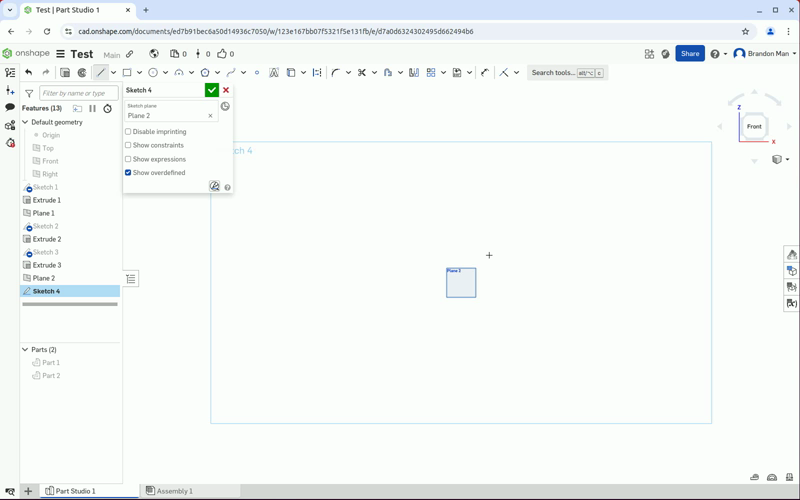
click(489, 254)
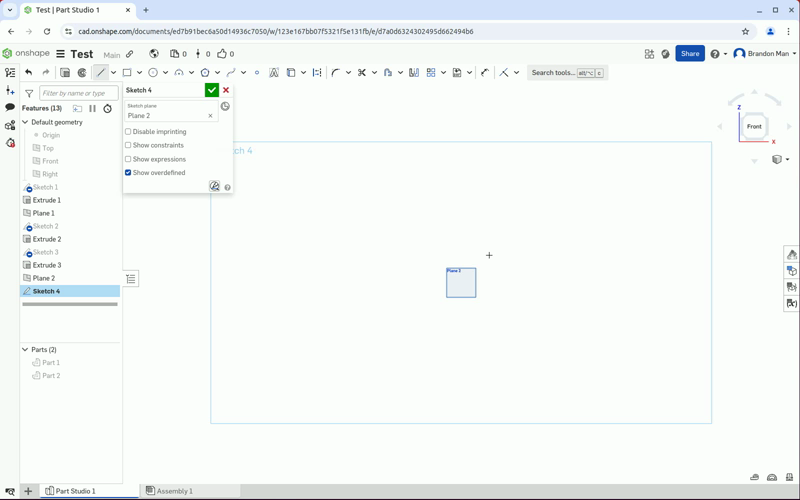
key_up(shift)
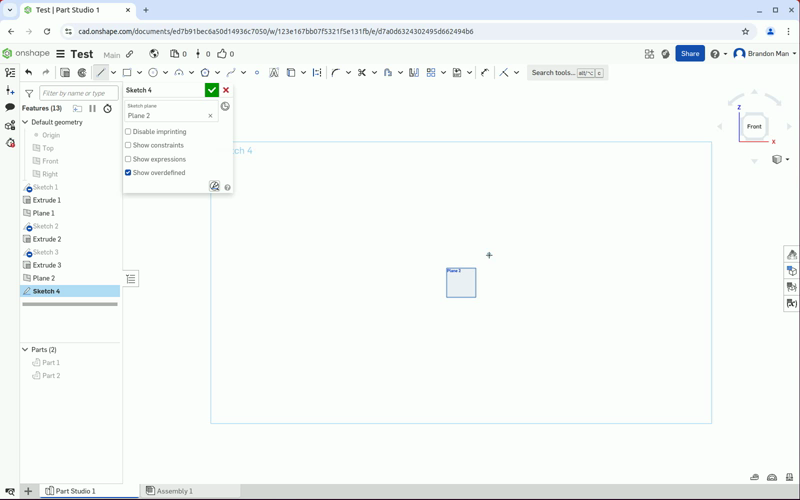
key_down(shift)
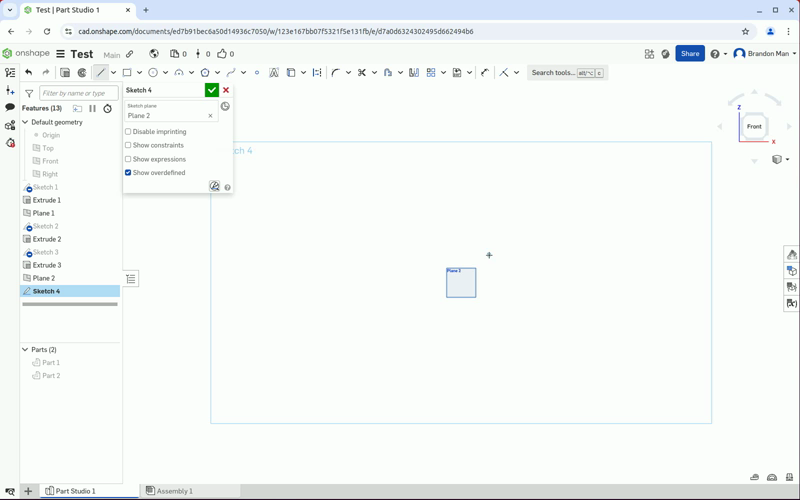
mouse_move(519, 254)
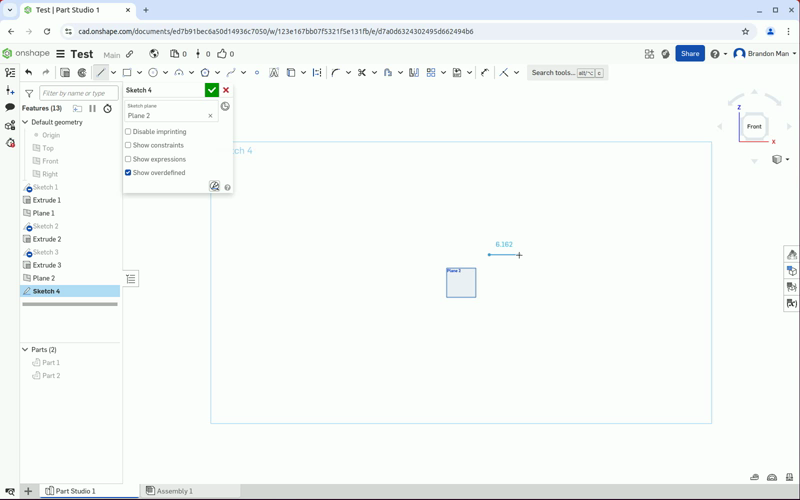
mouse_move(518, 254)
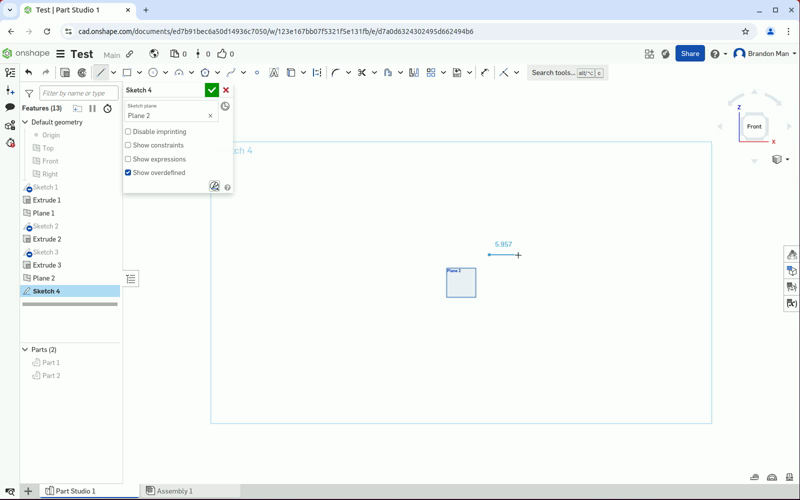
click(518, 254)
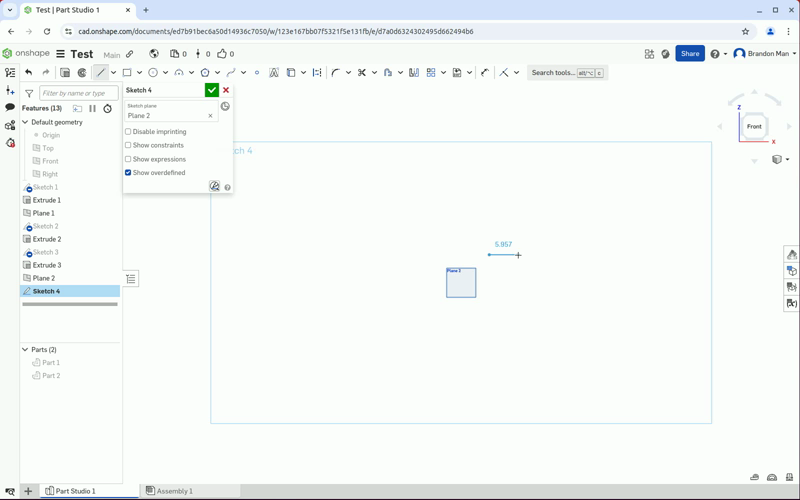
key_up(shift)
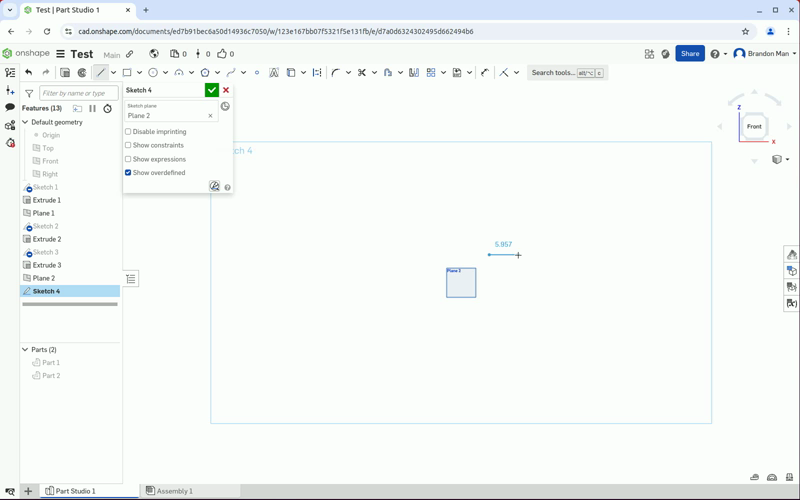
key_down(shift)
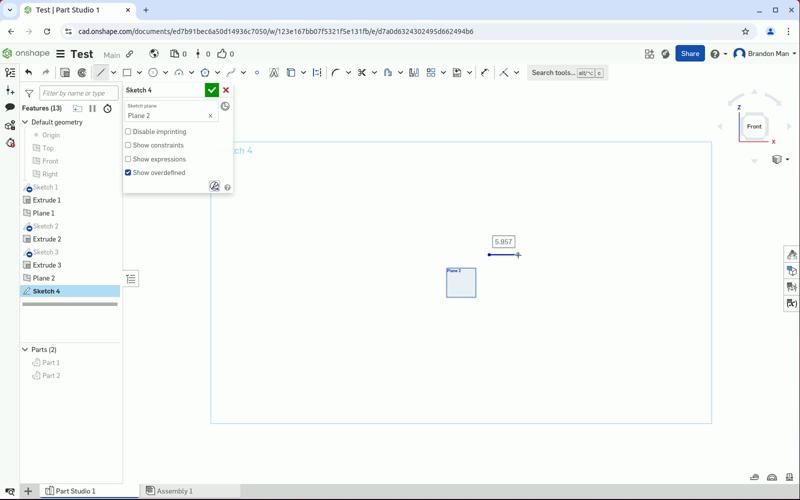
mouse_move(548, 254)
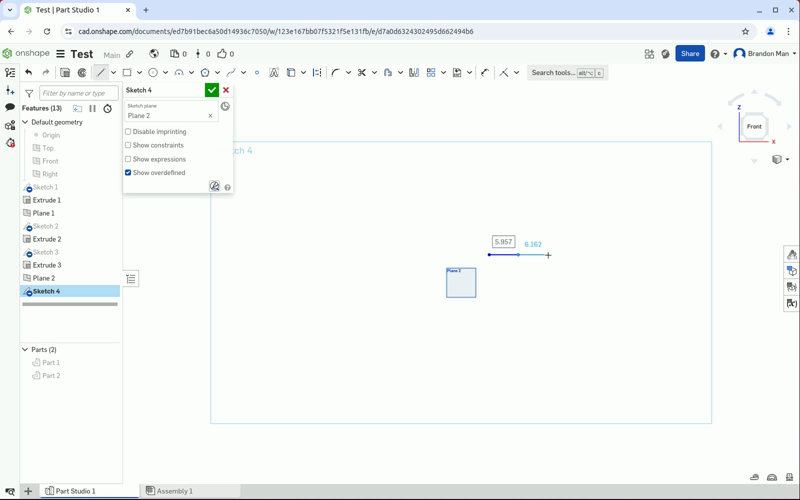
mouse_move(518, 225)
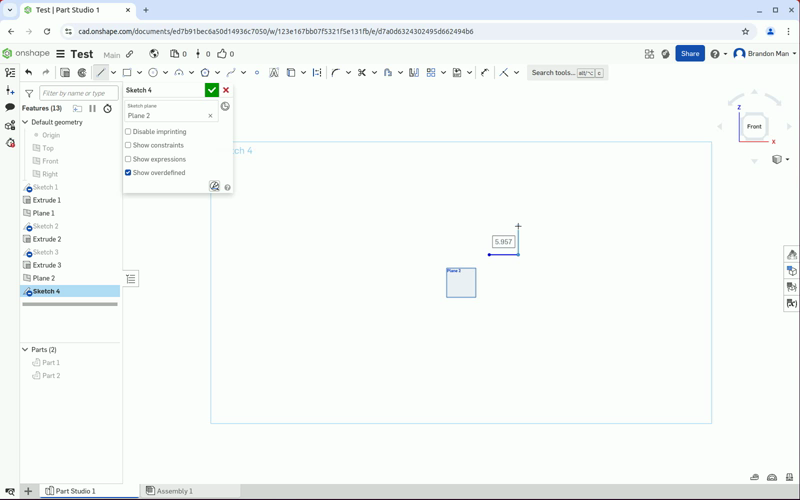
click(518, 225)
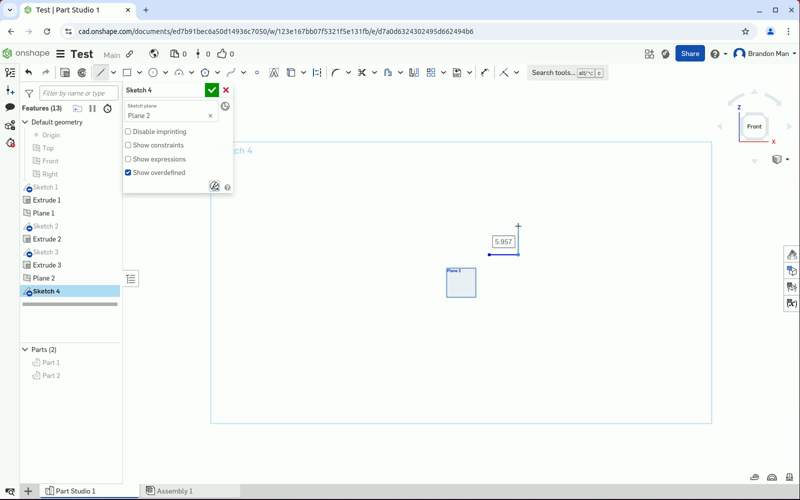
key_up(shift)
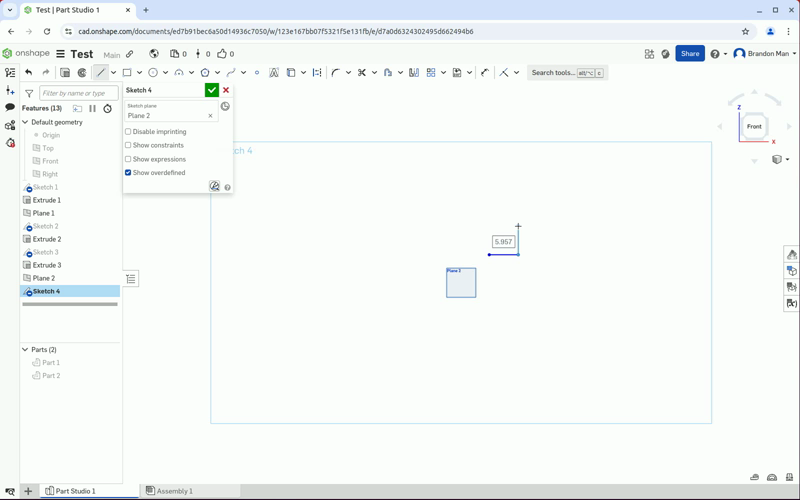
key_down(shift)
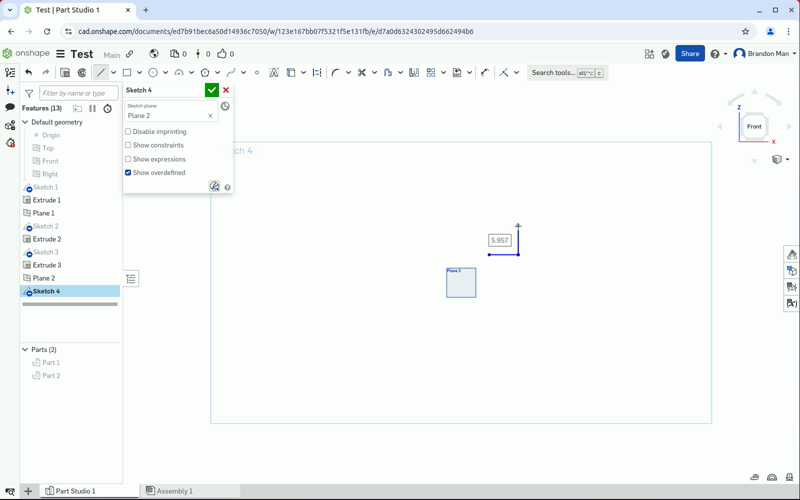
mouse_move(548, 225)
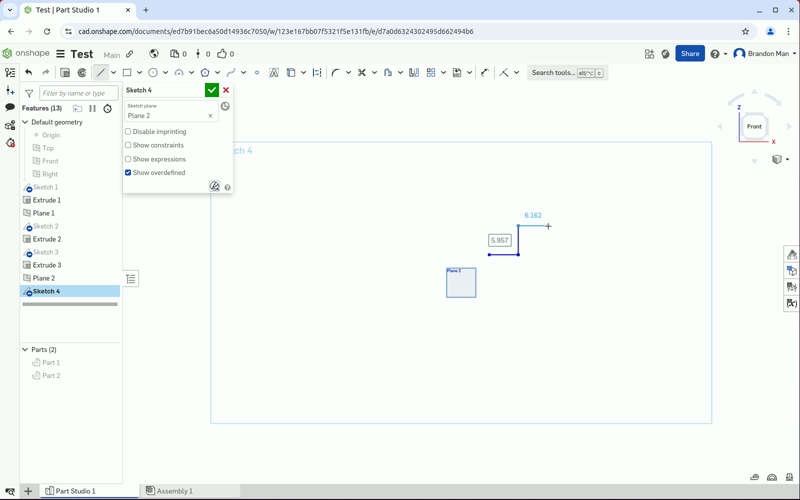
mouse_move(489, 225)
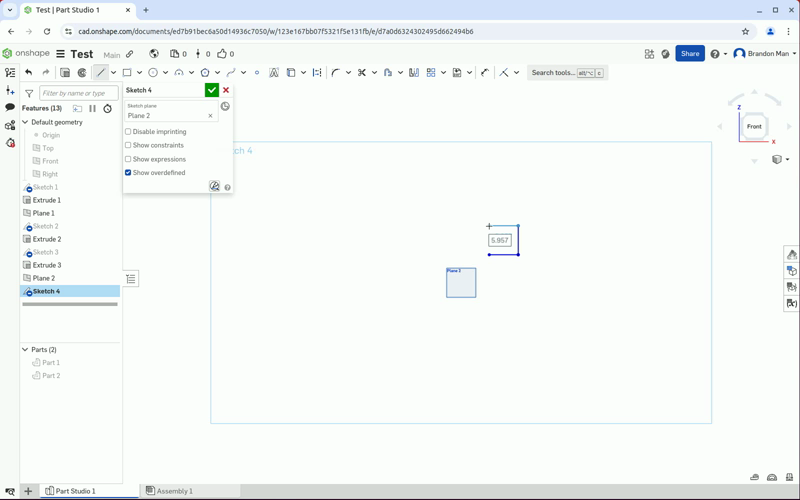
click(489, 225)
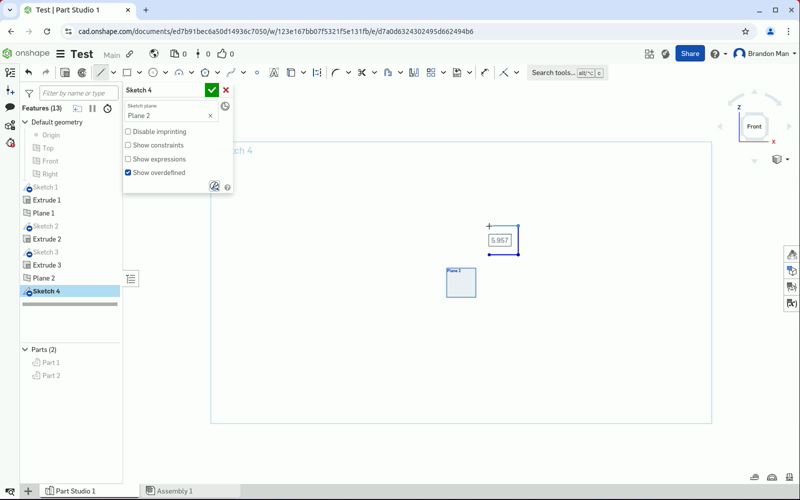
key_up(shift)
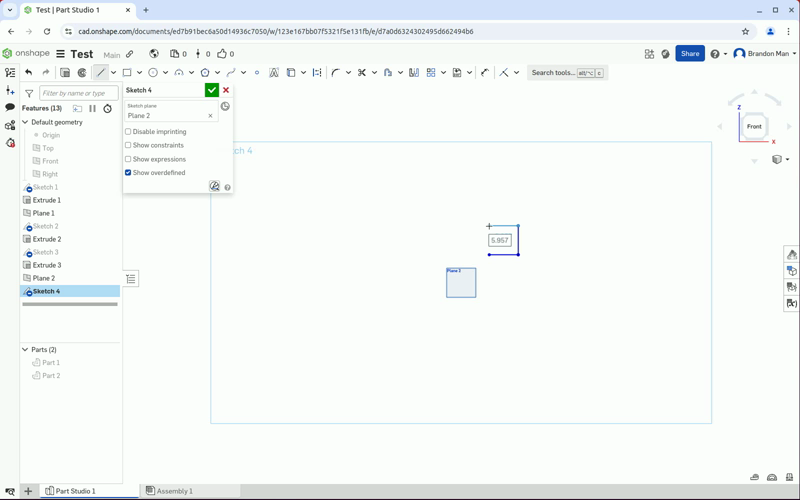
mouse_move(519, 225)
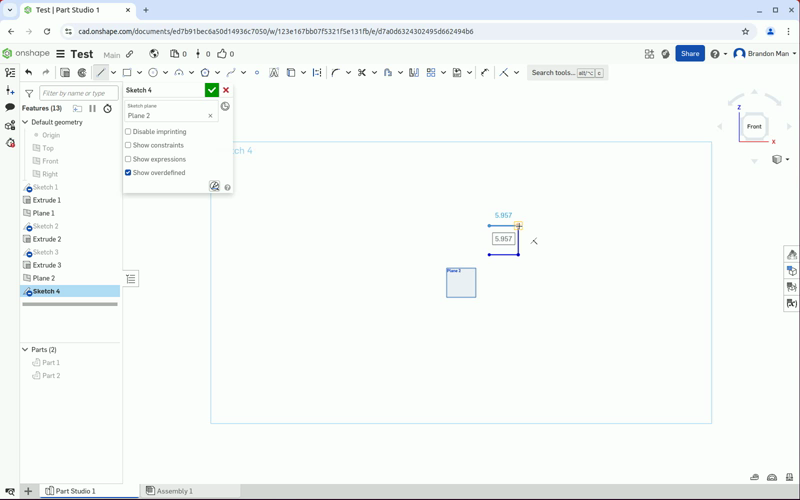
key_down(shift)
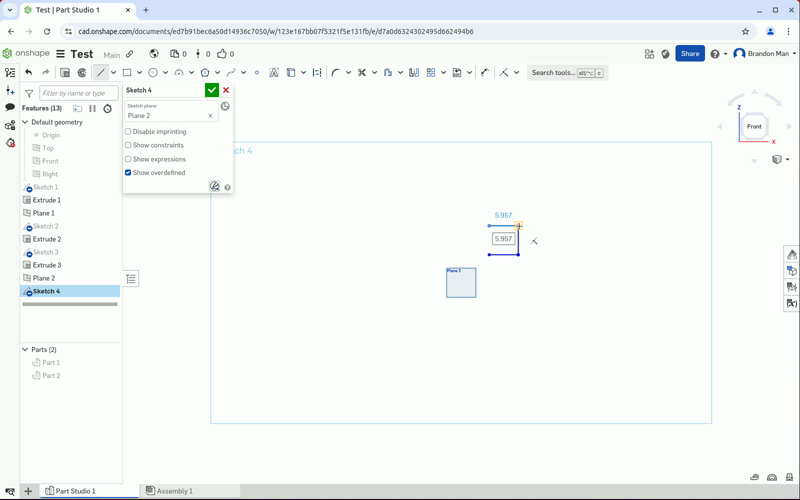
mouse_move(489, 254)
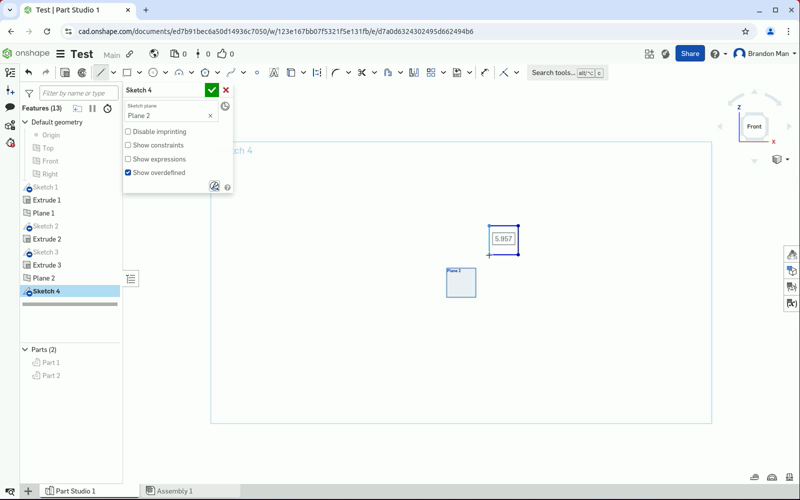
key_up(shift)
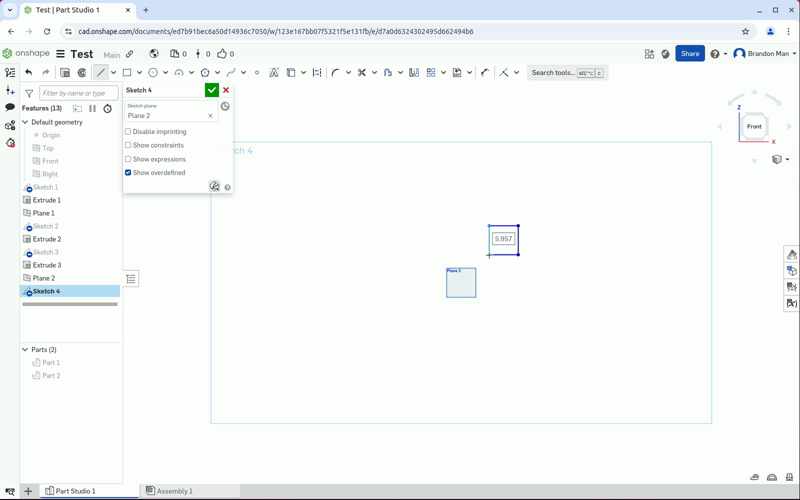
click(489, 254)
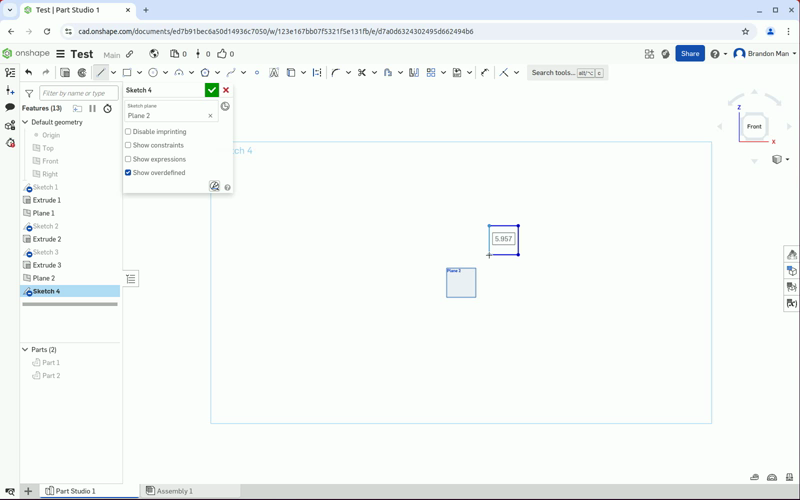
key(esc)
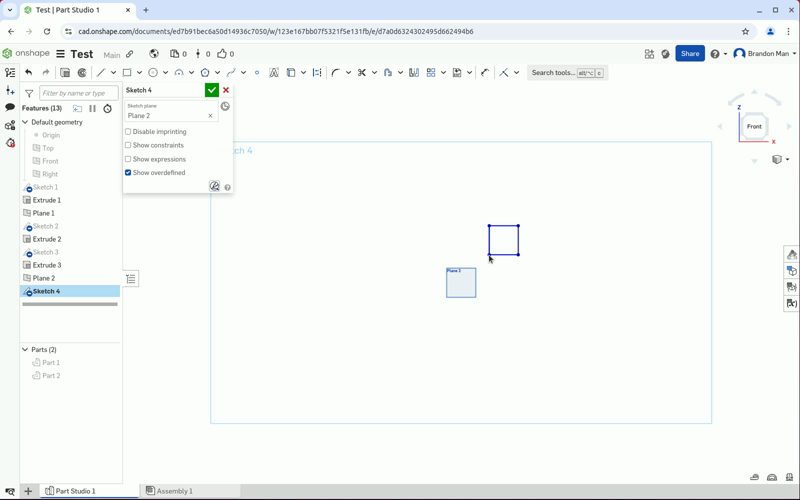
mouse_move(505, 242)
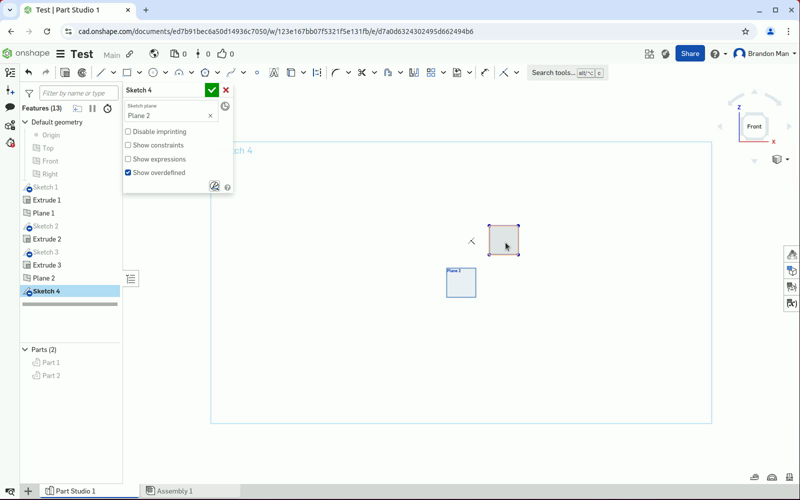
scroll(6)
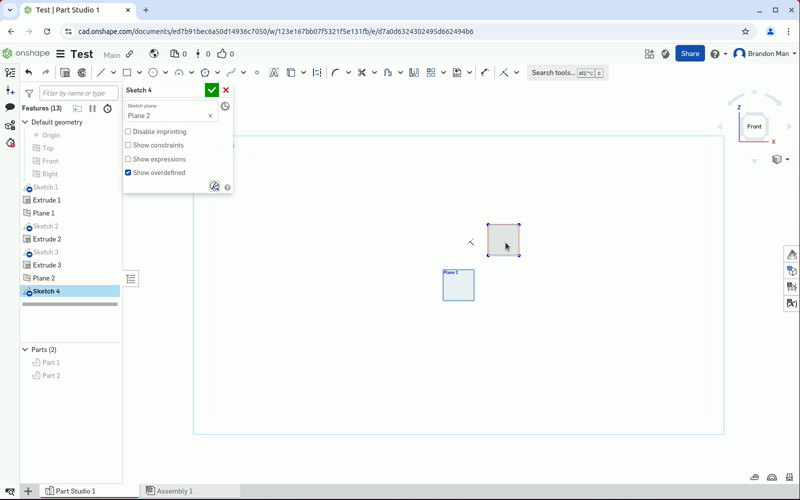
scroll(6)
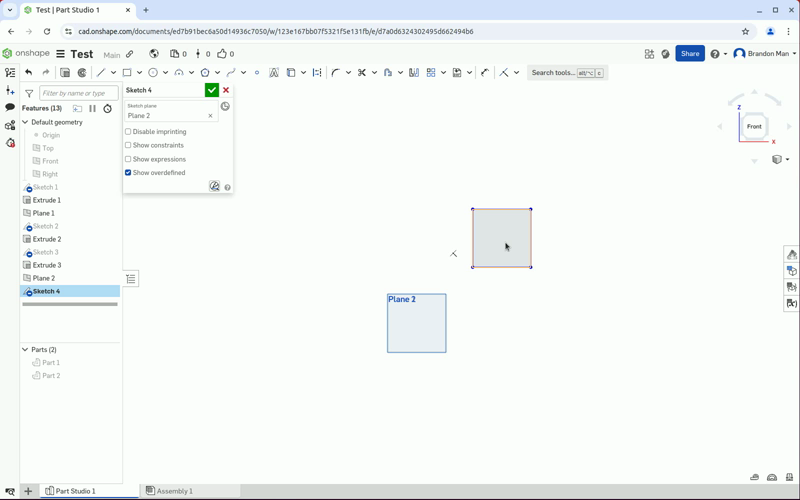
scroll(6)
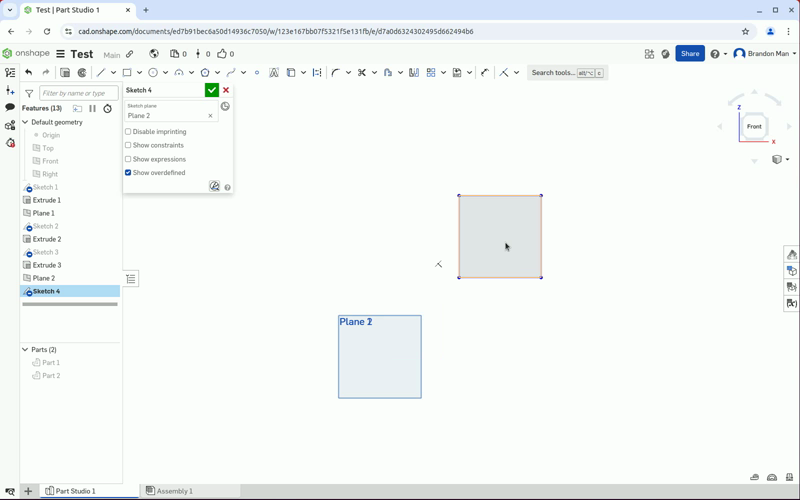
scroll(6)
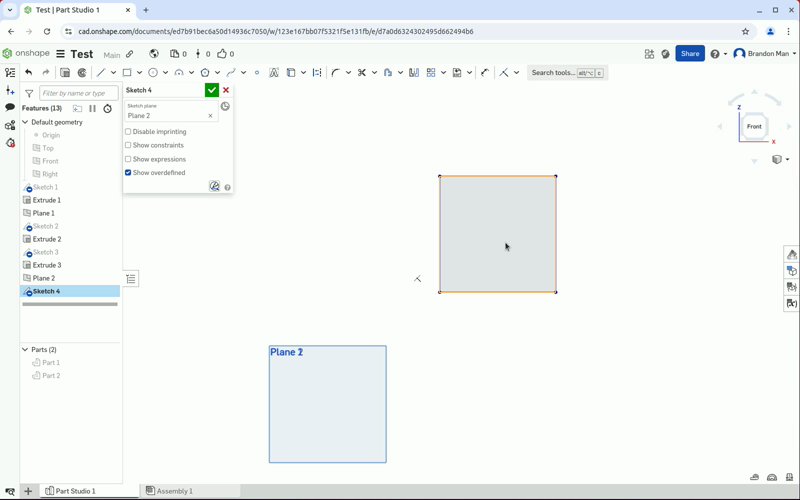
scroll(6)
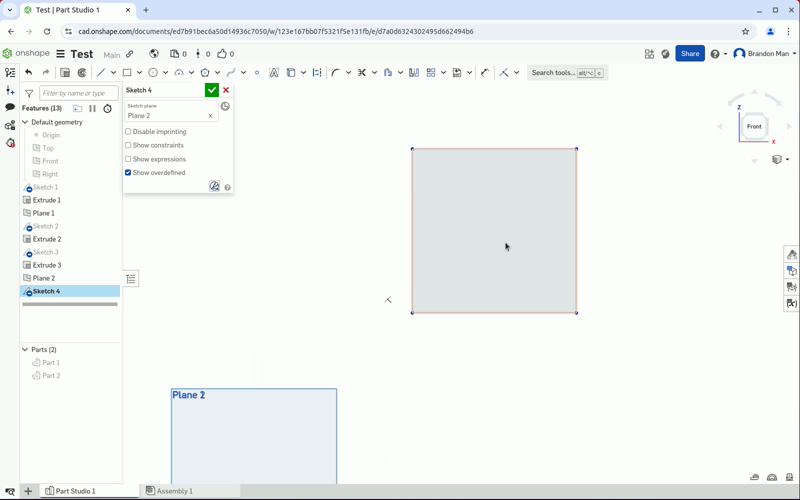
scroll(6)
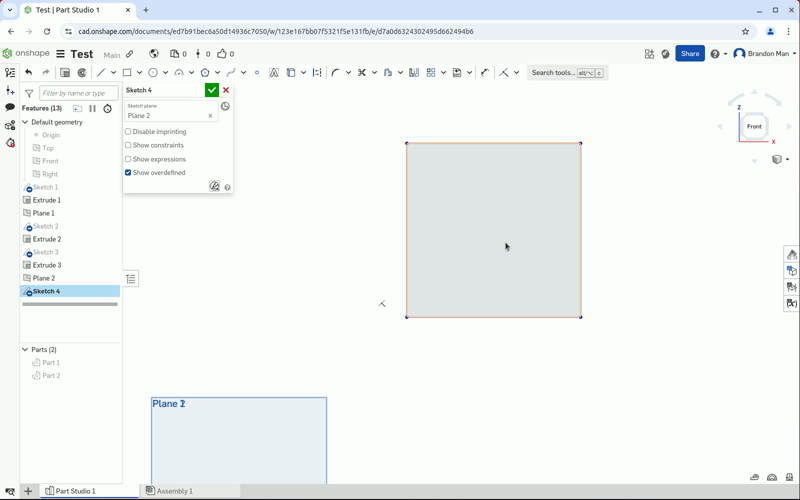
scroll(6)
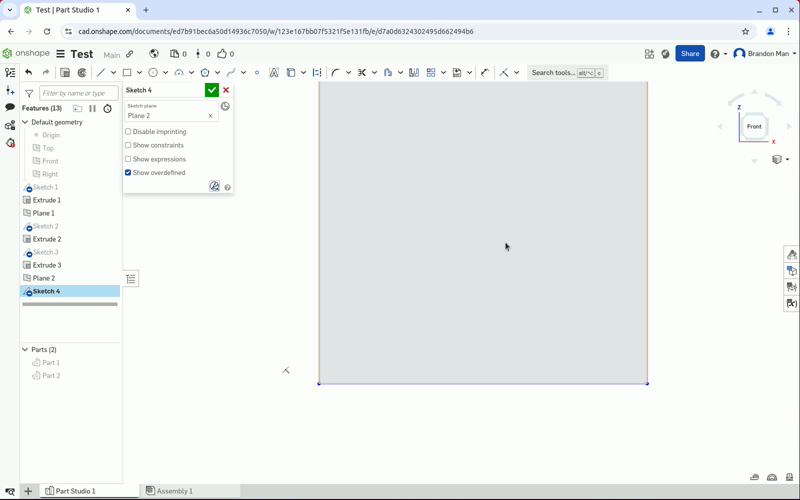
click(505, 242)
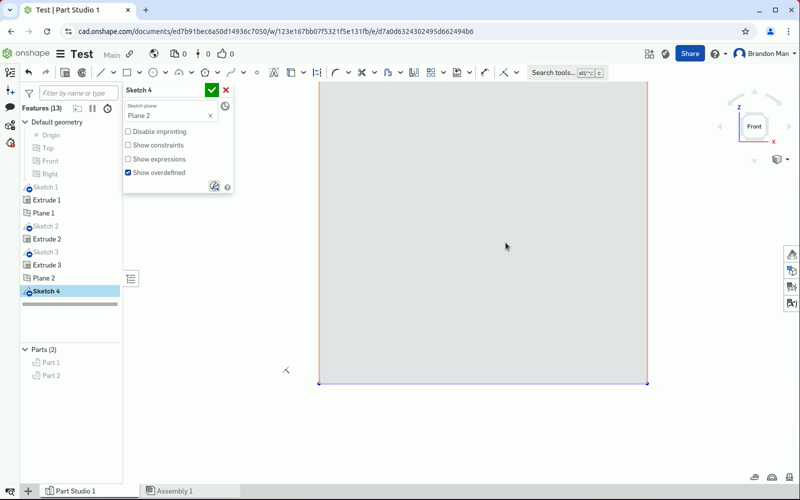
scroll(-6)
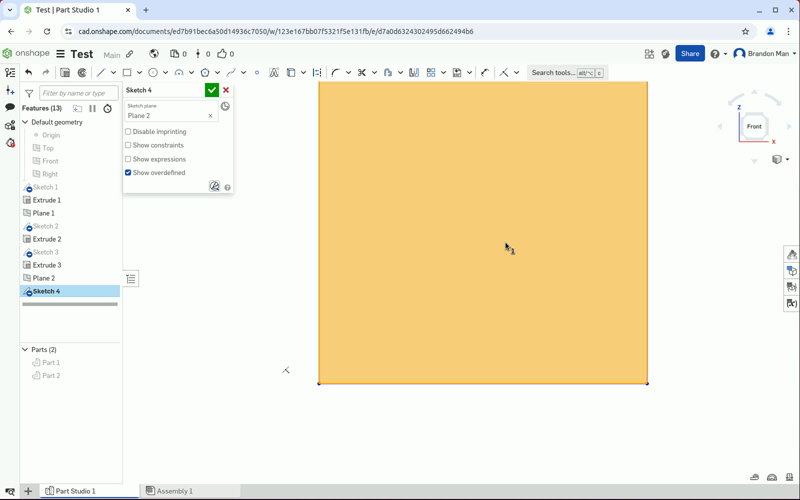
scroll(-6)
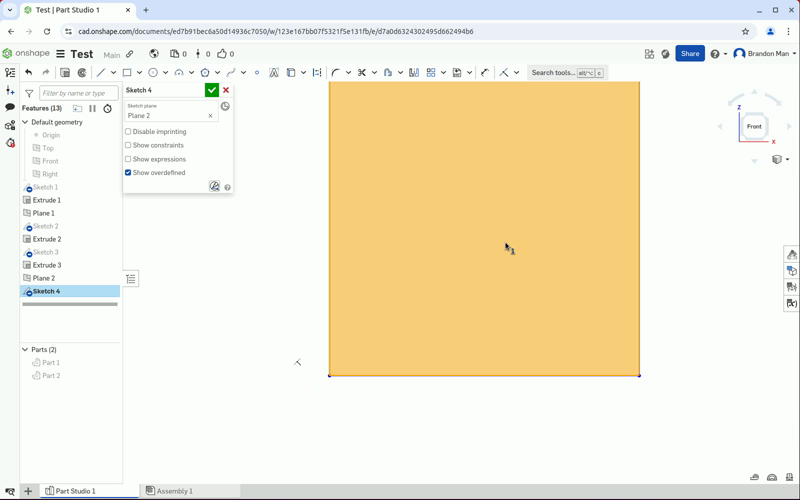
scroll(-6)
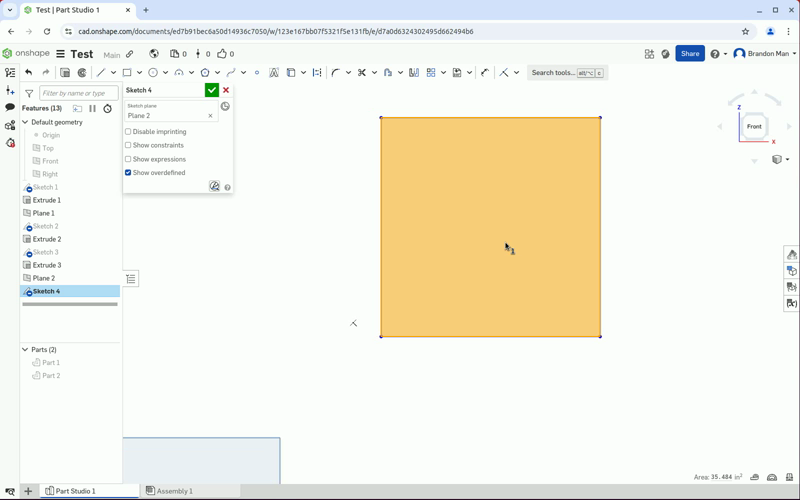
scroll(-6)
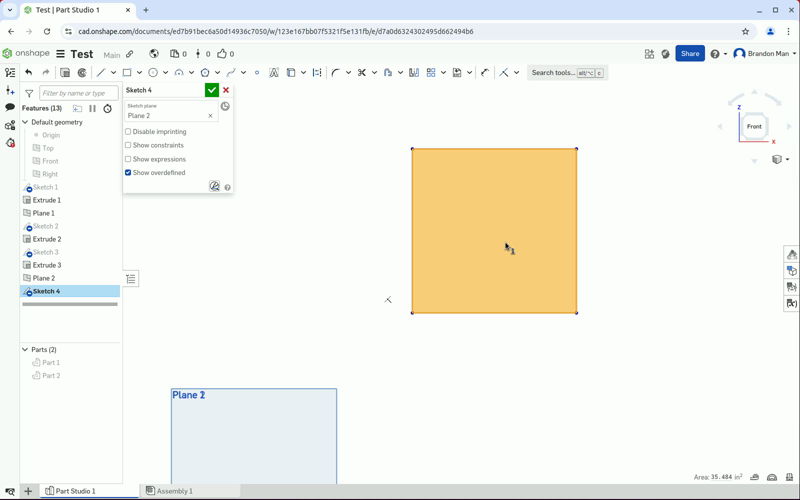
scroll(-6)
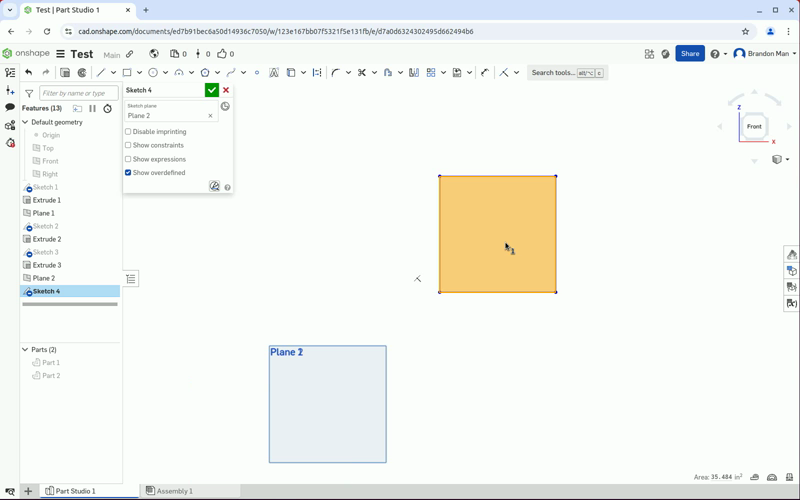
scroll(-6)
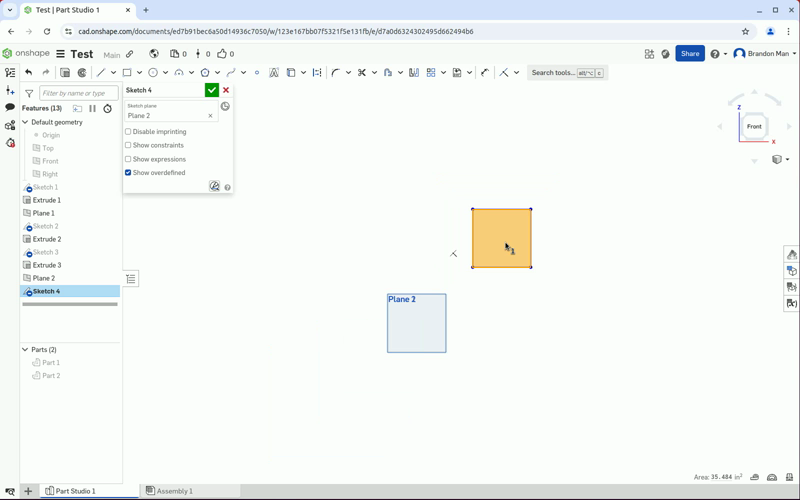
scroll(-6)
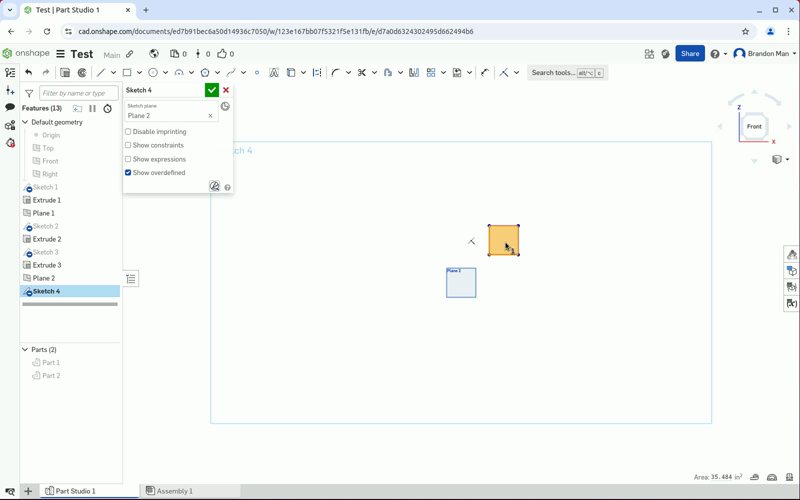
mouse_move(73, 352)
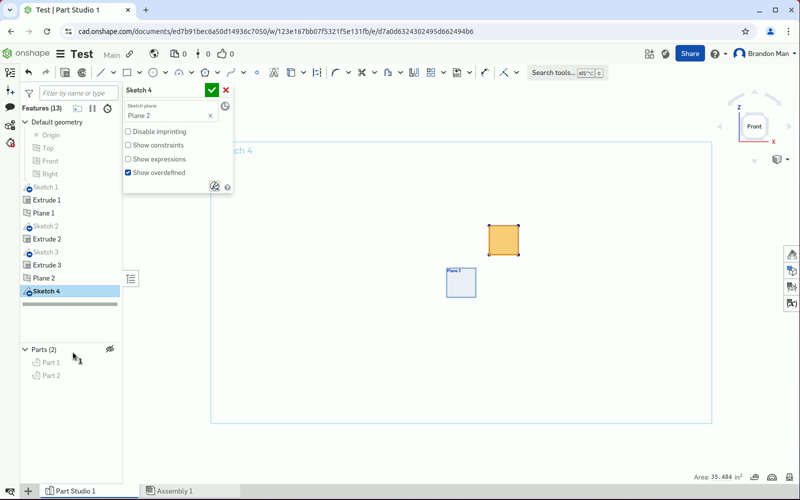
key(shift+y)
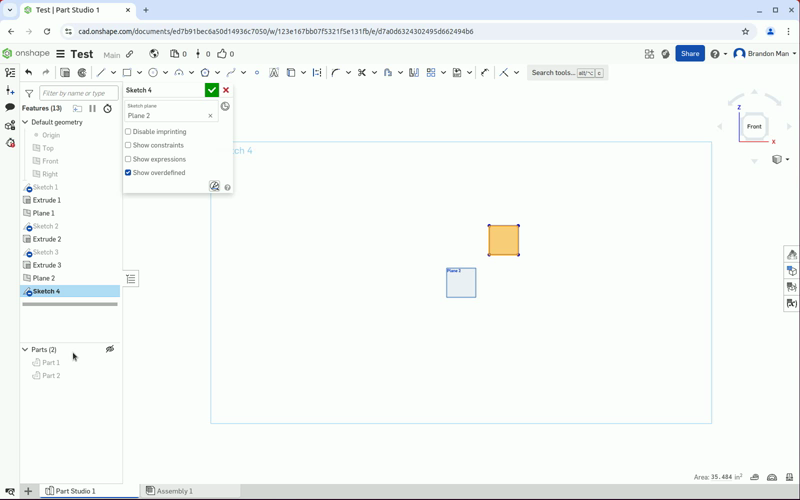
key(shift+e)
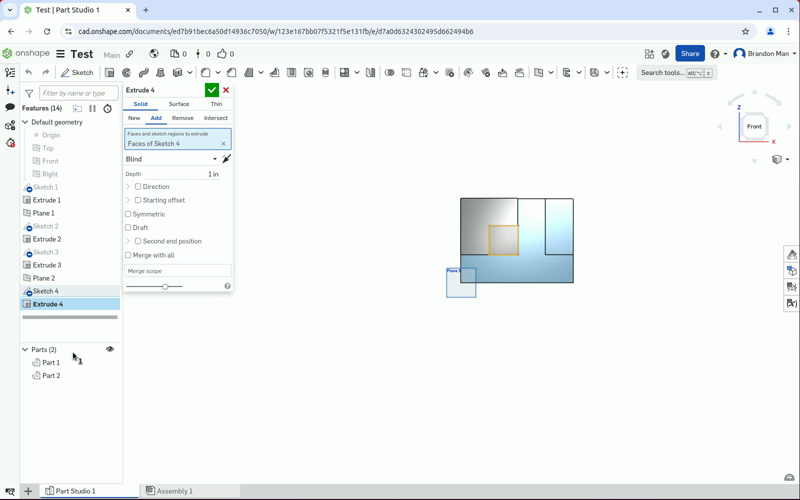
mouse_move(143, 106)
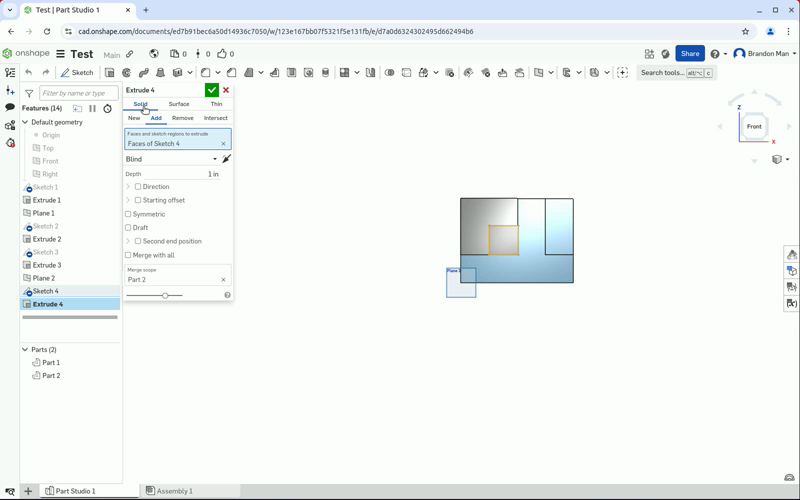
click(143, 106)
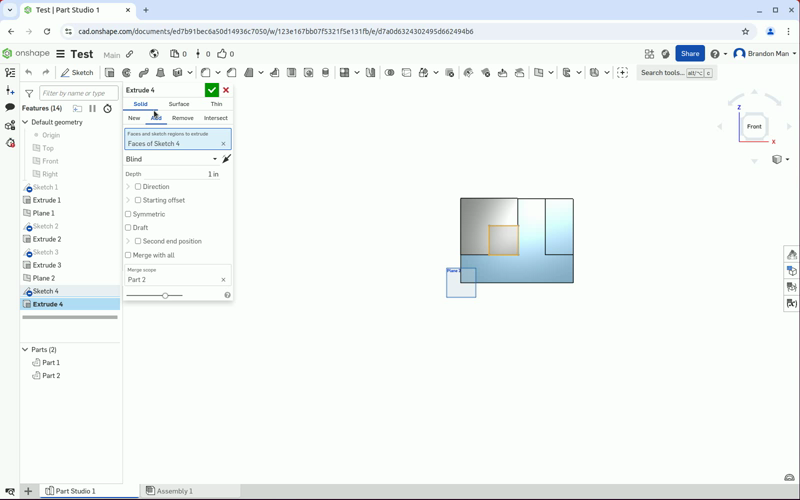
mouse_move(186, 120)
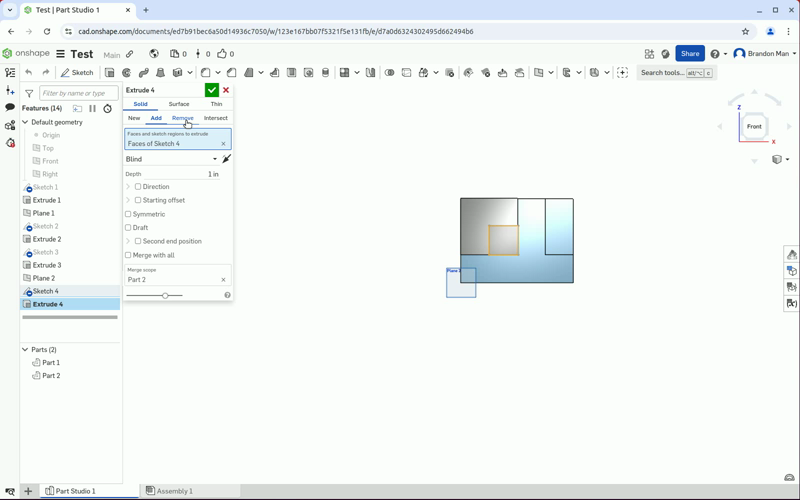
click(186, 120)
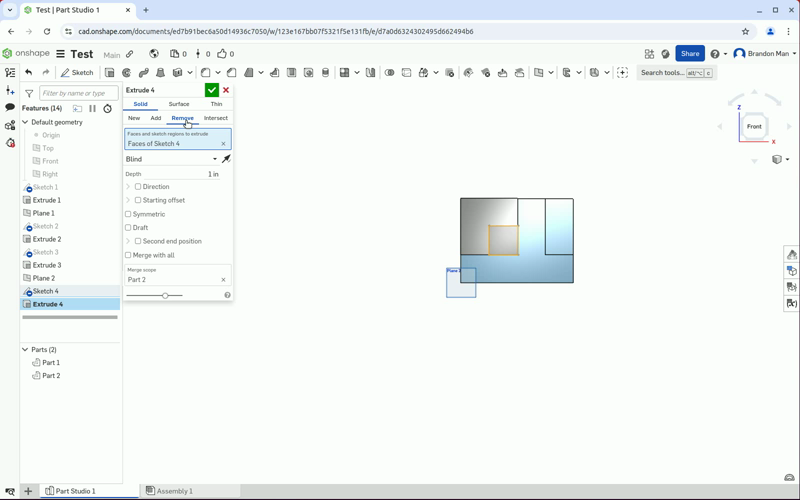
key(tab, 4)
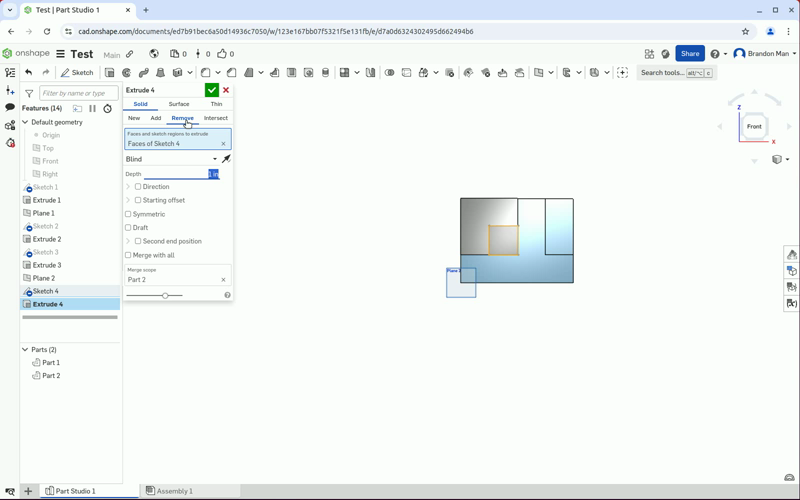
text(5.777)
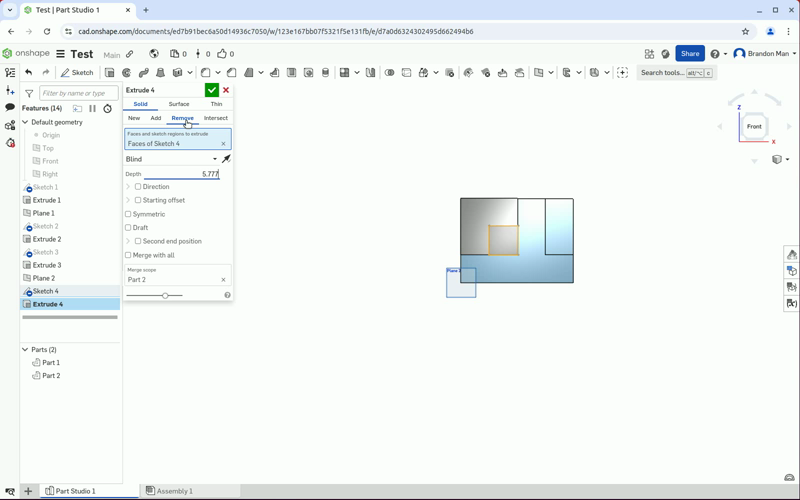
key(tab, 6)
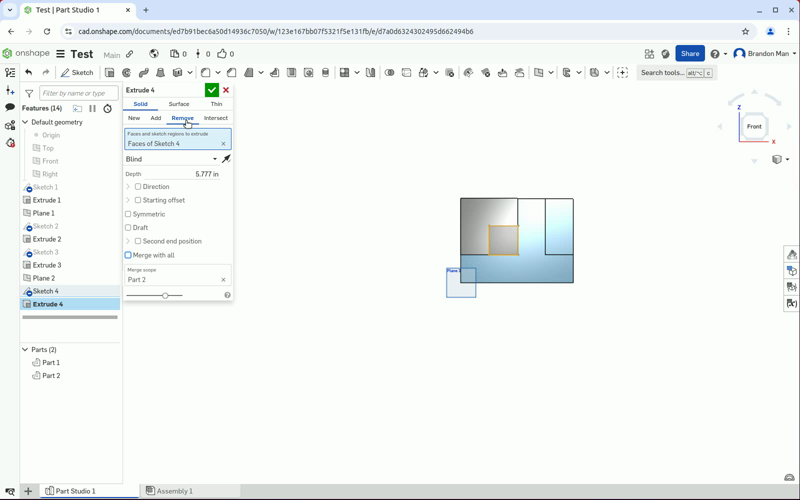
key(space)
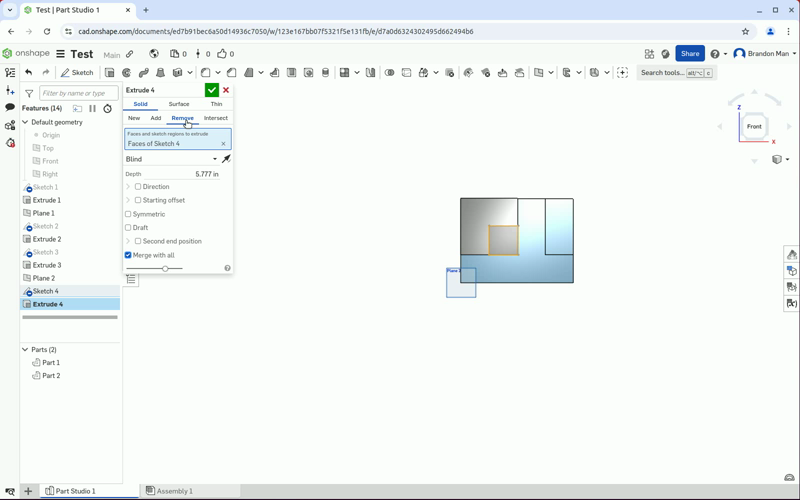
key(enter)
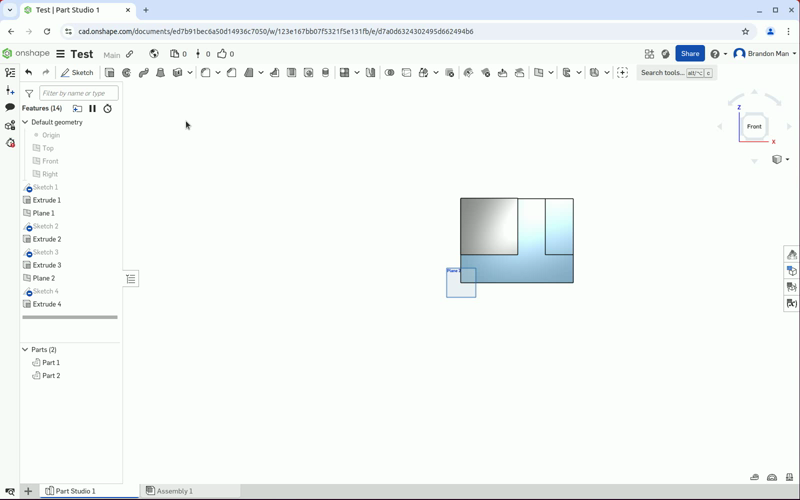
key(shift+h)
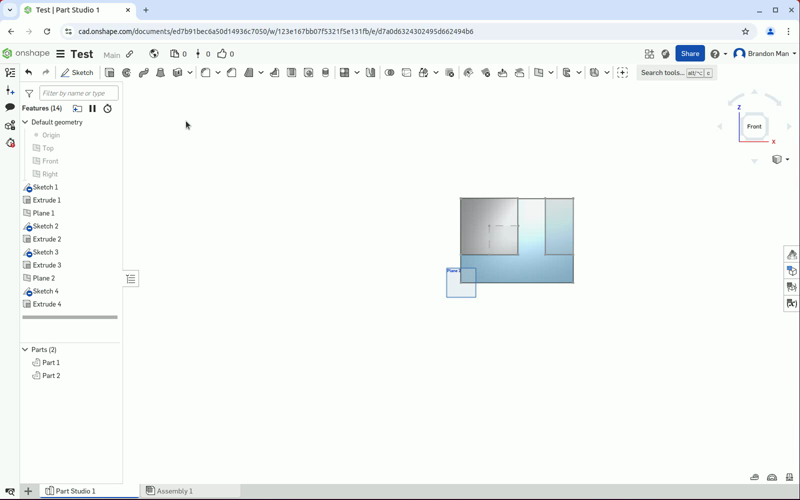
key(shift+h)
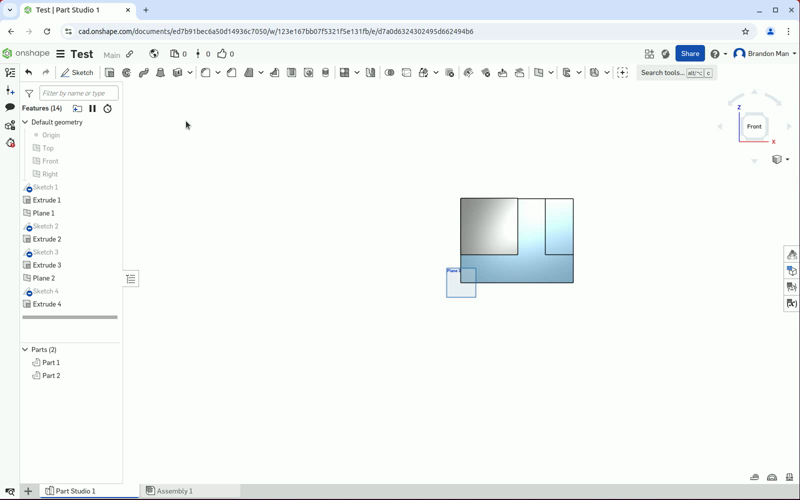
mouse_move(73, 189)
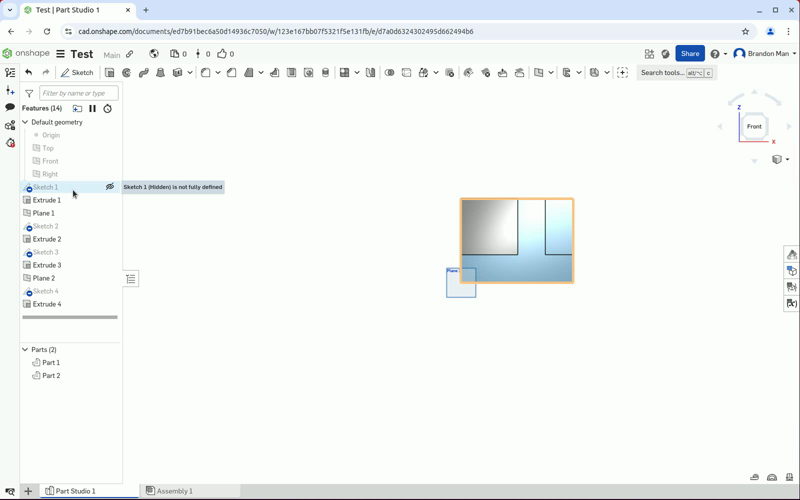
click(73, 189)
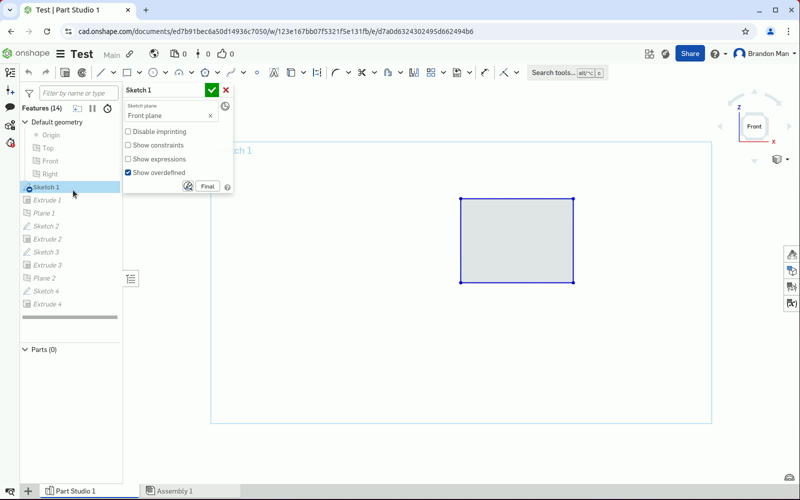
mouse_move(229, 92)
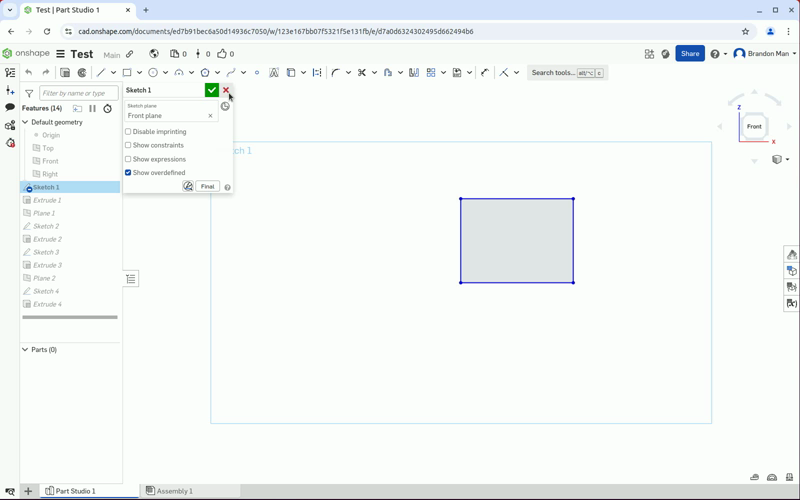
click(229, 92)
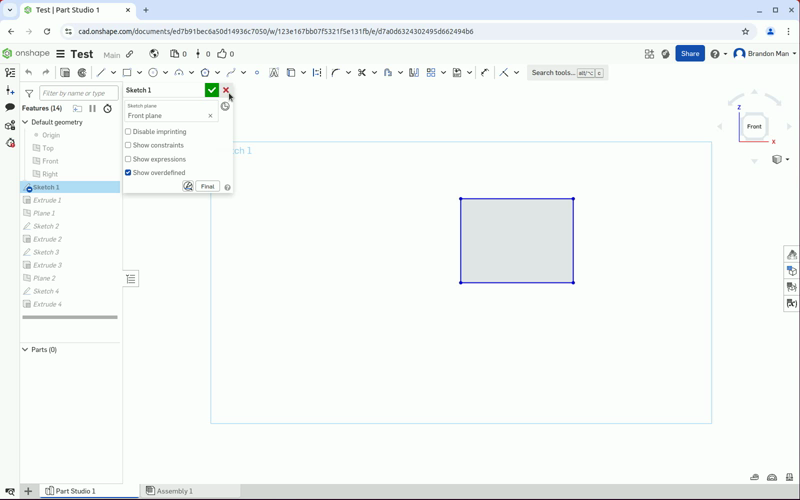
key(shift+s)
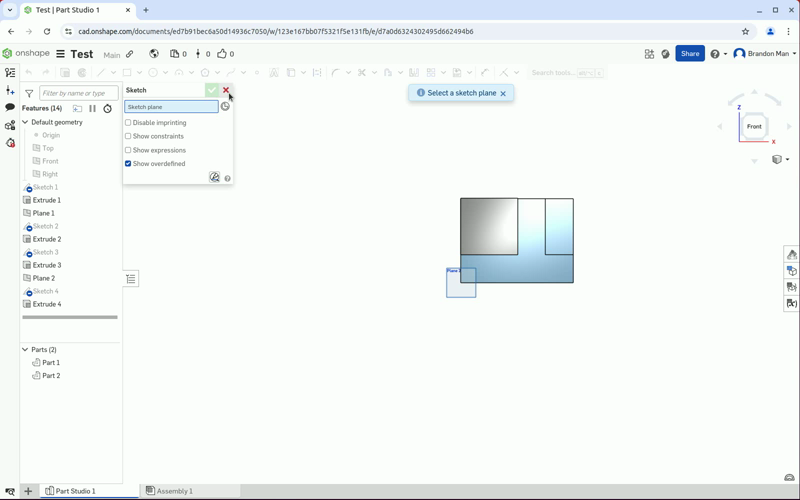
mouse_move(73, 280)
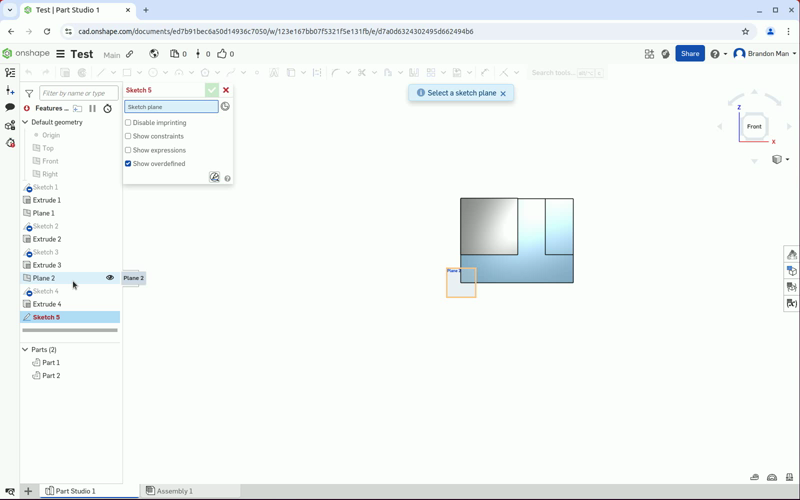
click(73, 280)
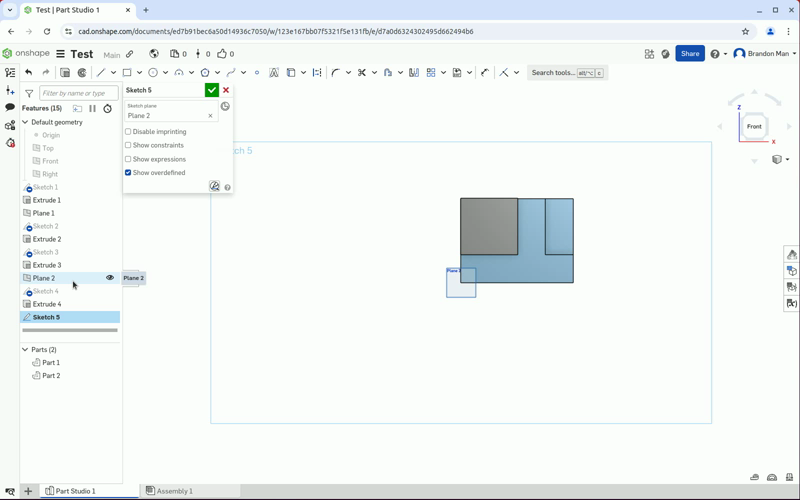
mouse_move(73, 352)
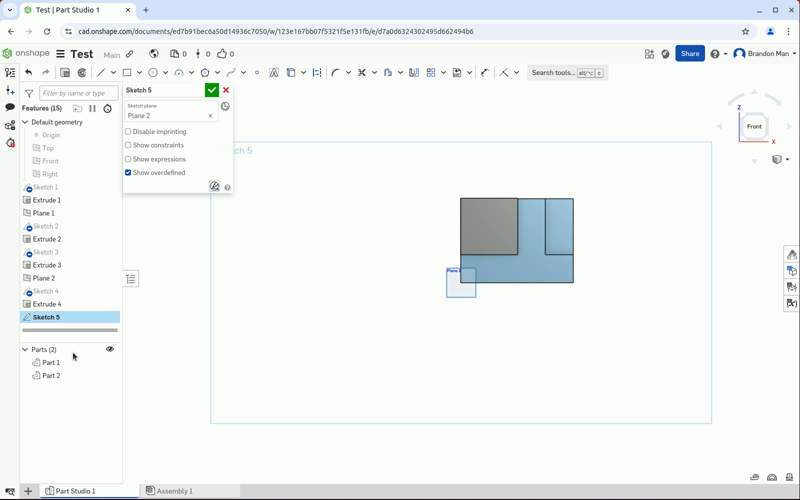
key(y)
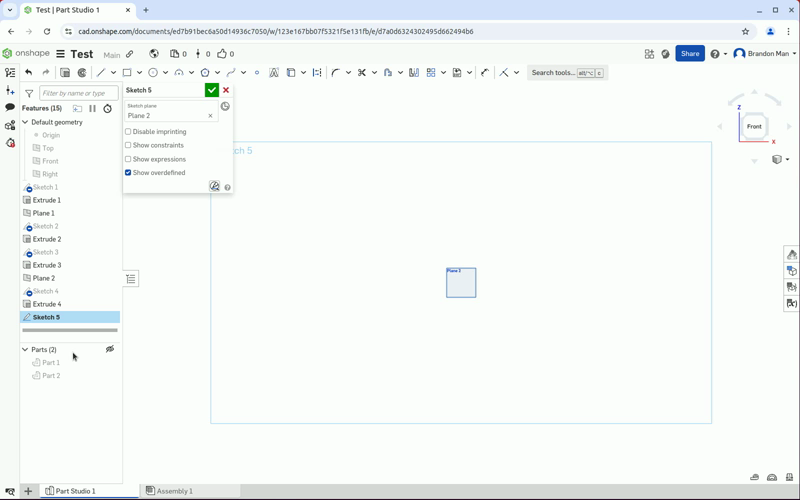
key(l)
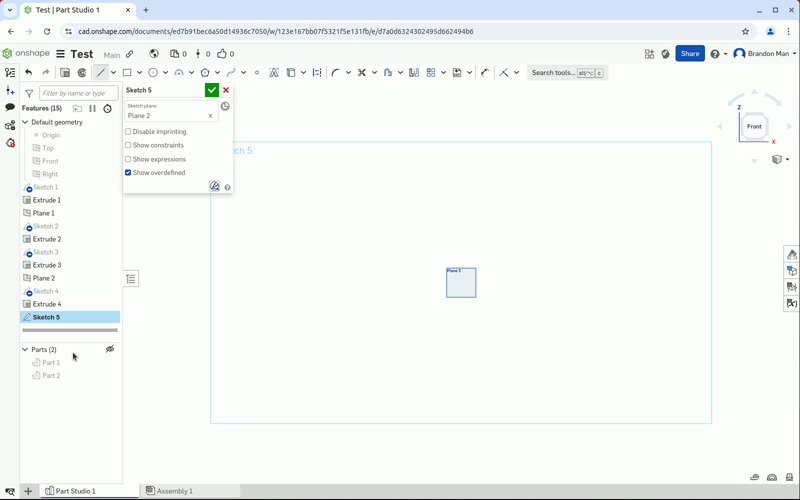
key_down(shift)
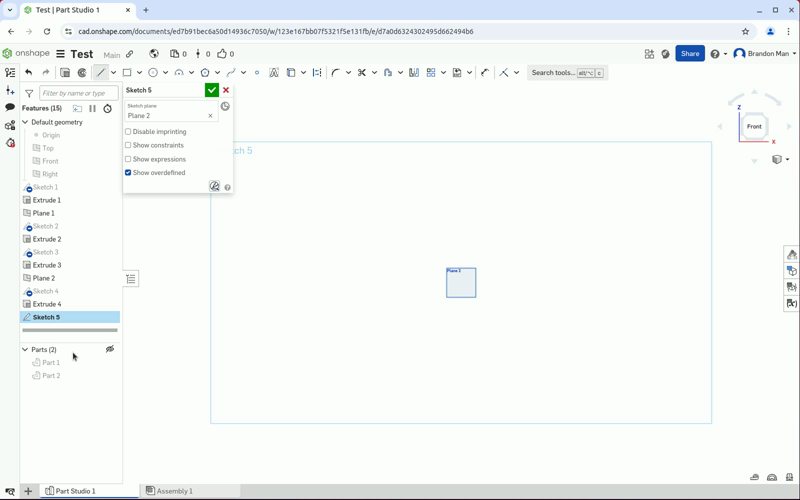
mouse_move(460, 226)
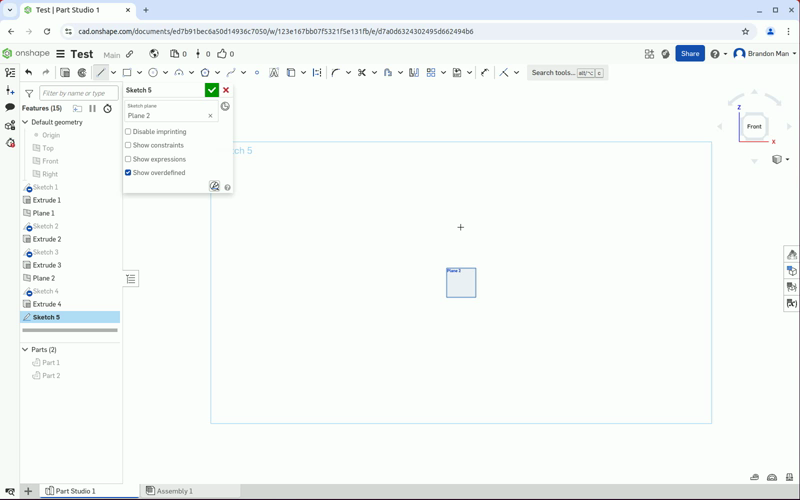
click(460, 226)
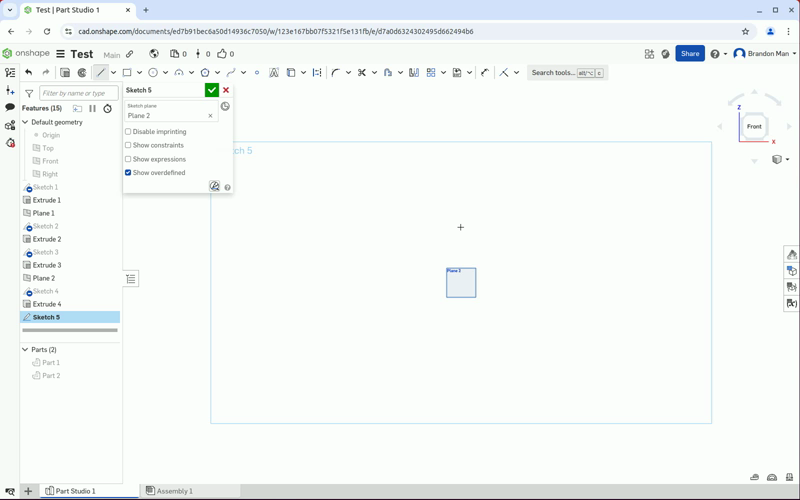
key_up(shift)
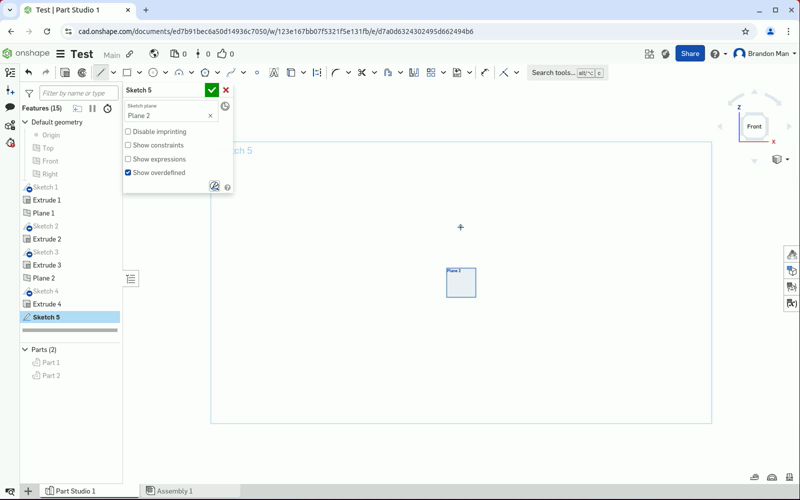
key_down(shift)
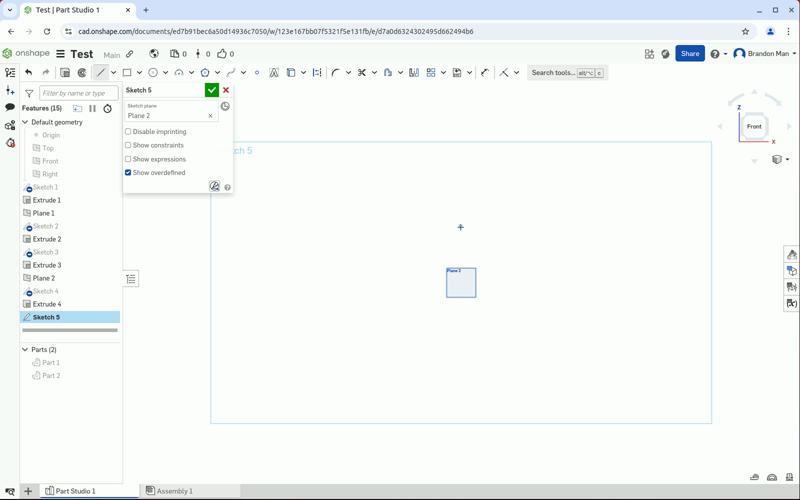
mouse_move(490, 226)
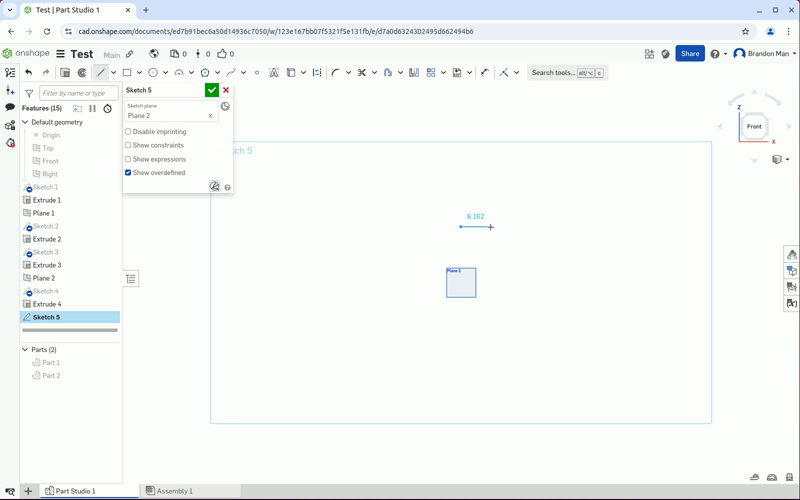
mouse_move(489, 226)
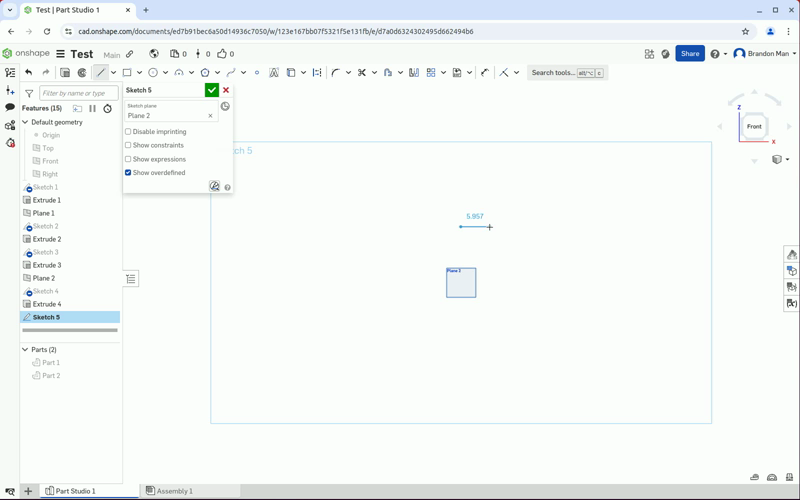
click(489, 226)
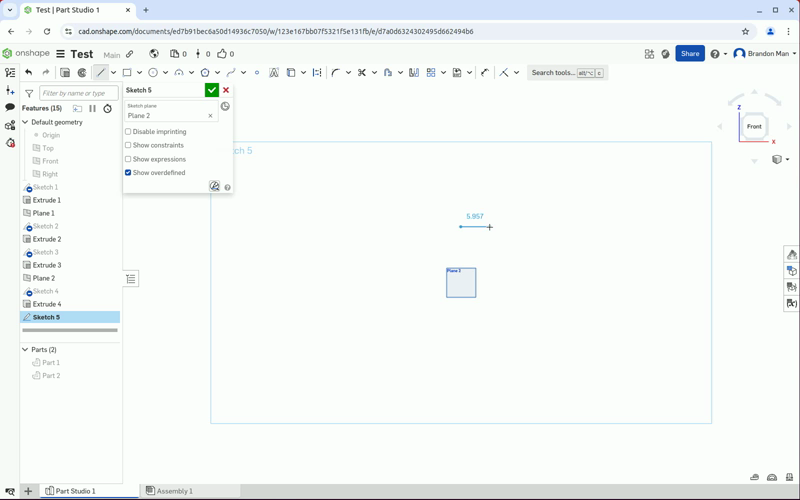
key_up(shift)
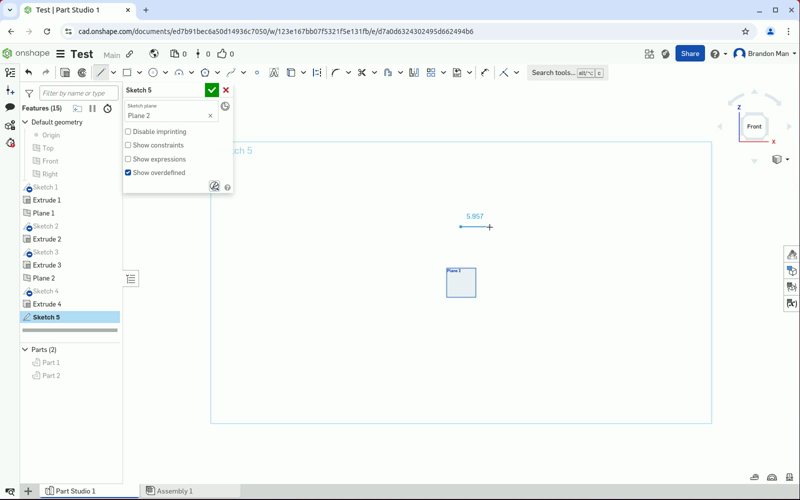
key_down(shift)
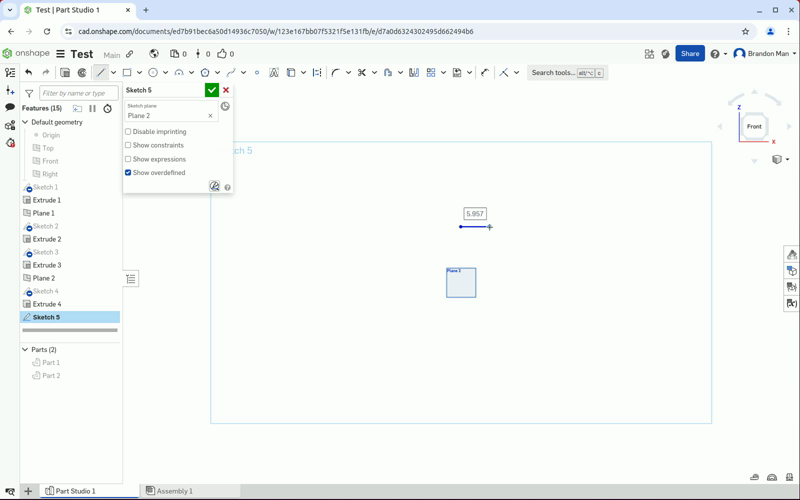
mouse_move(519, 226)
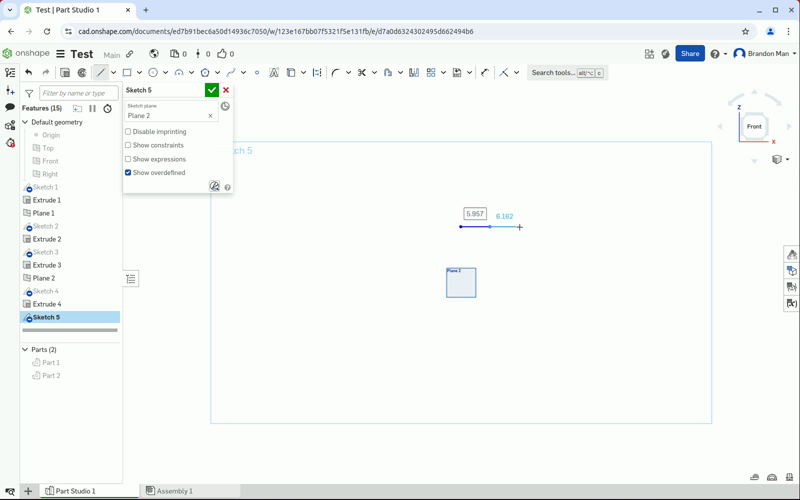
mouse_move(489, 197)
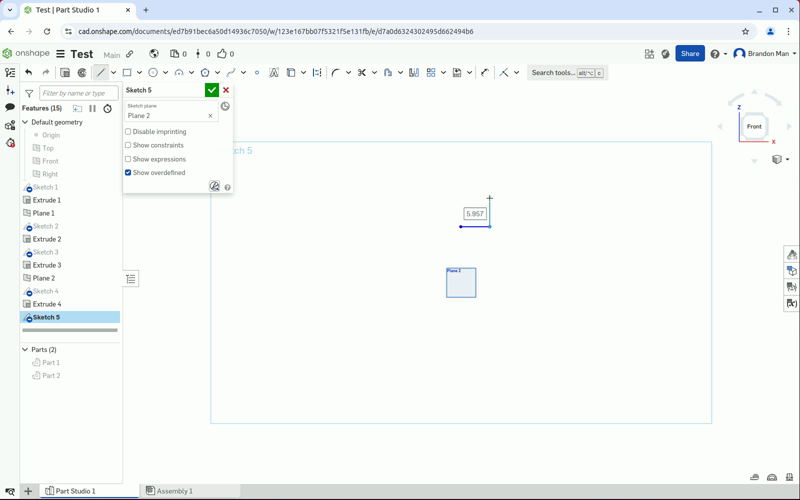
click(489, 197)
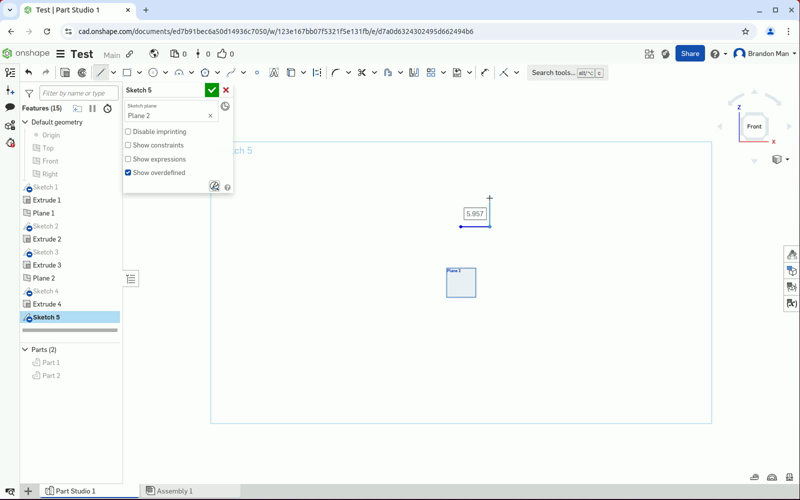
key_up(shift)
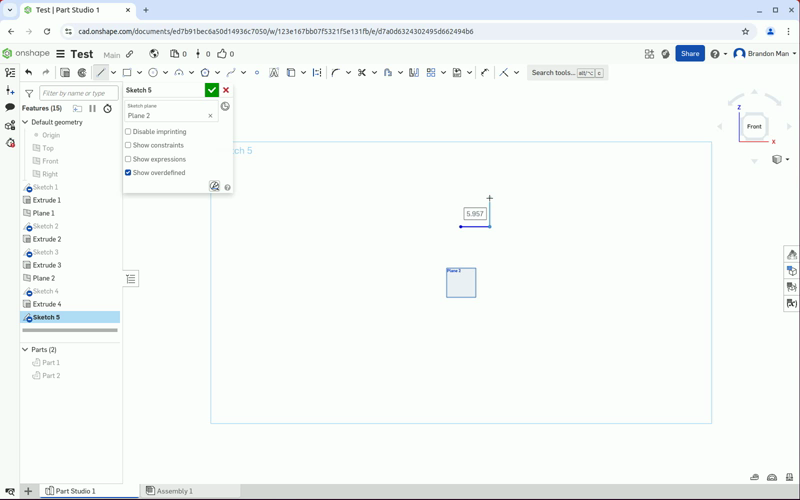
key_down(shift)
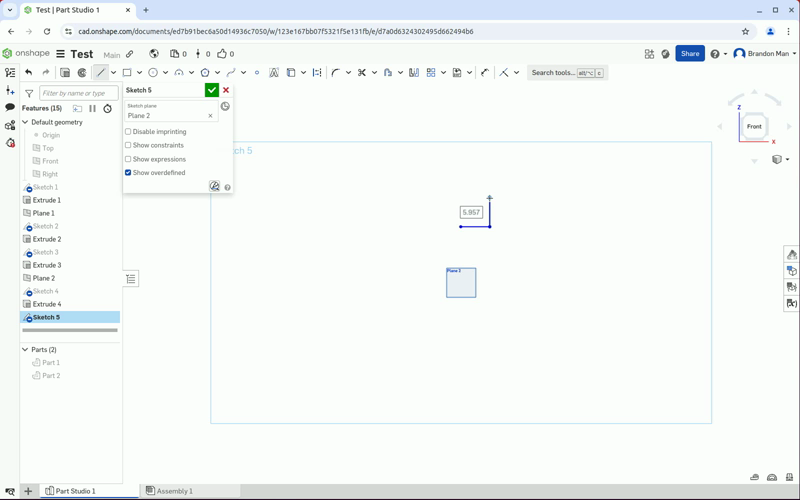
mouse_move(519, 197)
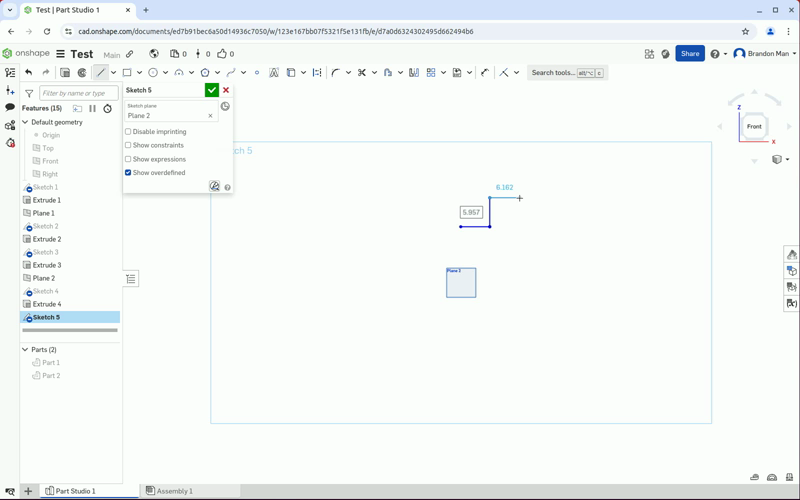
mouse_move(460, 197)
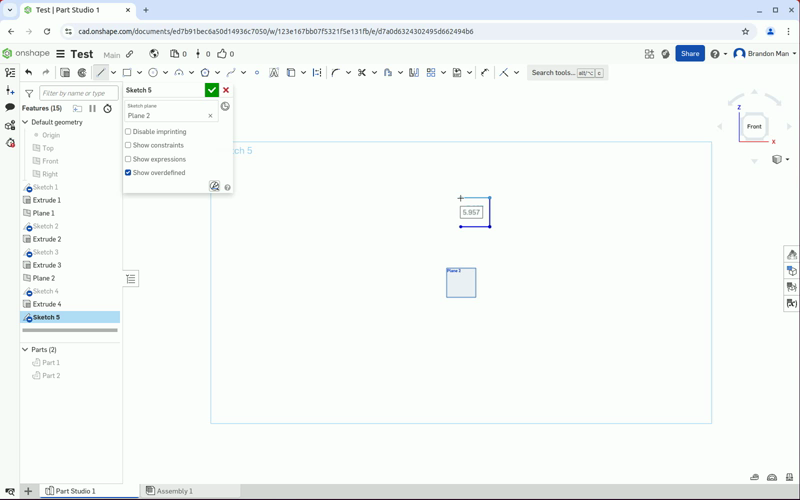
click(460, 197)
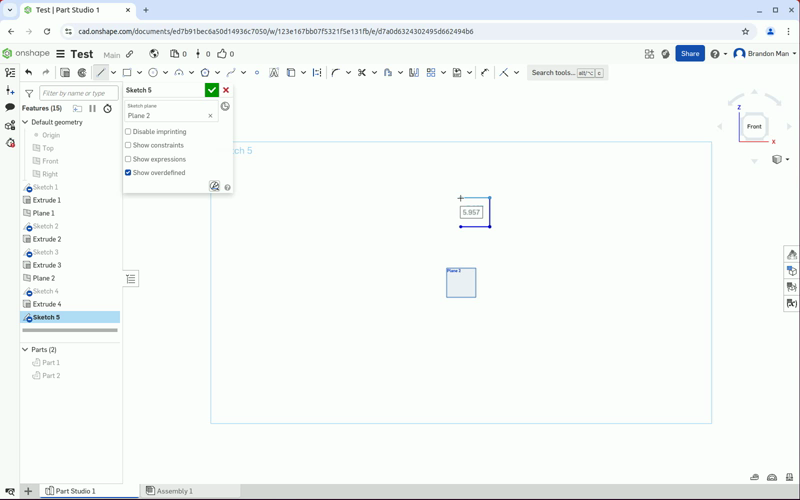
key_up(shift)
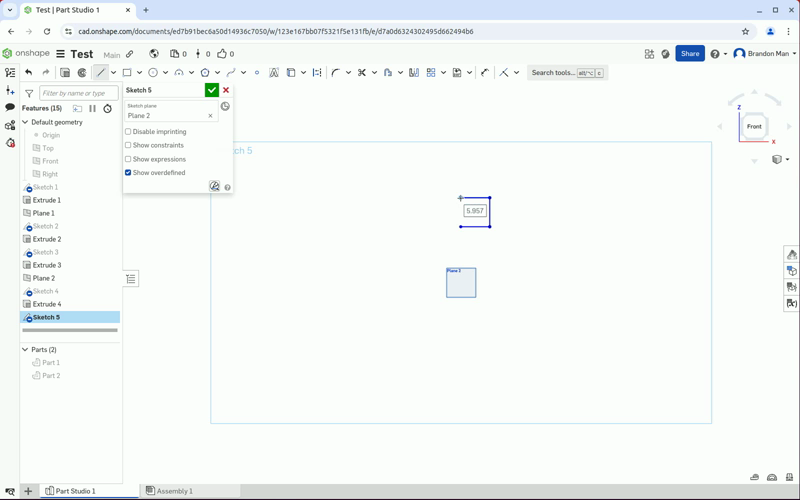
mouse_move(490, 197)
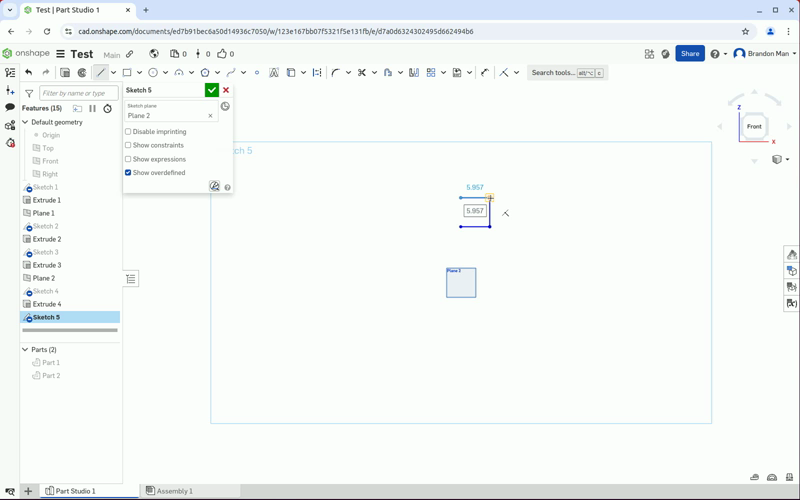
key_down(shift)
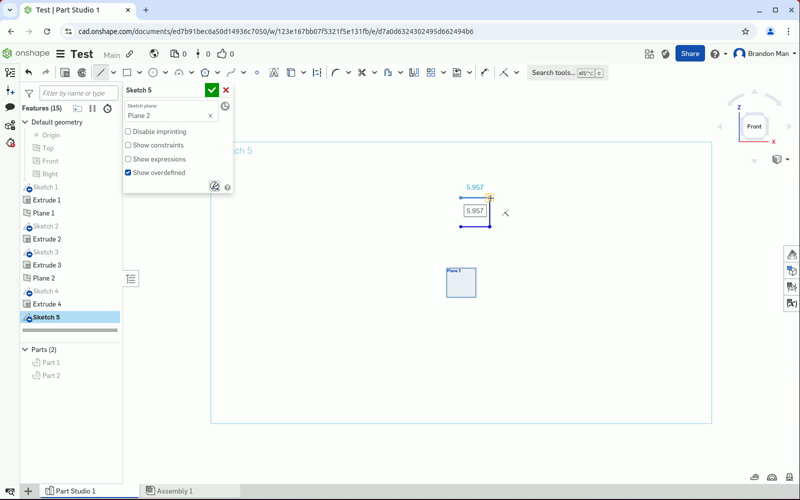
mouse_move(460, 226)
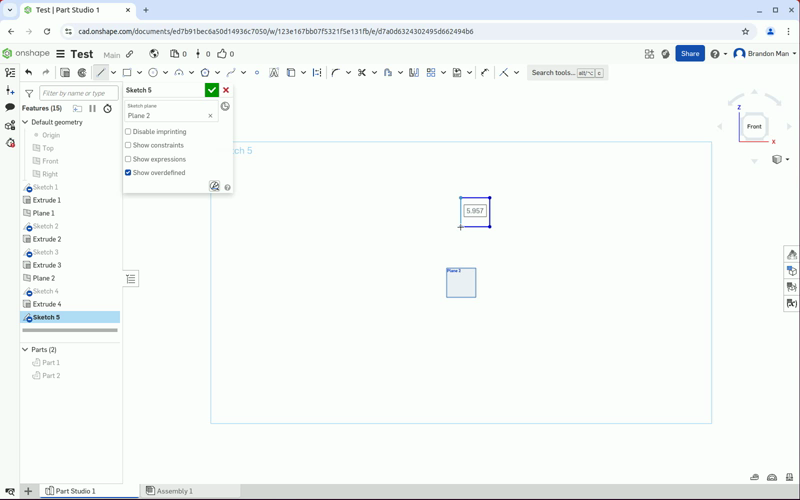
key_up(shift)
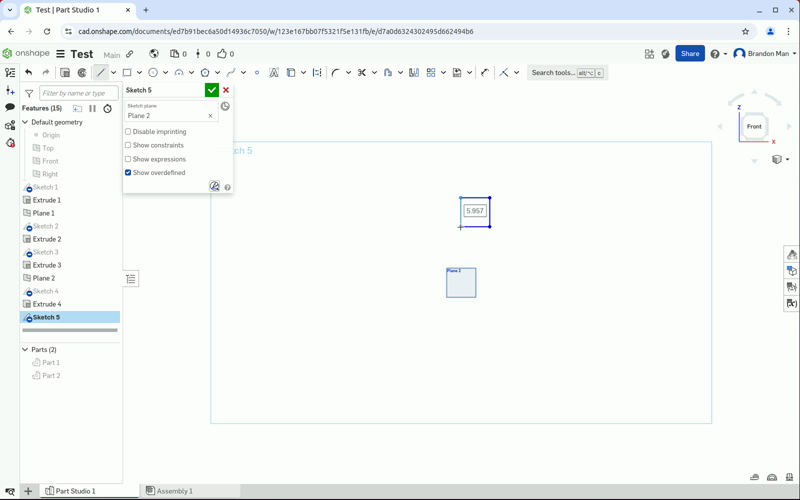
click(460, 226)
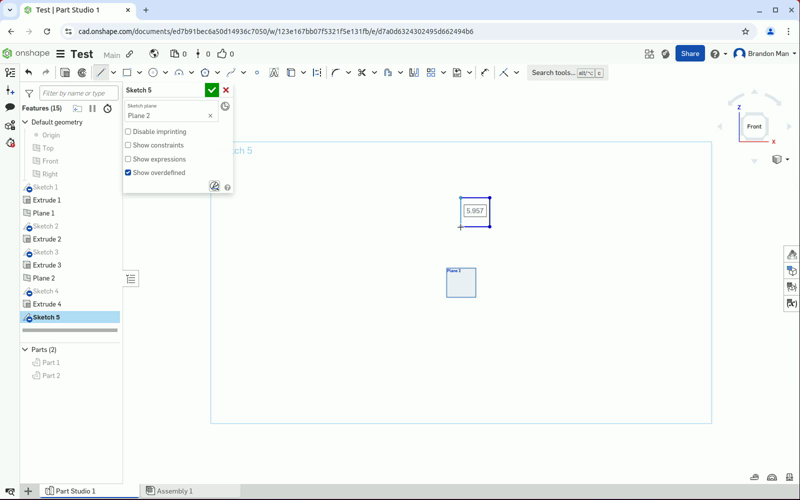
key(esc)
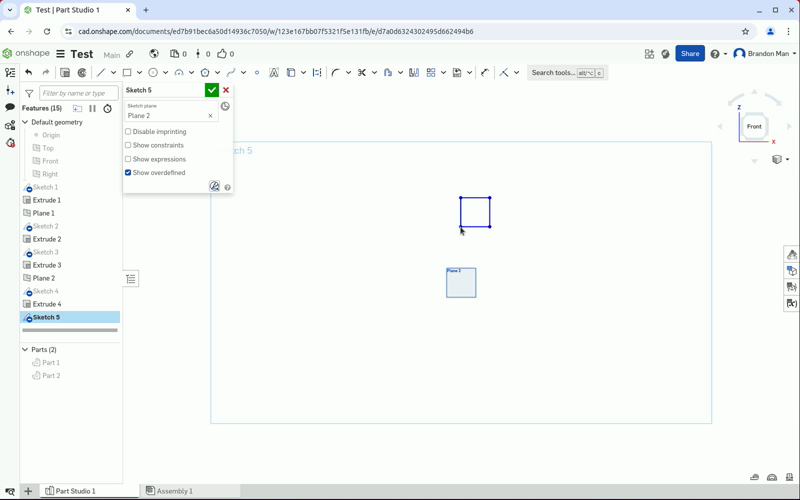
mouse_move(465, 222)
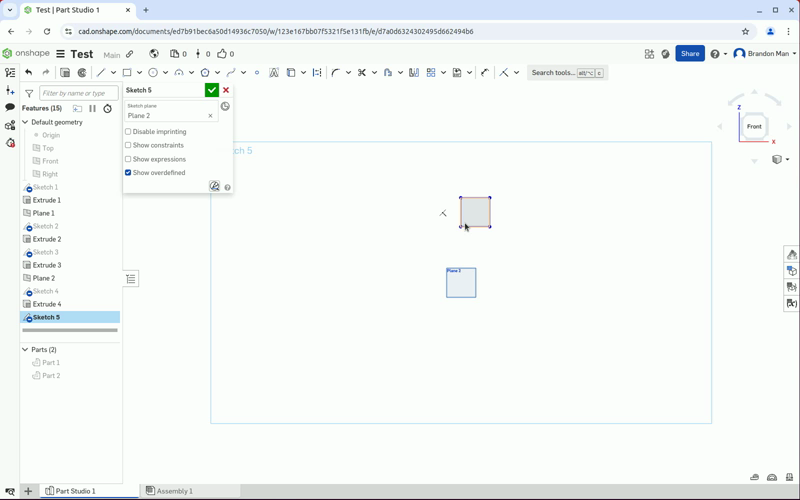
scroll(6)
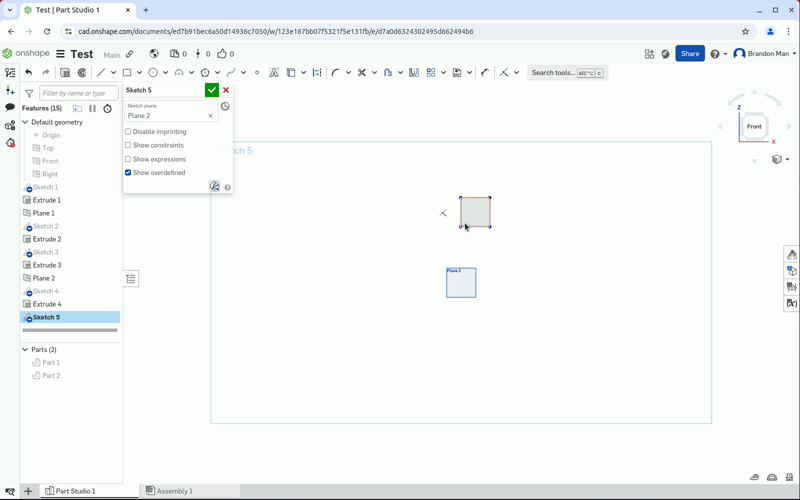
scroll(6)
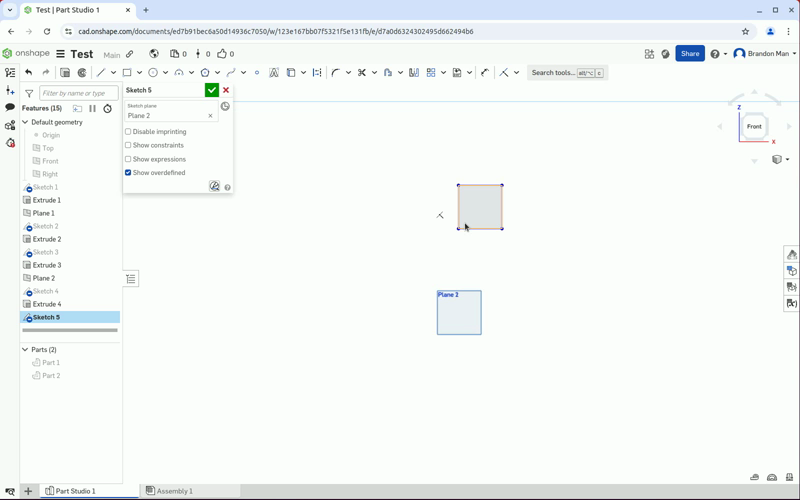
scroll(6)
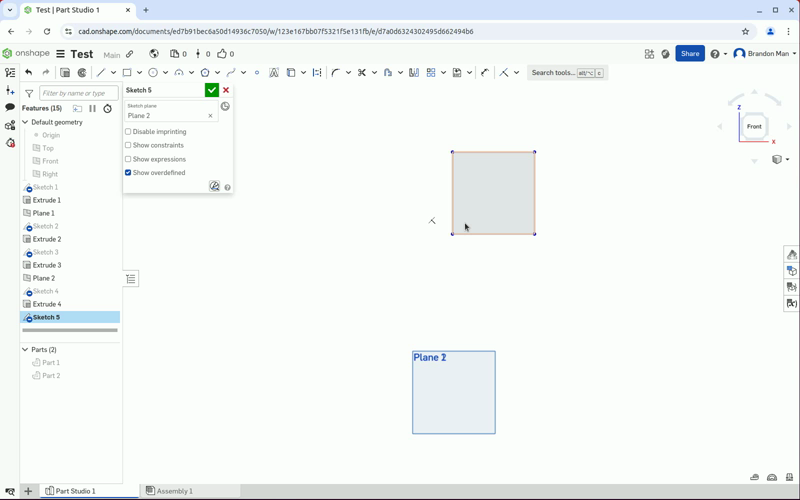
scroll(6)
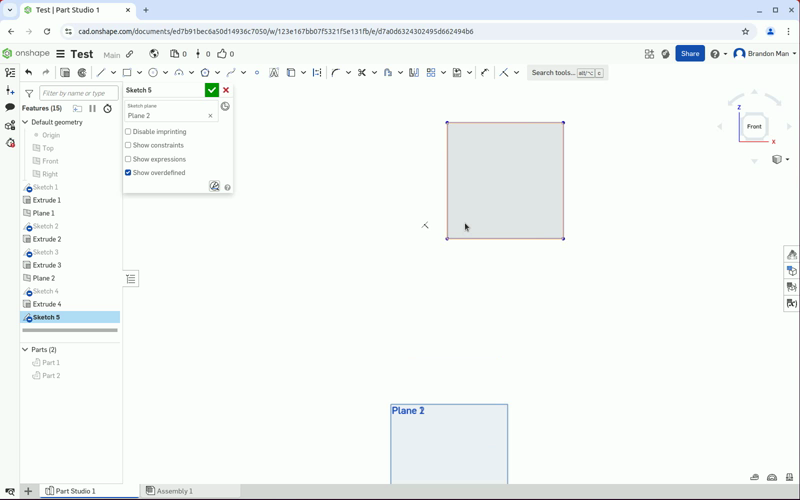
scroll(6)
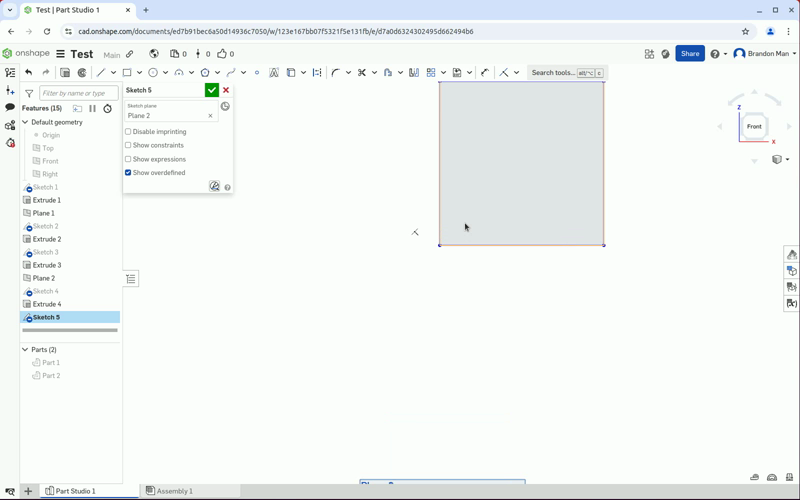
scroll(6)
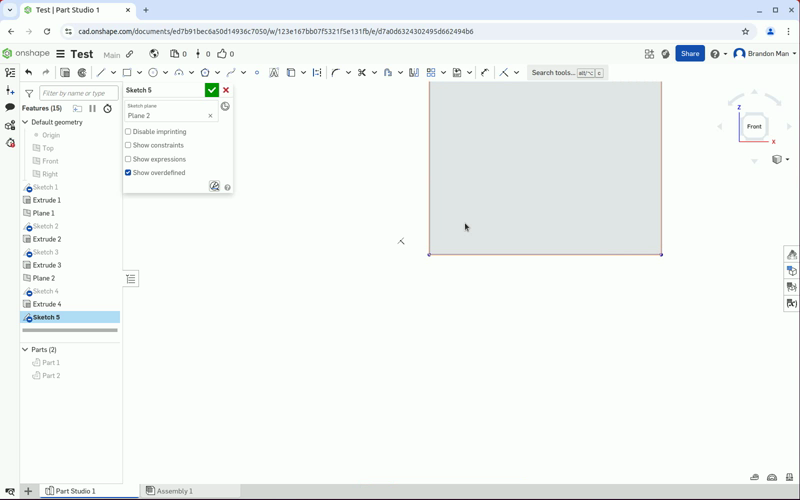
scroll(6)
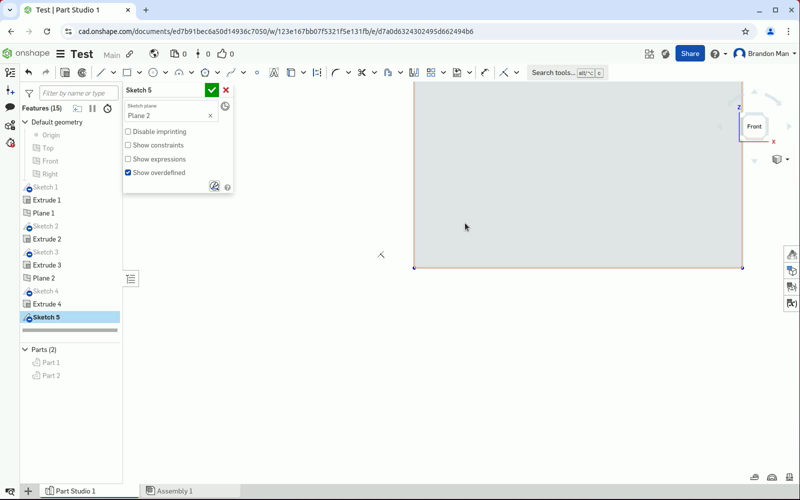
click(465, 222)
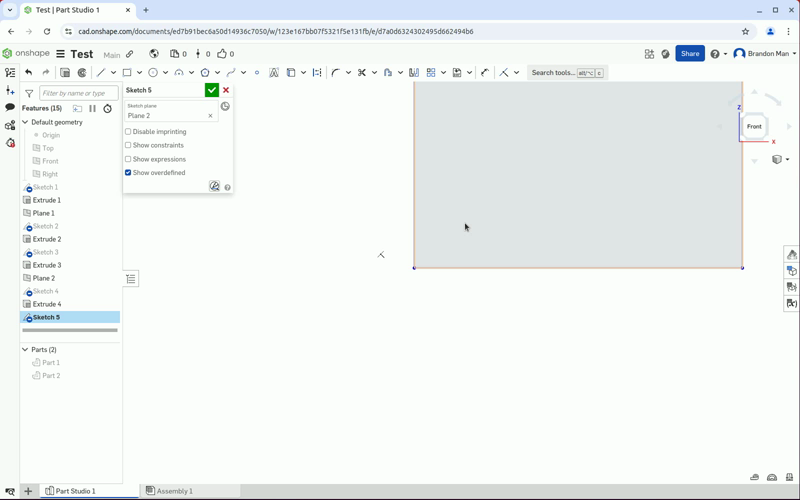
scroll(-6)
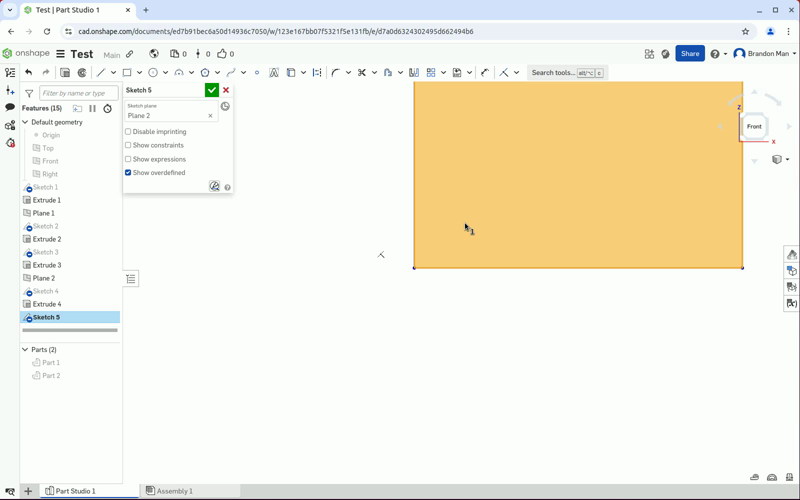
scroll(-6)
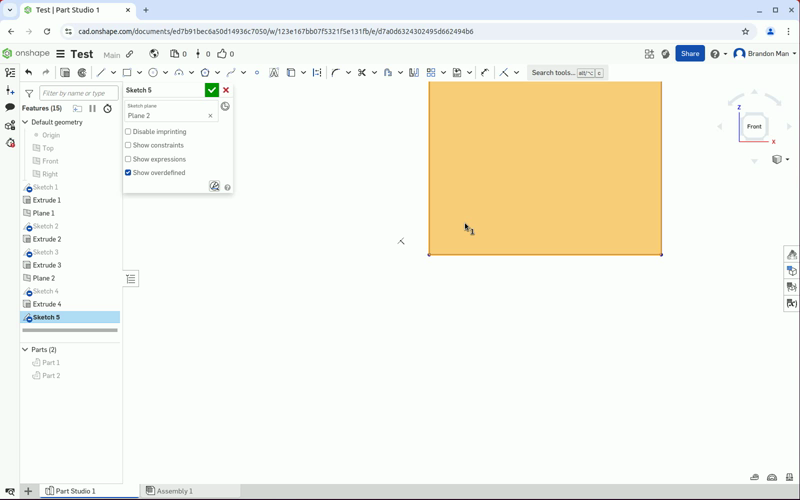
scroll(-6)
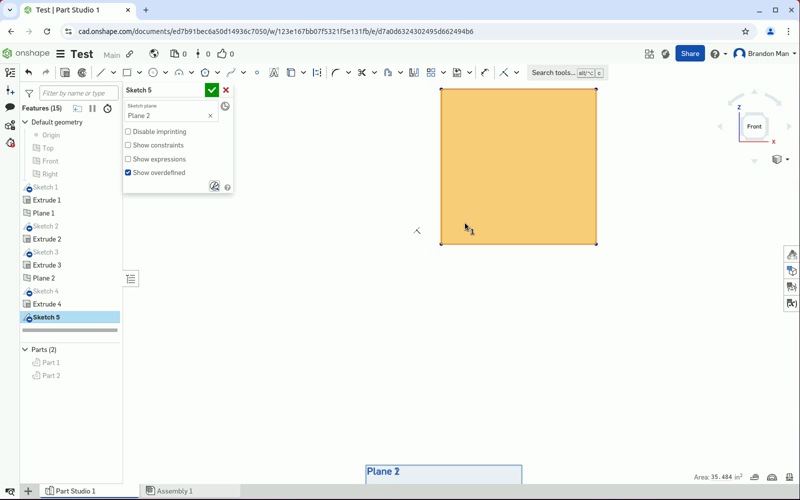
scroll(-6)
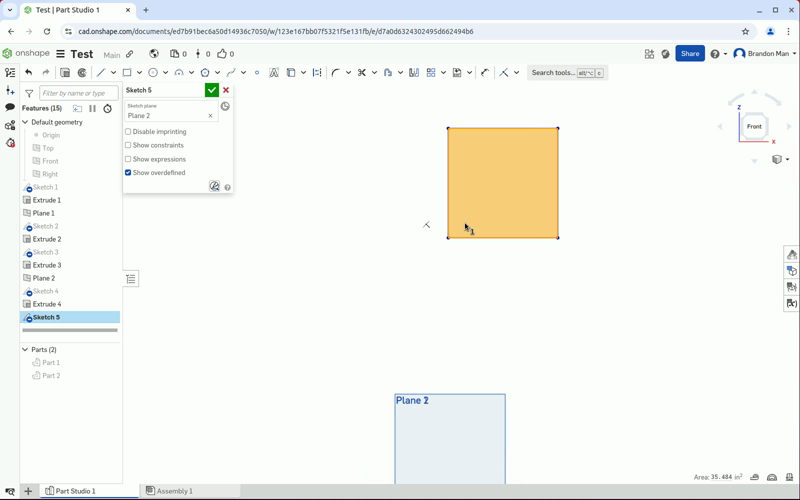
scroll(-6)
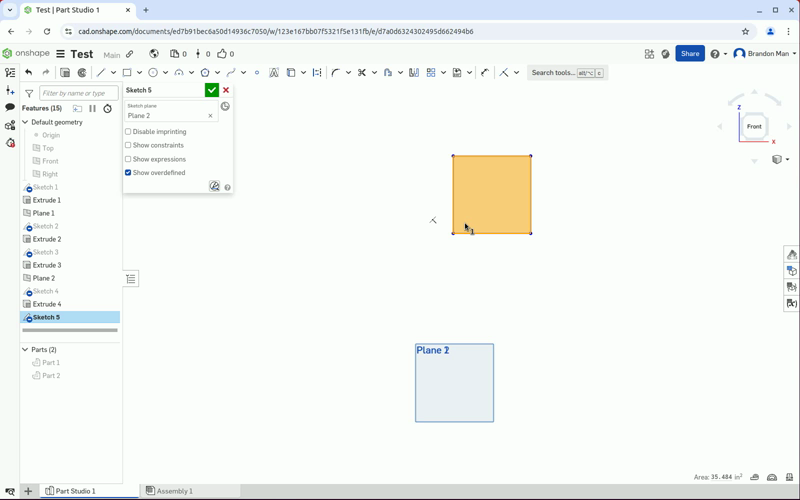
scroll(-6)
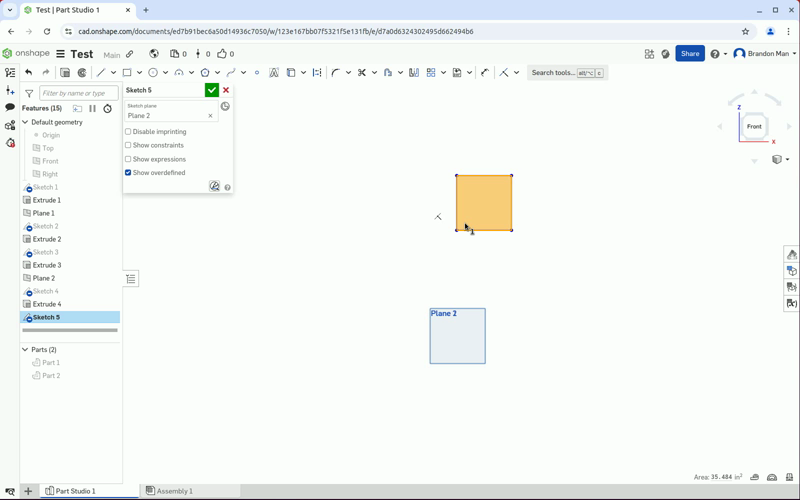
scroll(-6)
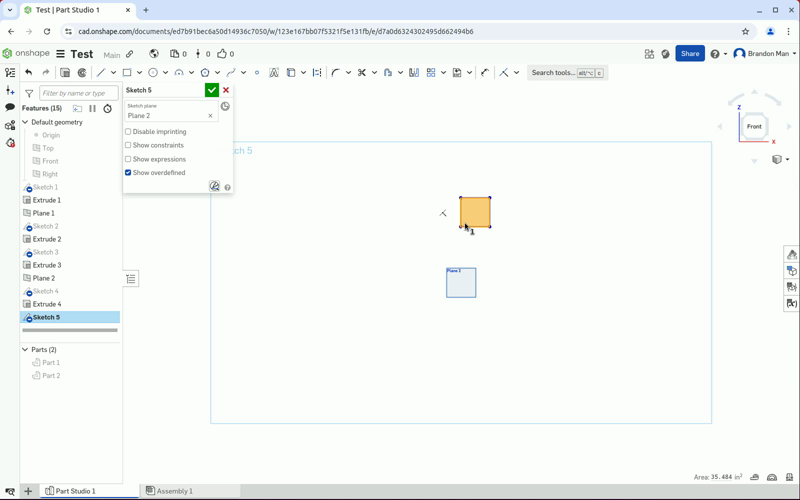
mouse_move(73, 352)
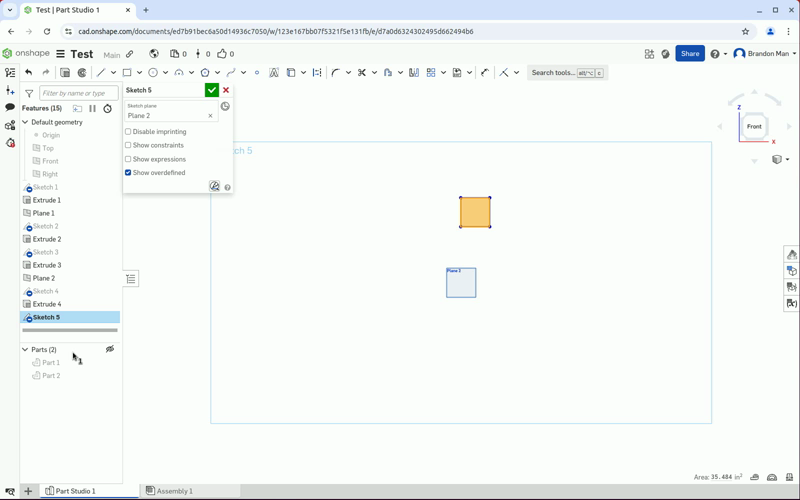
key(shift+y)
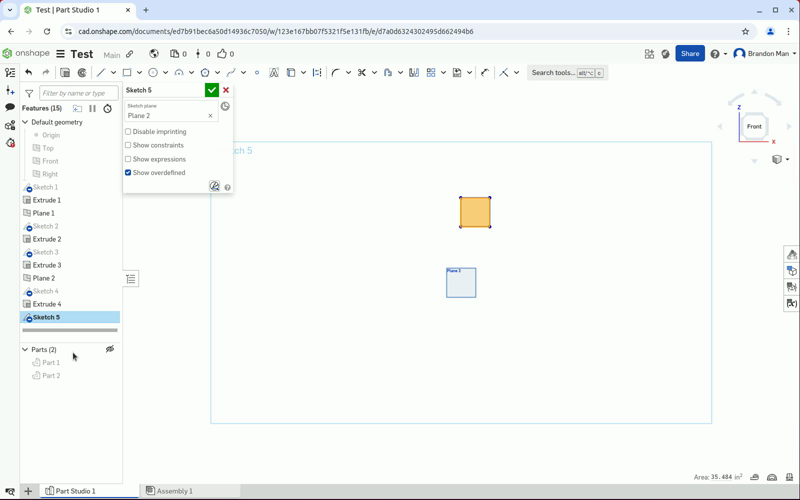
key(shift+e)
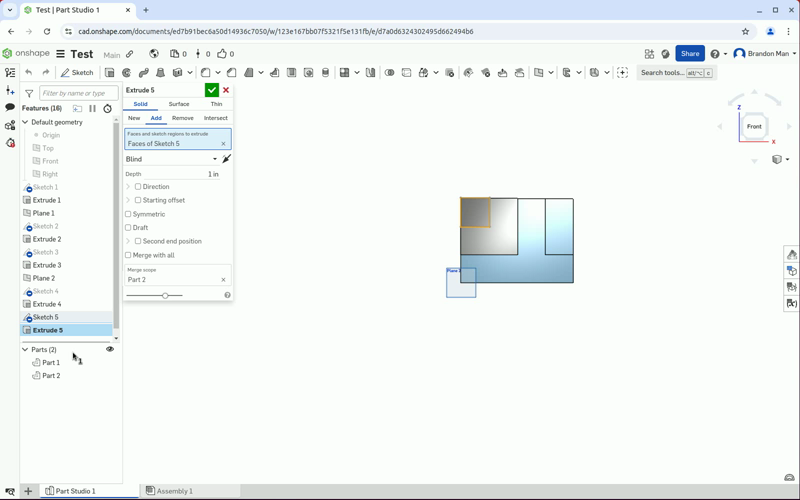
mouse_move(143, 106)
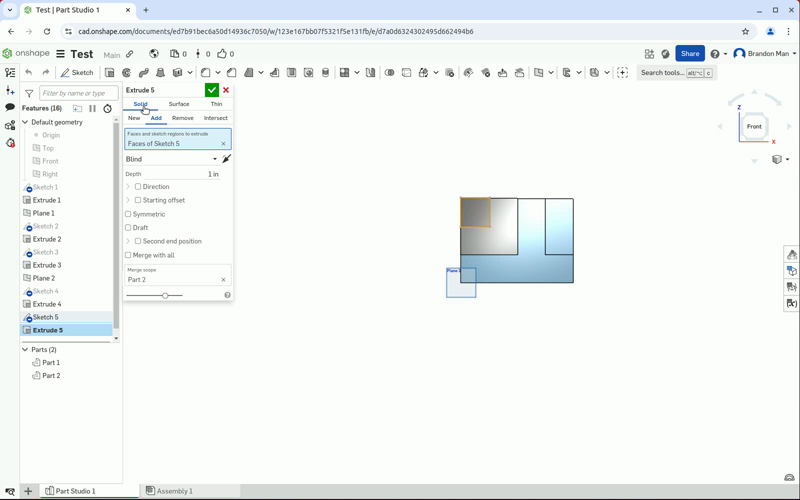
click(143, 106)
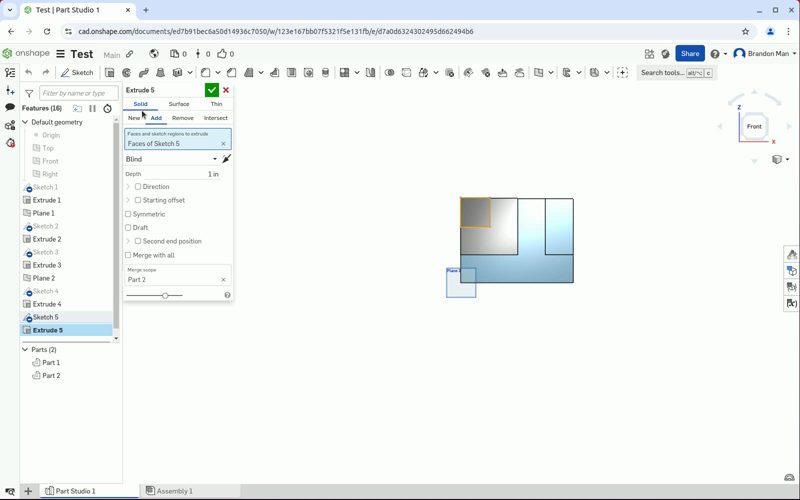
mouse_move(137, 120)
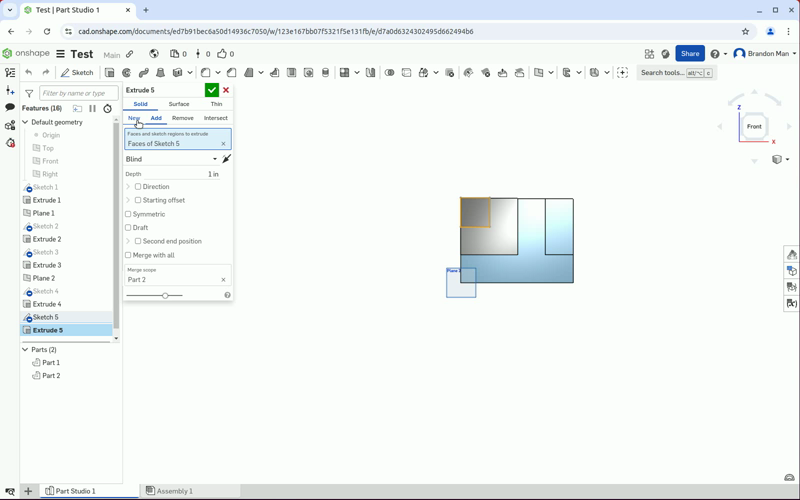
click(137, 120)
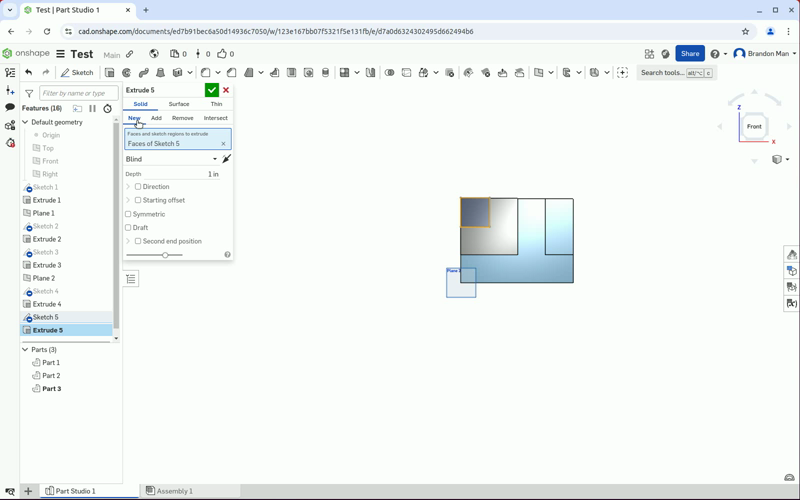
key(tab, 4)
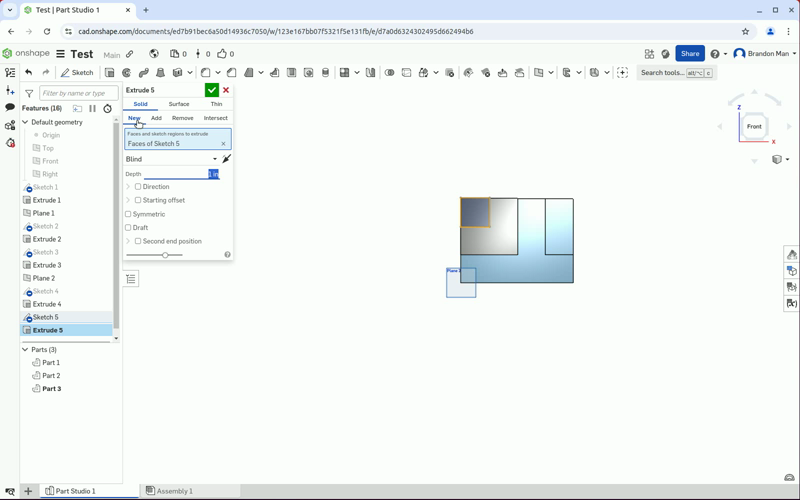
text(5.777)
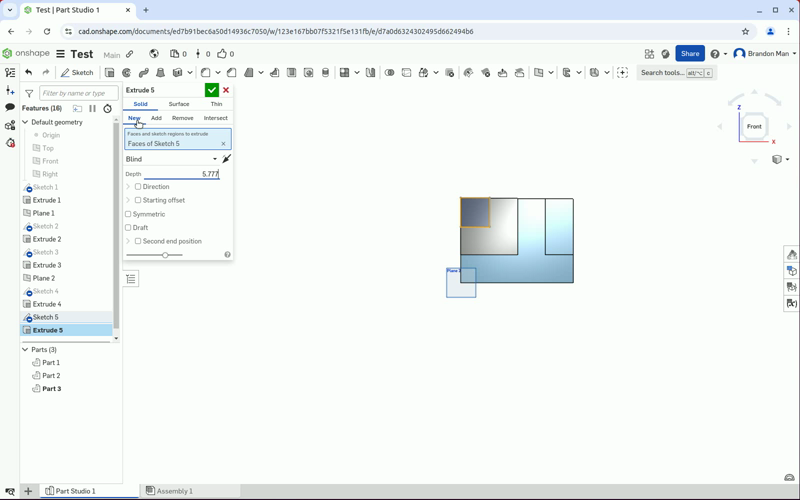
key(enter)
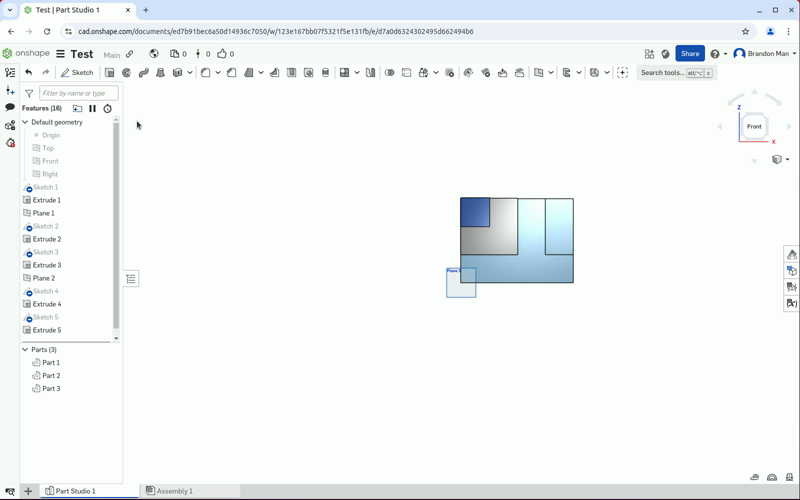
key(shift+h)
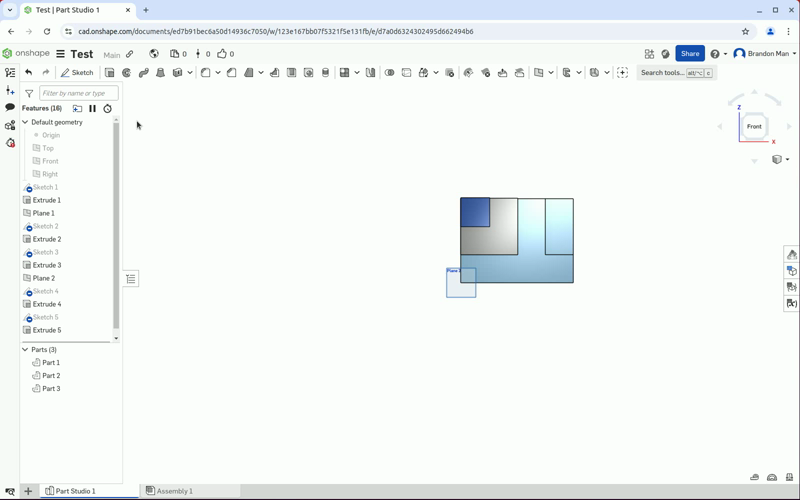
key(shift+h)
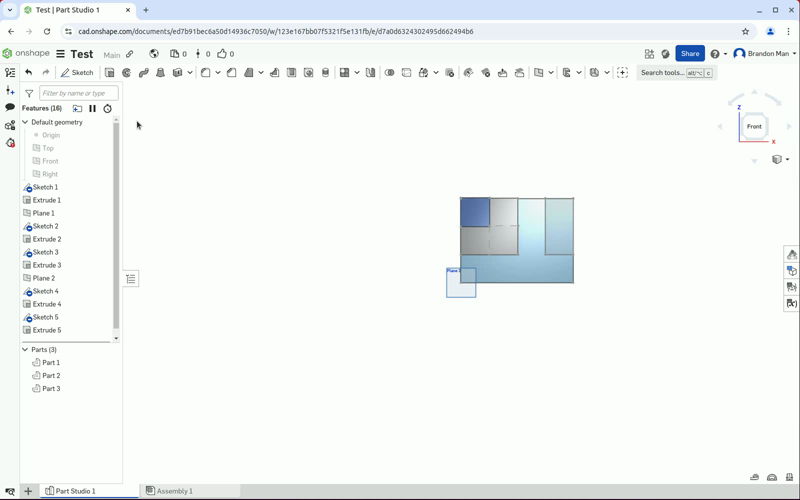
key(shift+7)
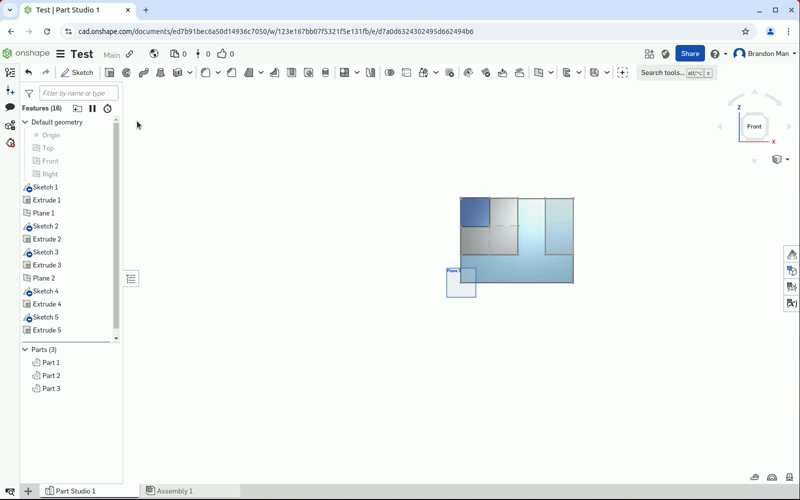
key(left, 2)
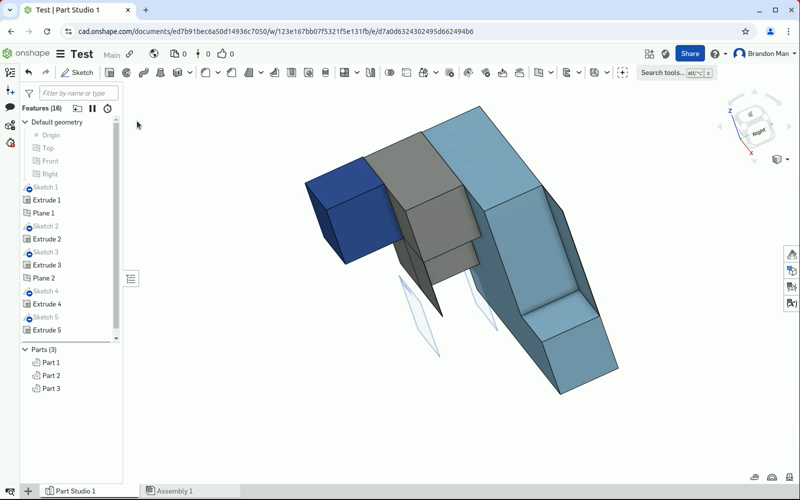
key(down, 2)
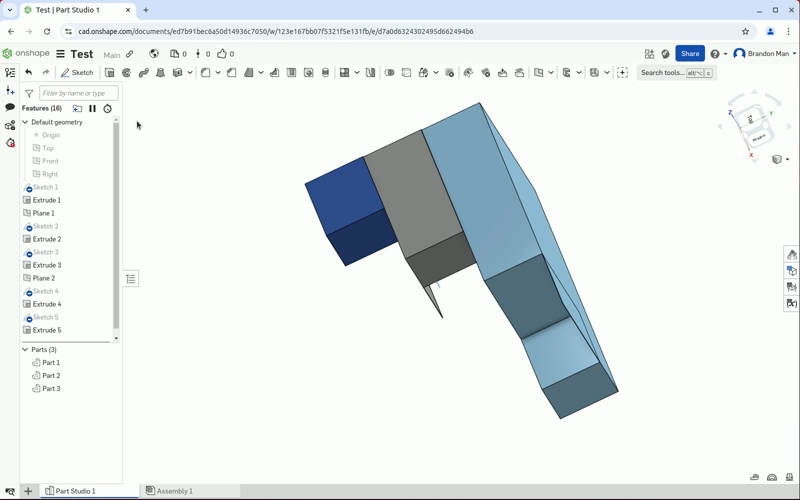
key(up, 2)
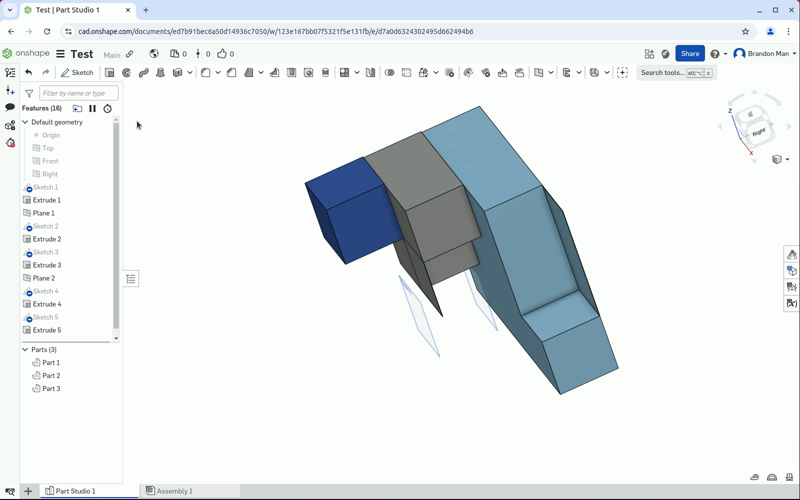
key(right, 2)
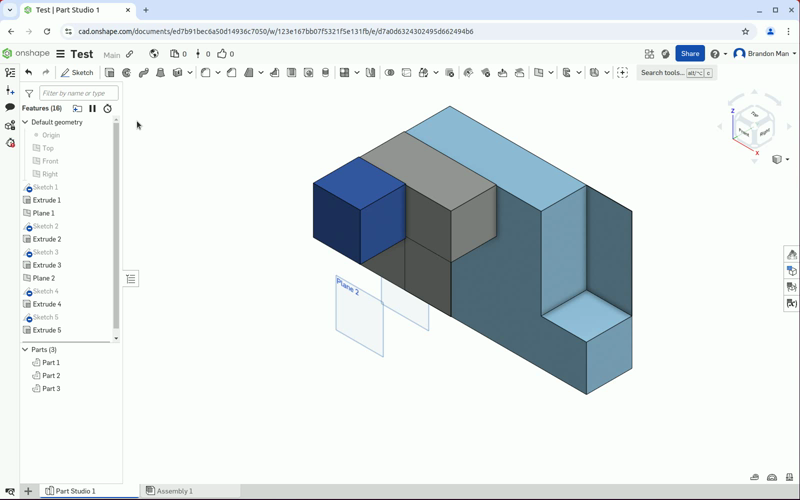
mouse_move(69, 189)
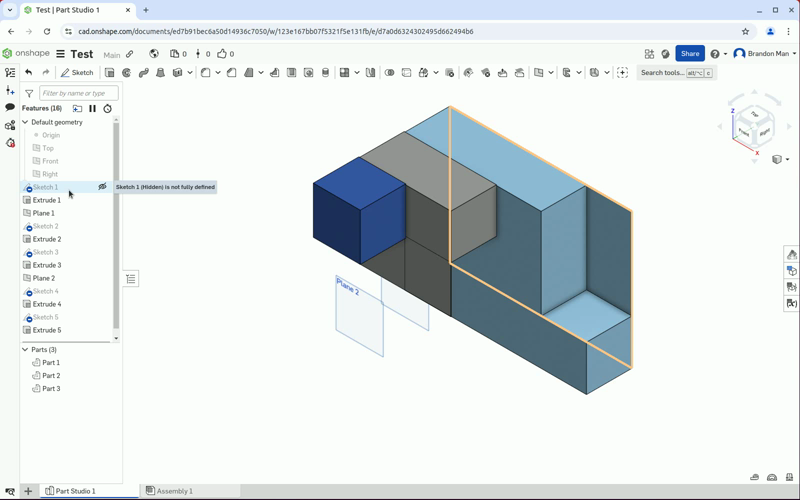
click(69, 189)